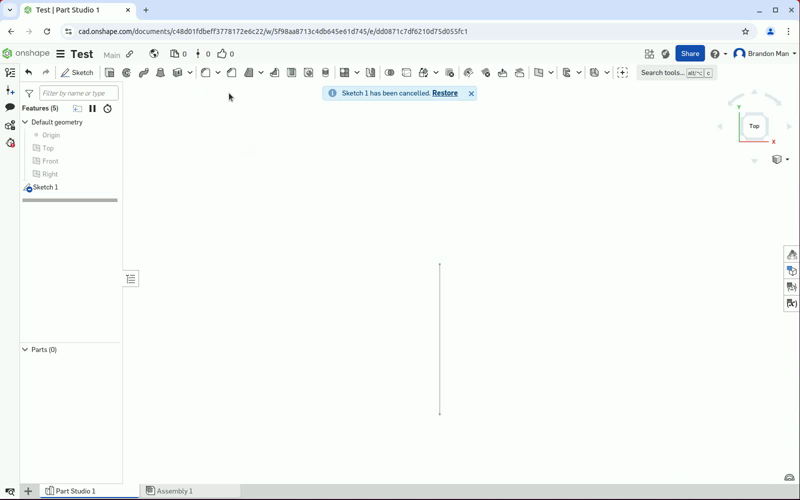
key(shift+h)
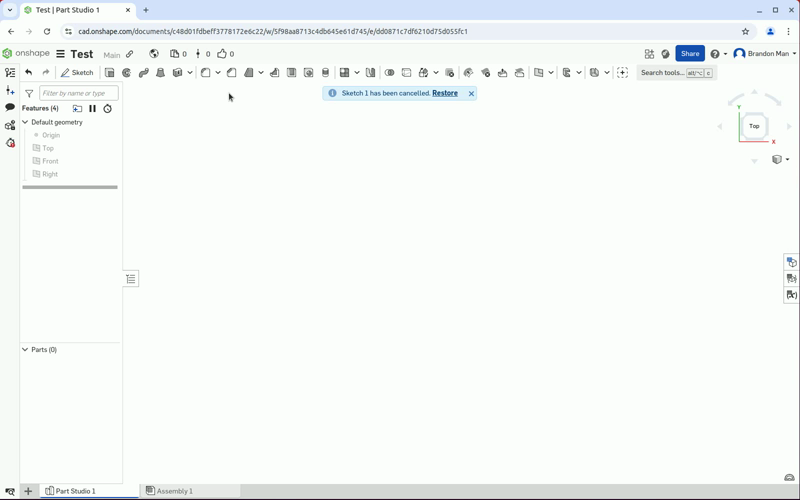
mouse_move(73, 352)
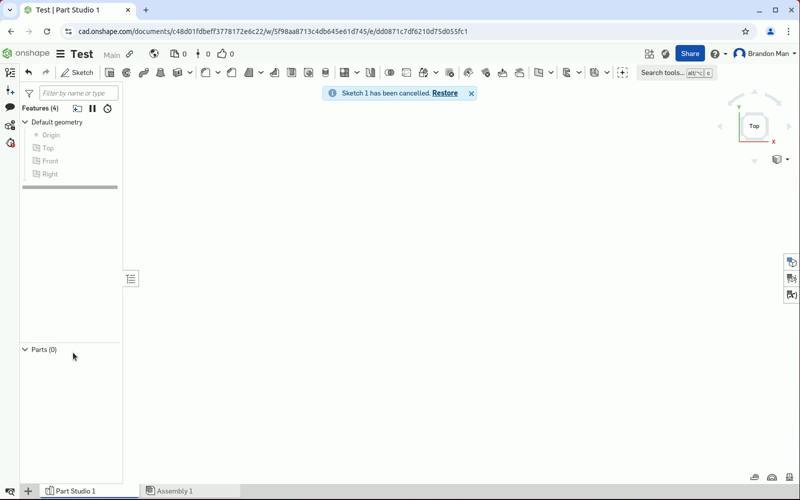
key(y)
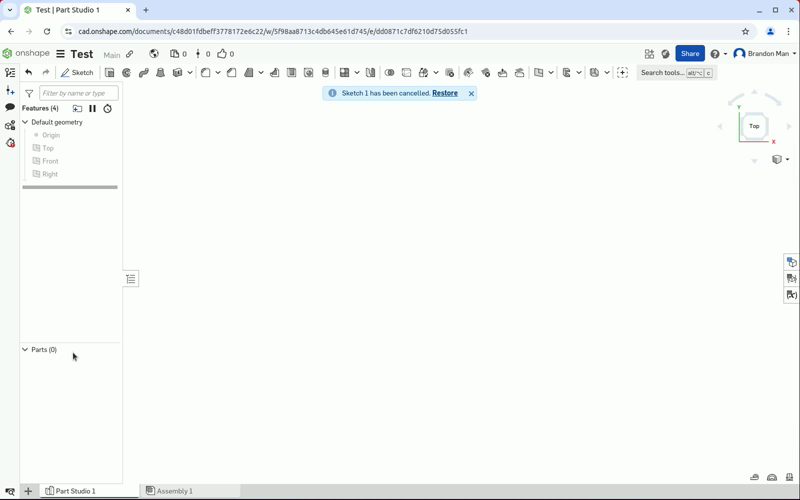
key(shift+p)
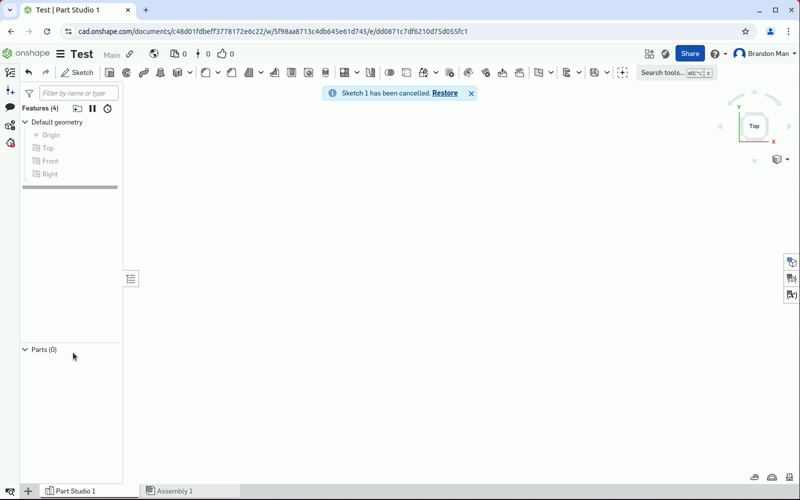
key(space)
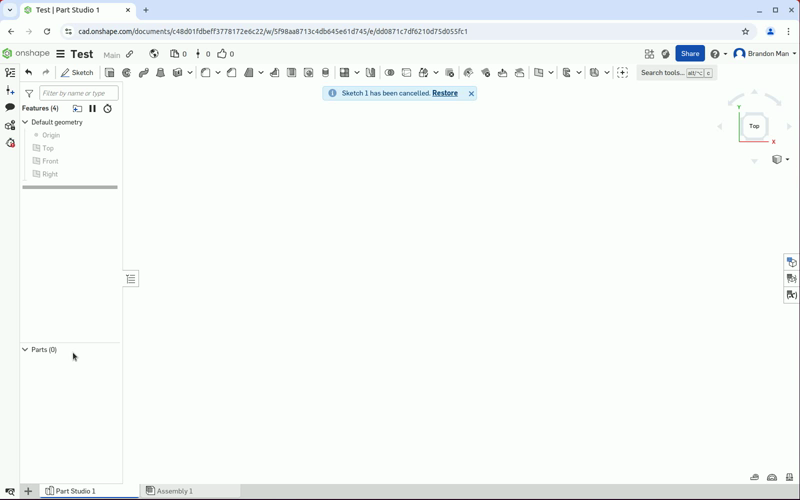
key_down(shift)
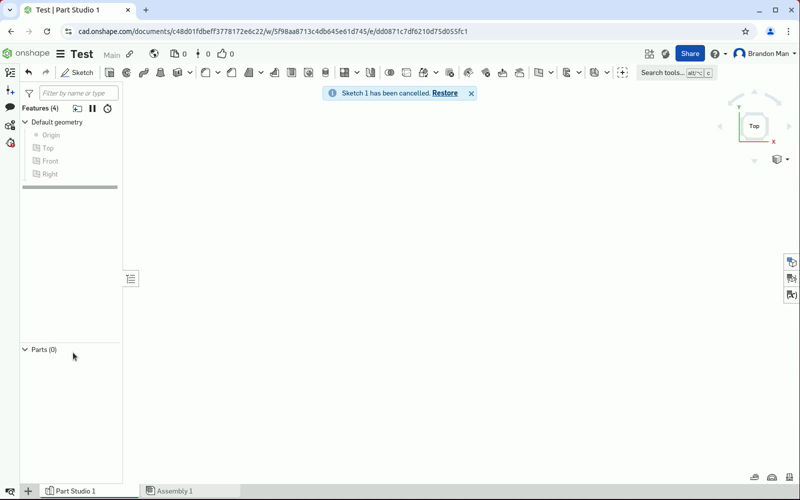
key(up)
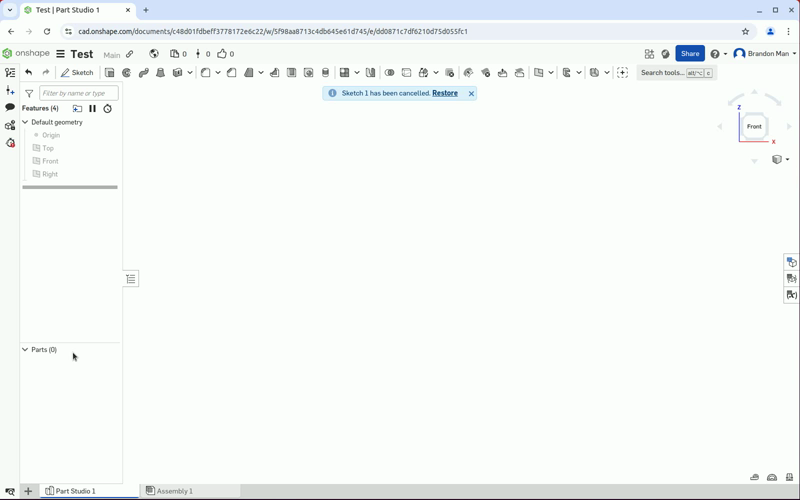
key_up(shift)
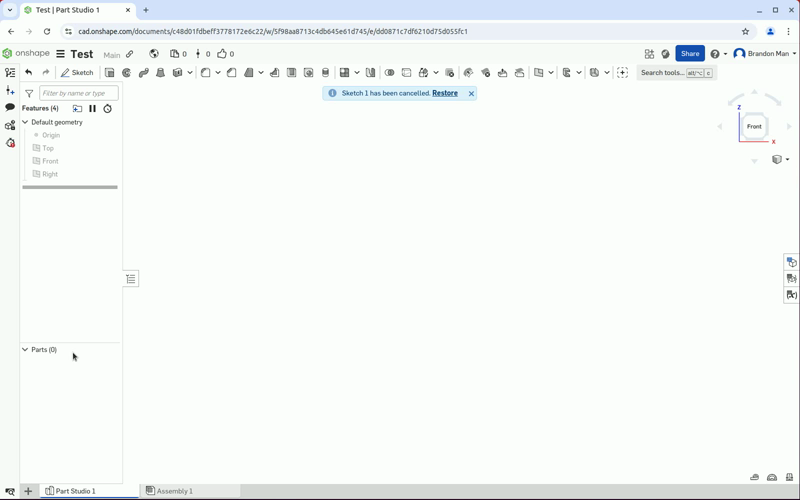
mouse_move(73, 352)
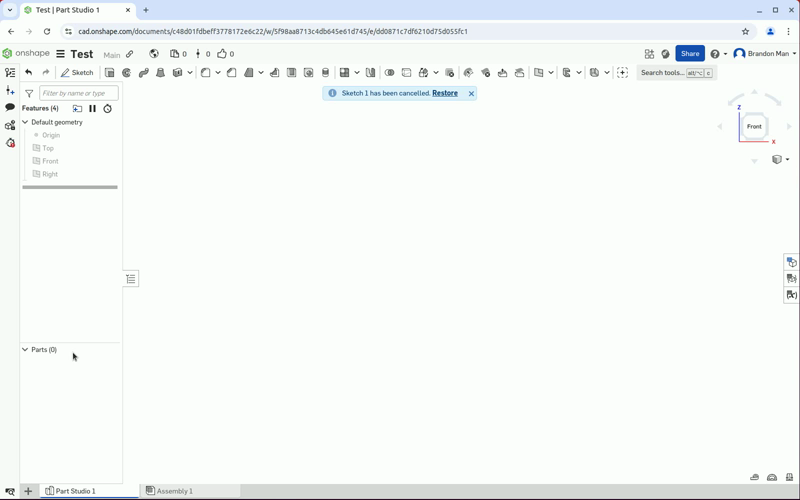
key(shift+y)
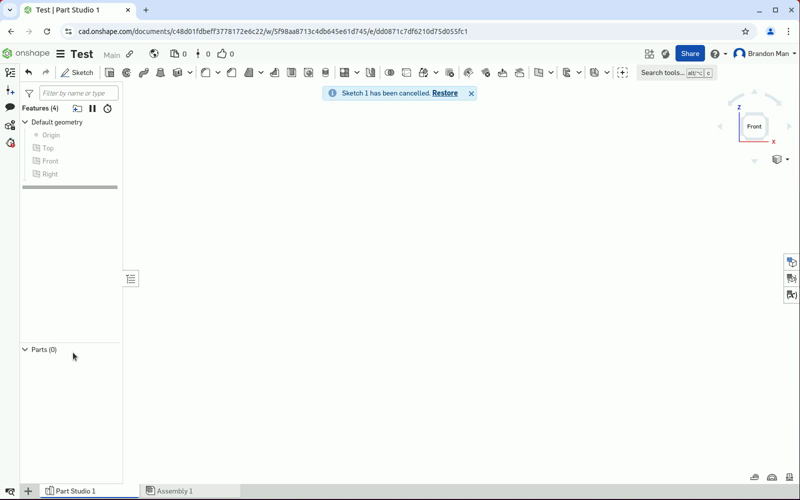
key(shift+s)
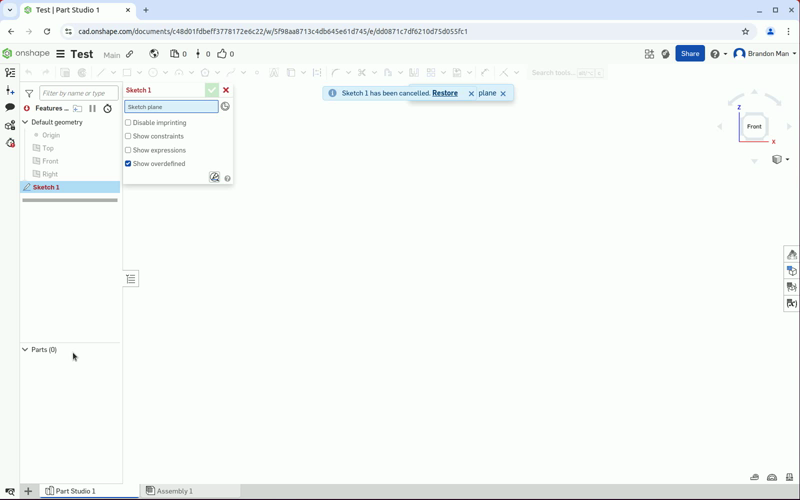
mouse_move(73, 163)
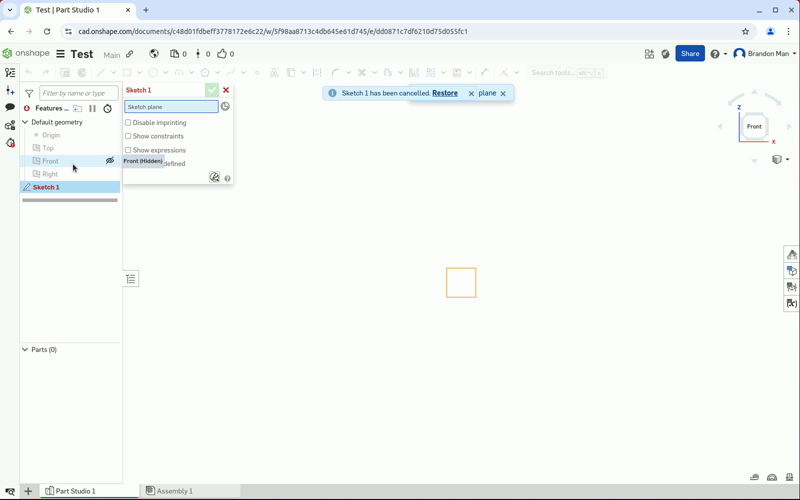
click(73, 163)
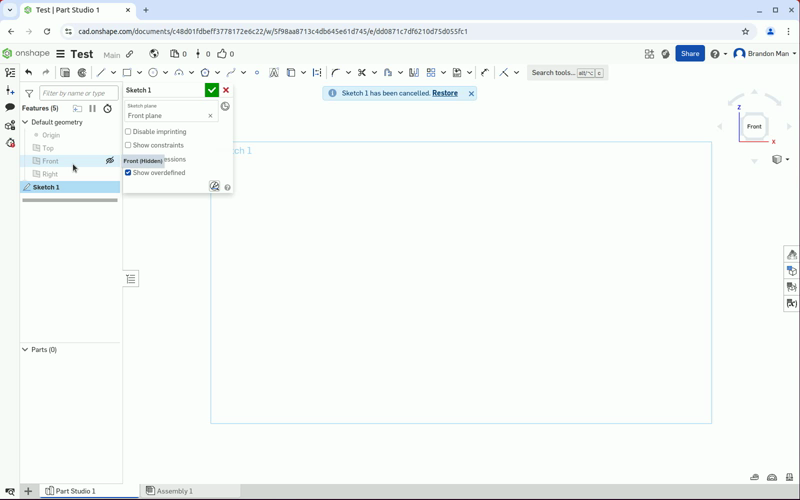
mouse_move(73, 352)
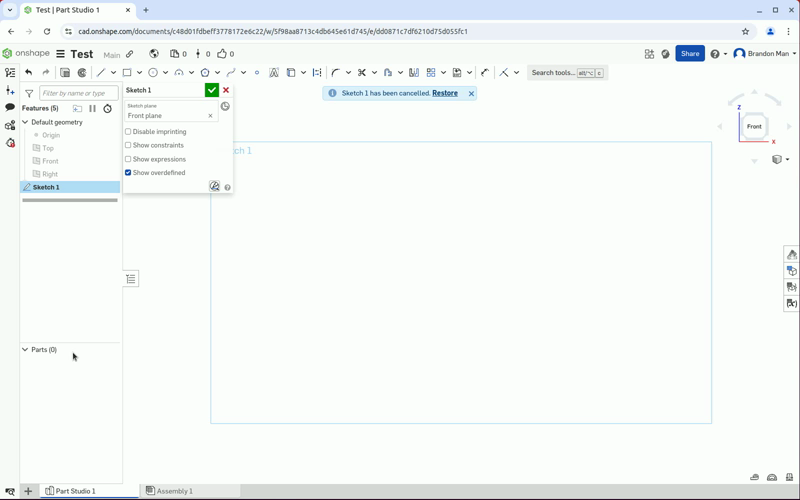
key(y)
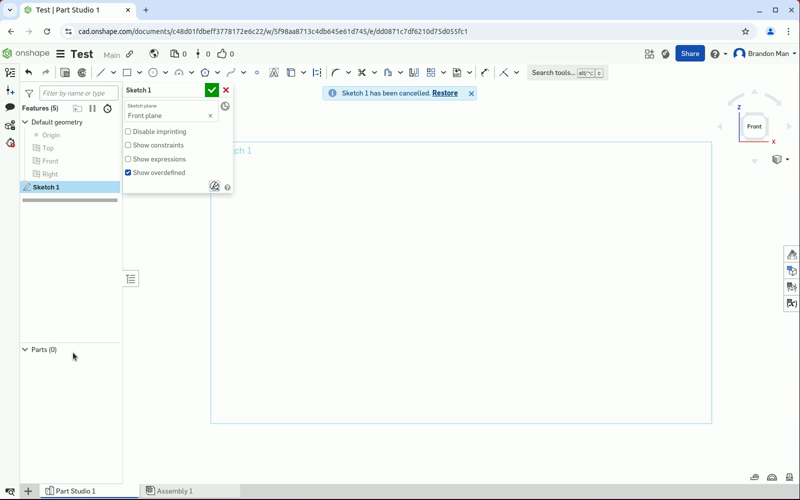
key(l)
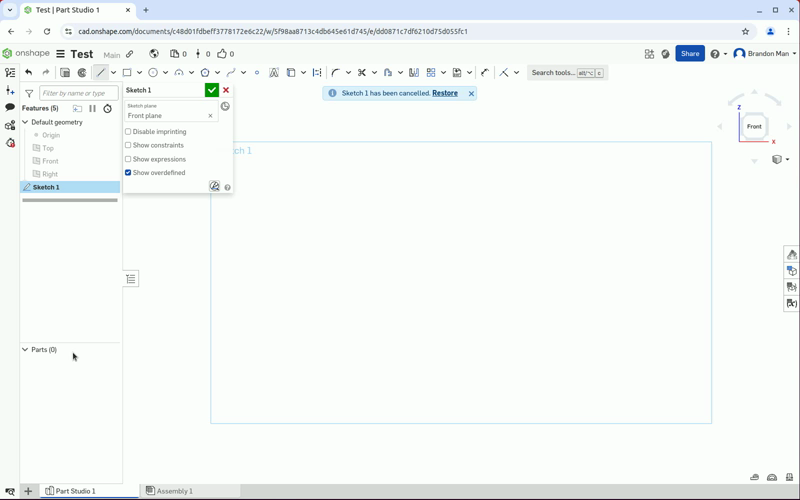
key_down(shift)
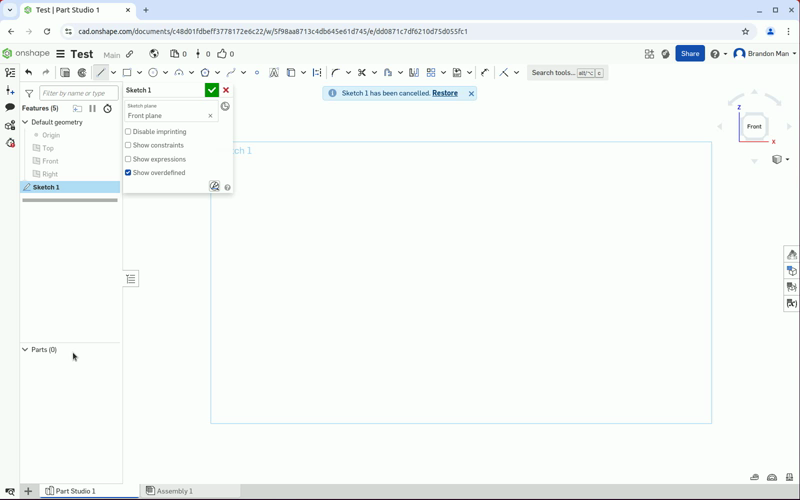
mouse_move(379, 314)
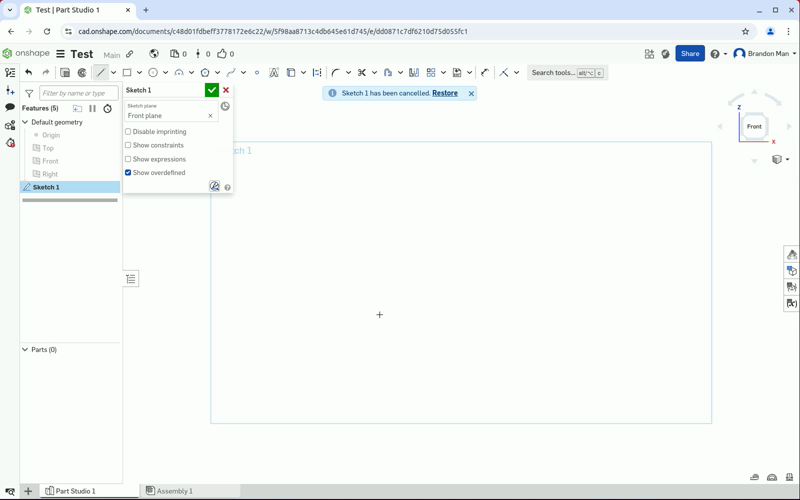
click(379, 314)
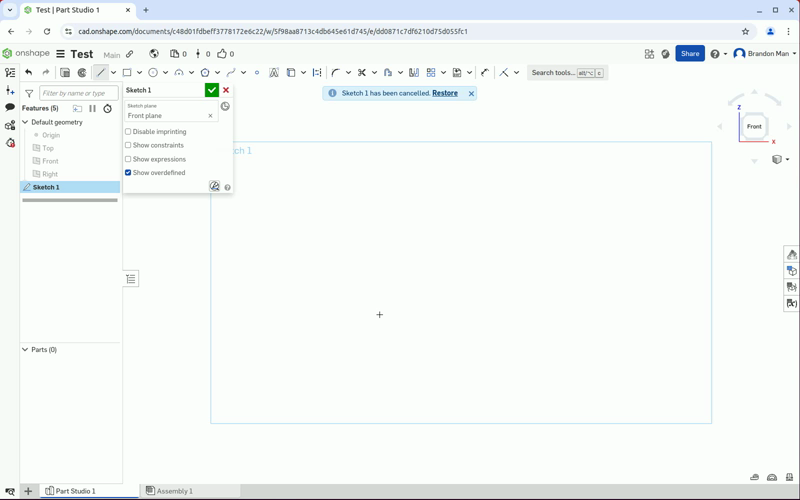
key_up(shift)
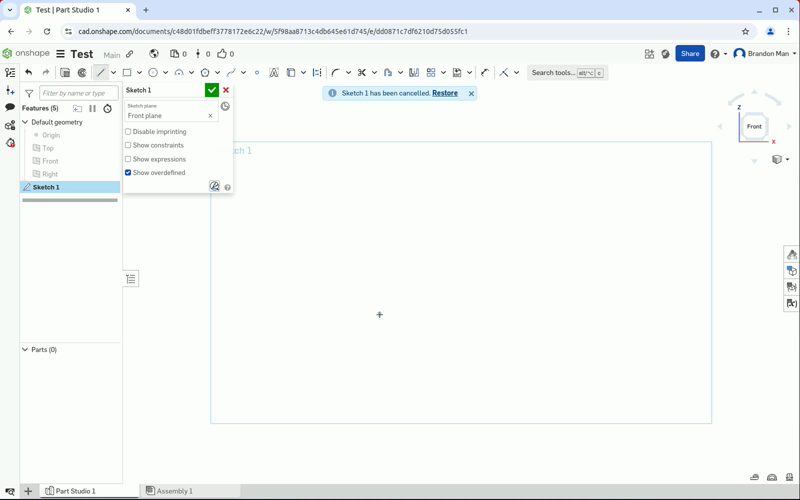
key_down(shift)
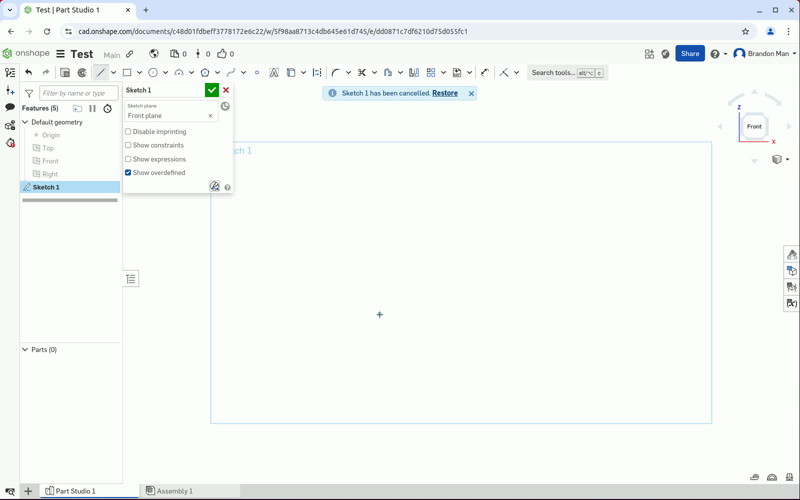
mouse_move(409, 314)
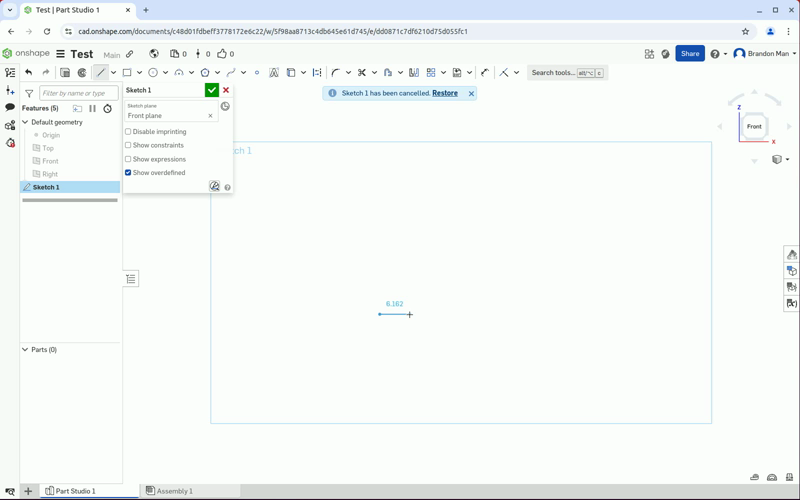
mouse_move(379, 298)
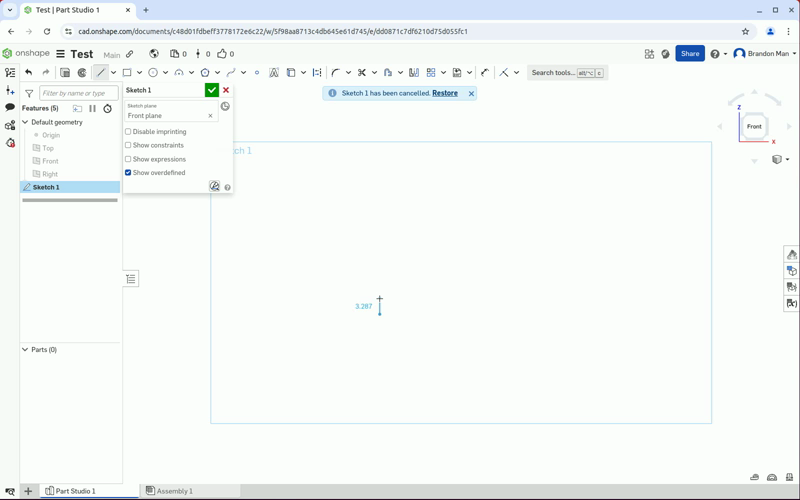
click(379, 298)
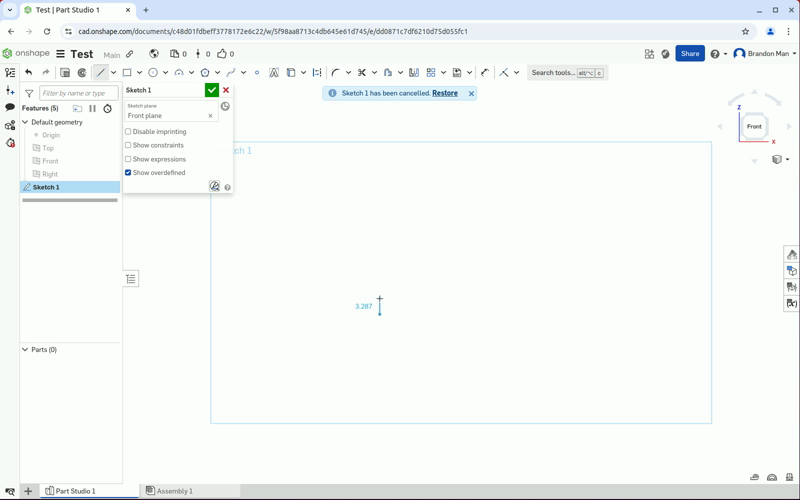
key_up(shift)
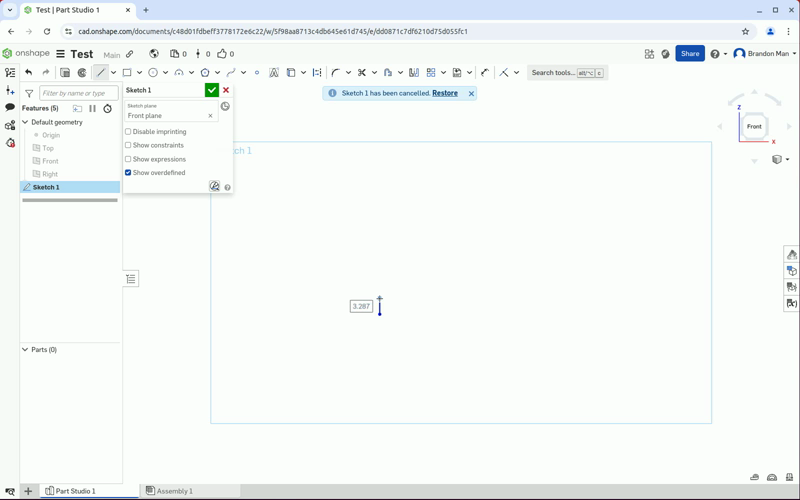
key(esc)
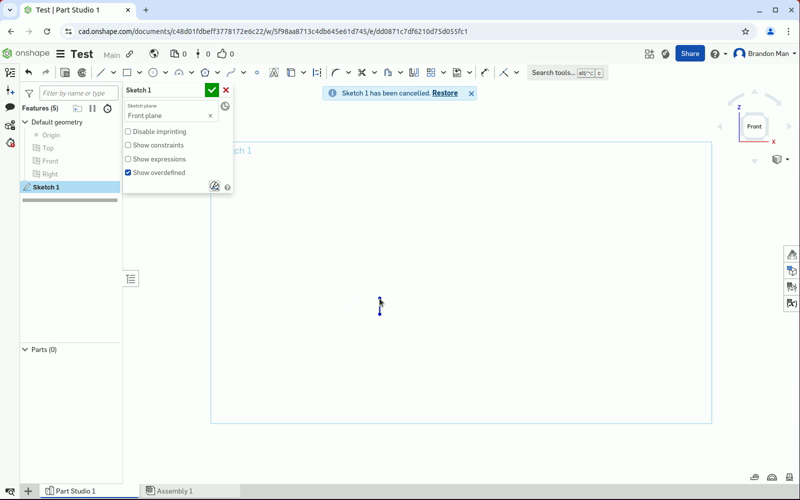
key(a)
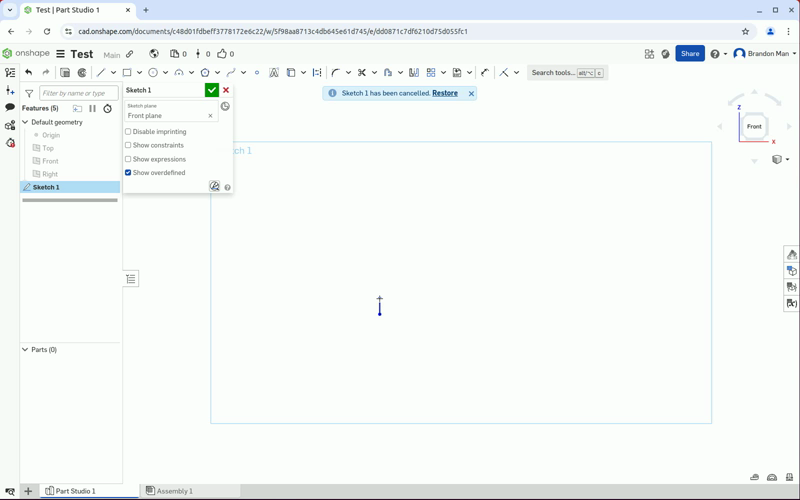
mouse_move(379, 298)
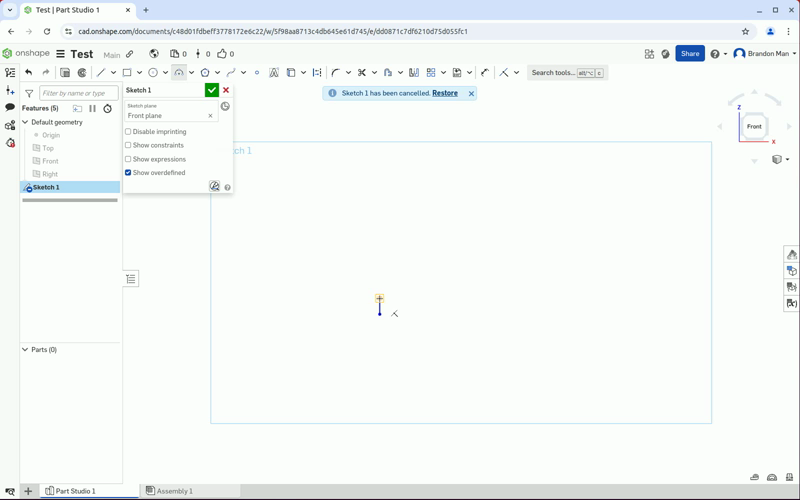
click(379, 298)
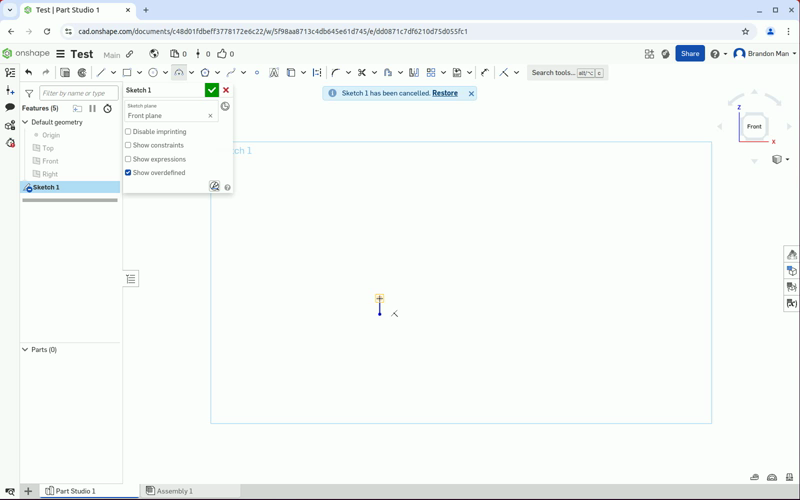
key_down(shift)
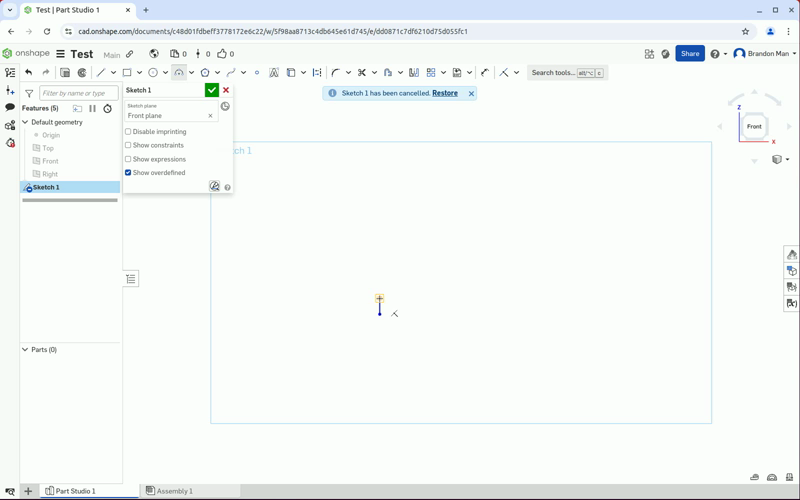
mouse_move(379, 266)
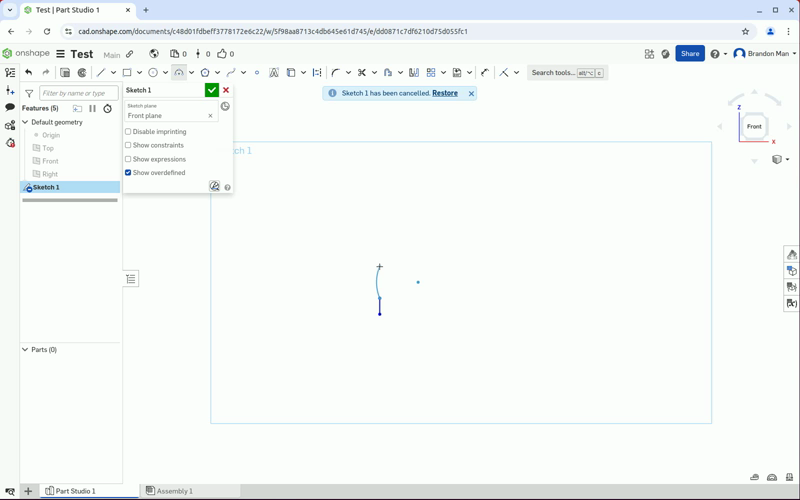
click(379, 266)
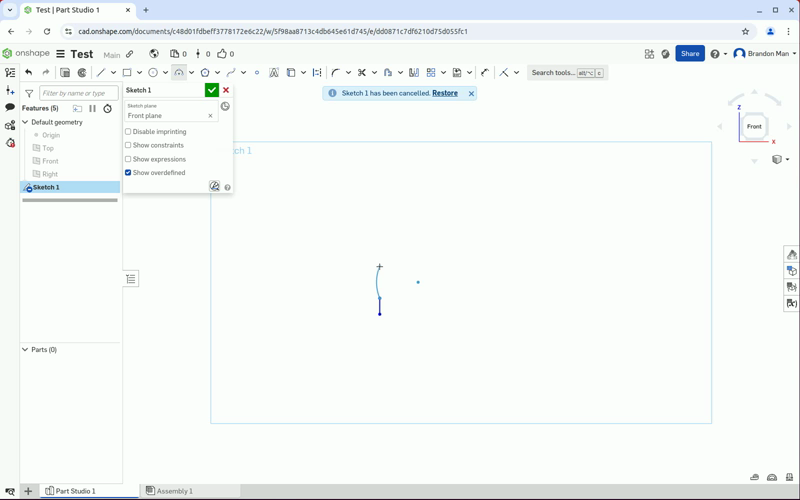
mouse_move(363, 282)
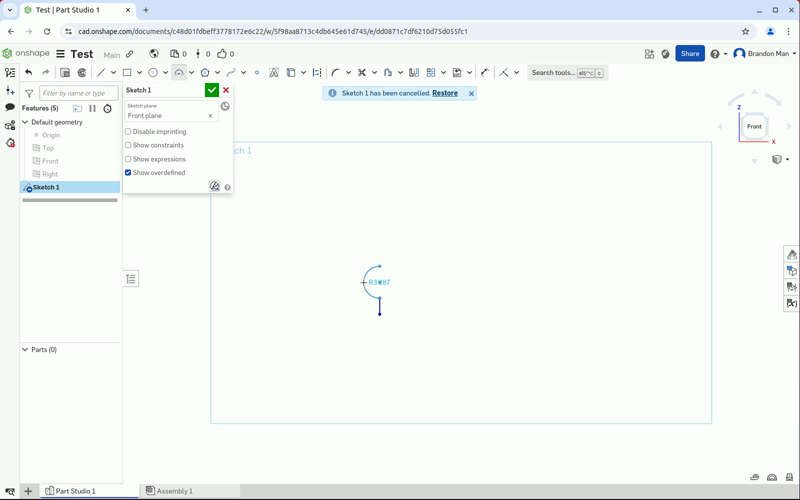
click(363, 282)
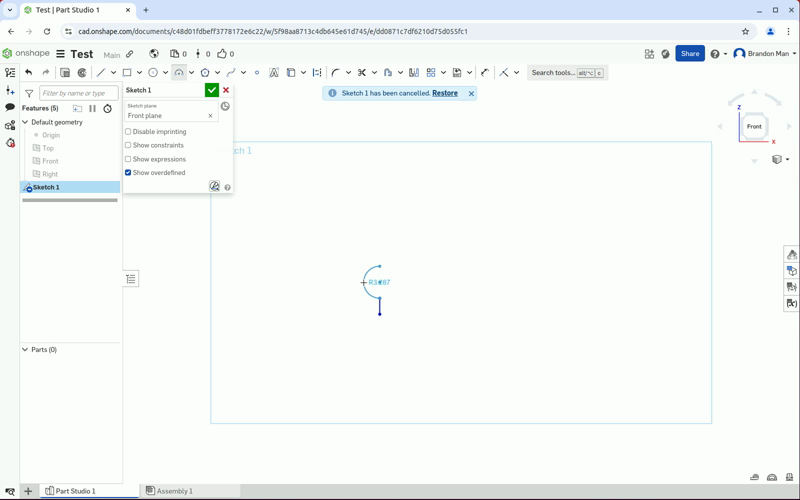
key_up(shift)
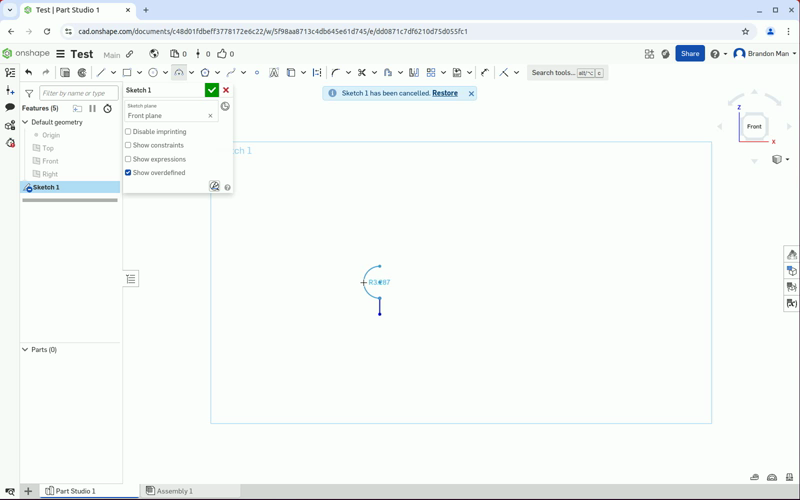
key(esc)
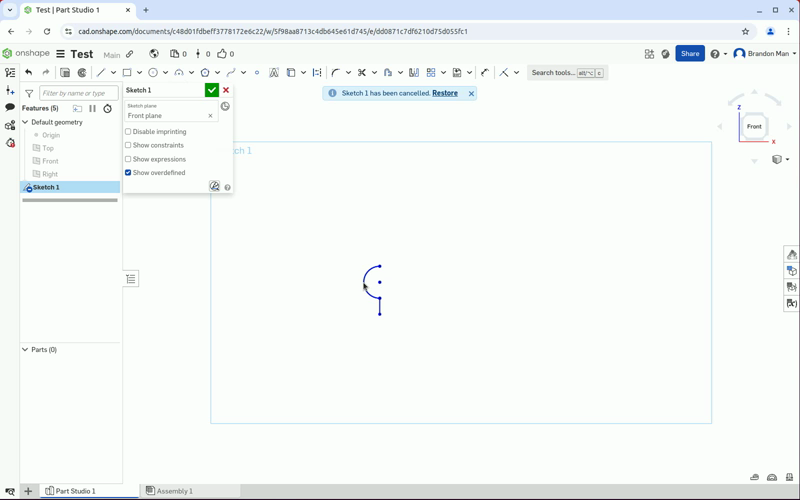
key(l)
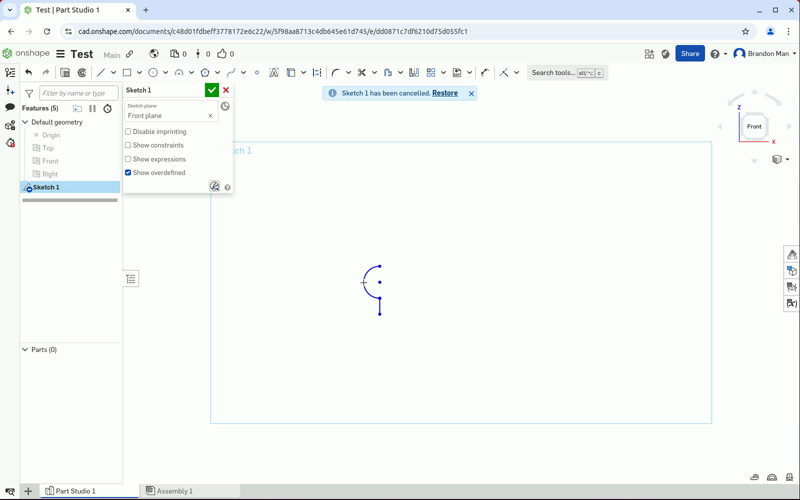
mouse_move(379, 266)
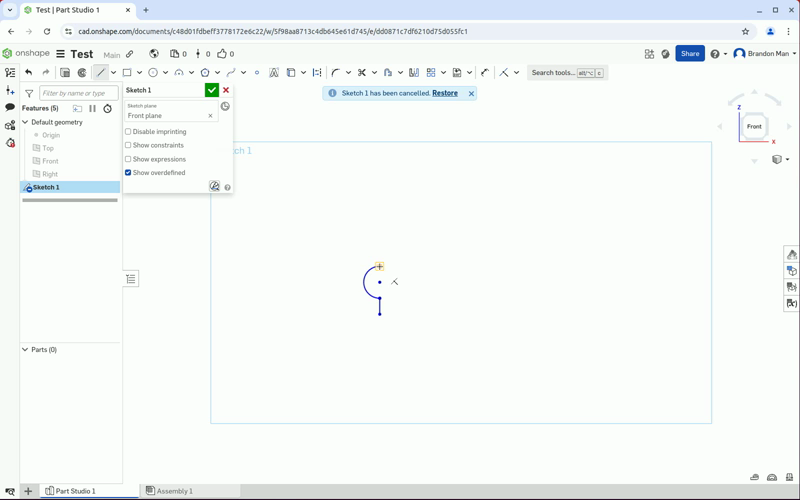
click(379, 266)
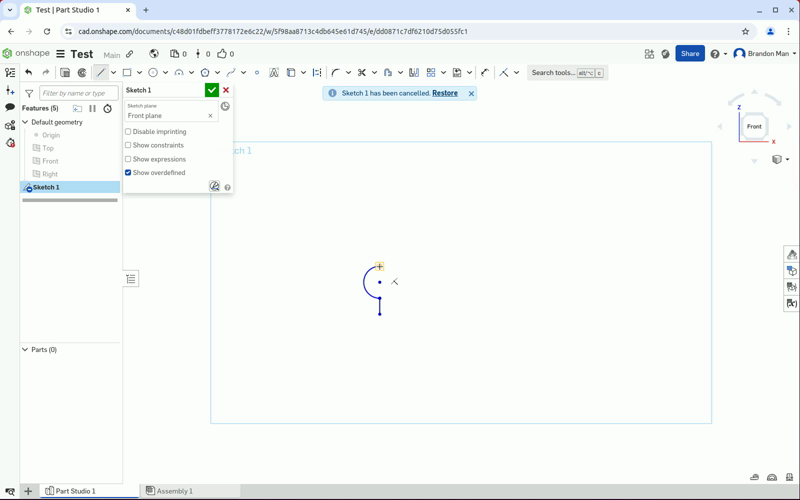
key_down(shift)
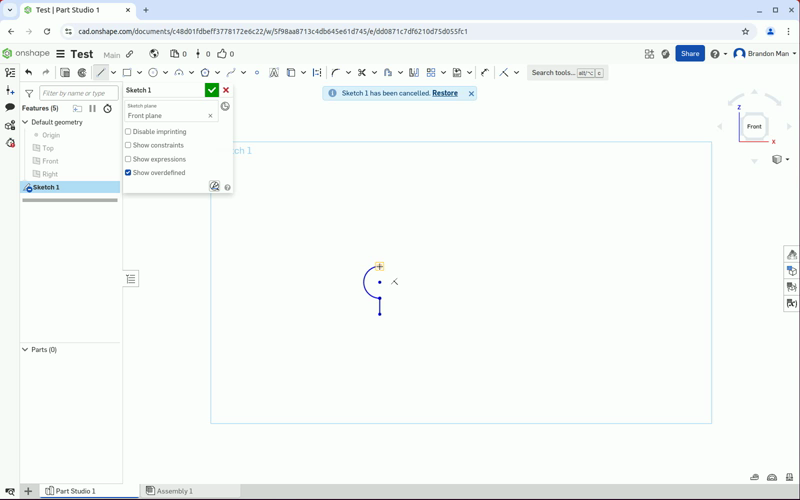
mouse_move(409, 266)
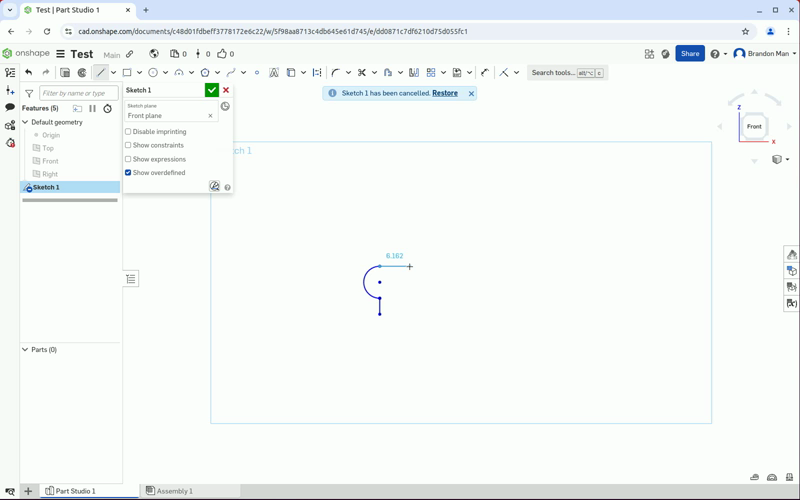
mouse_move(379, 249)
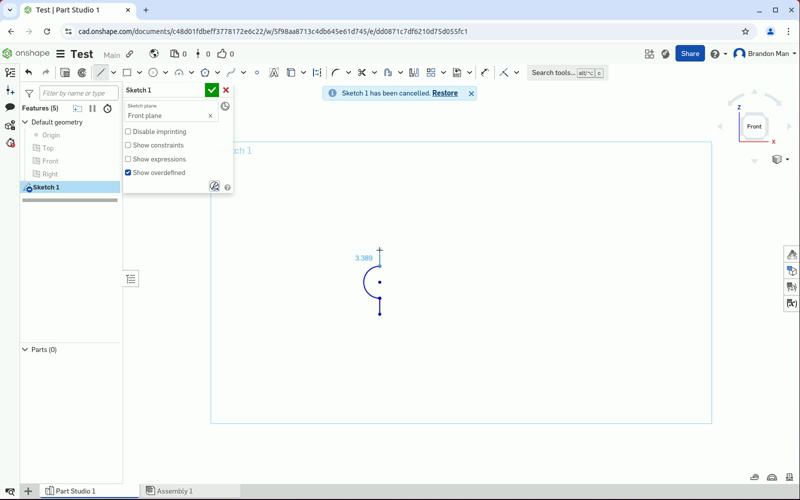
click(379, 249)
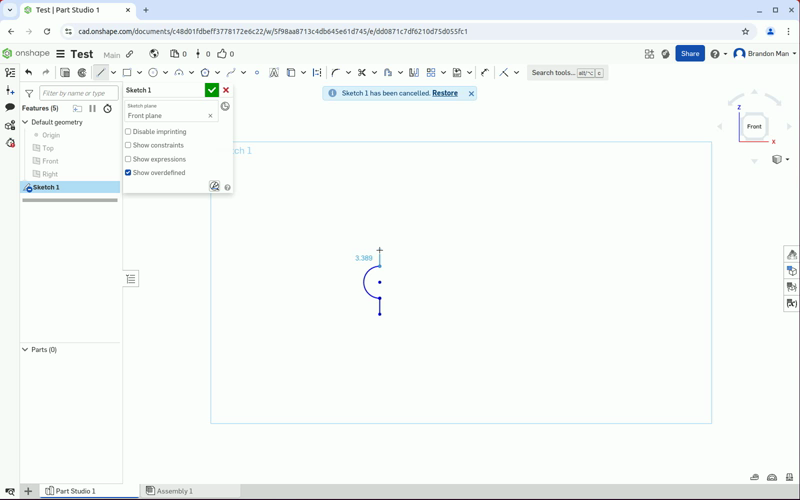
key_up(shift)
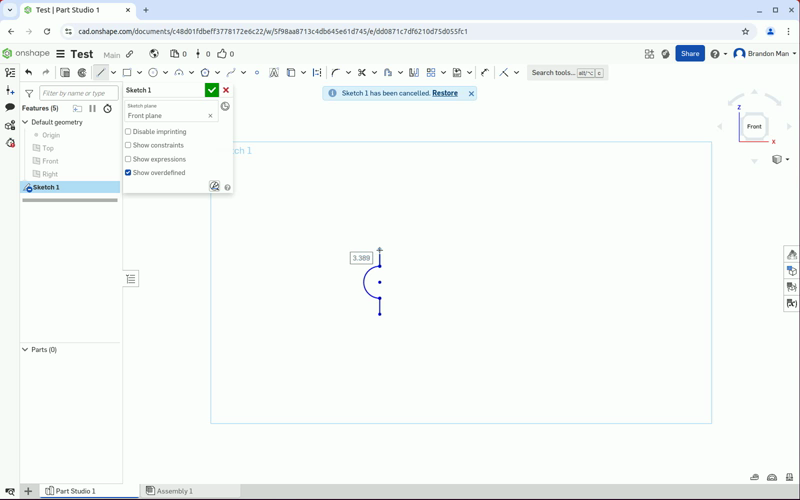
key(esc)
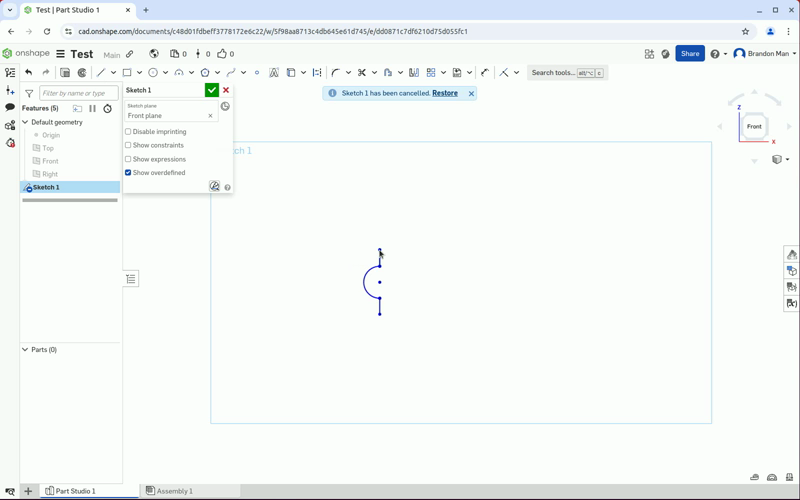
key(a)
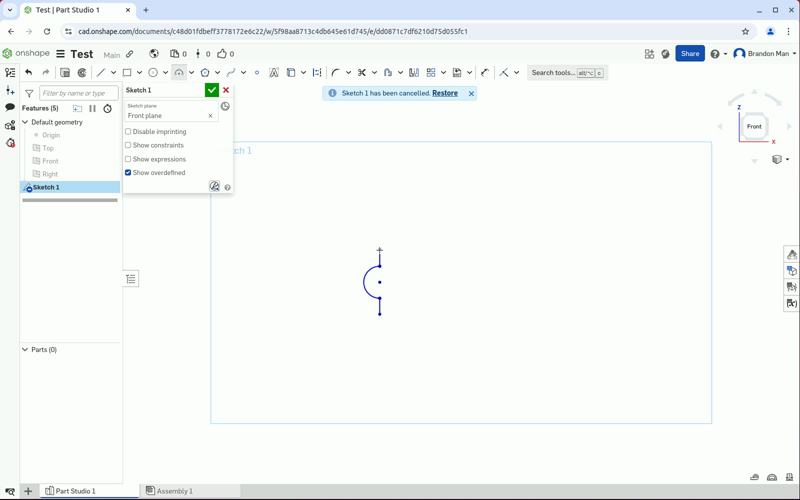
mouse_move(379, 249)
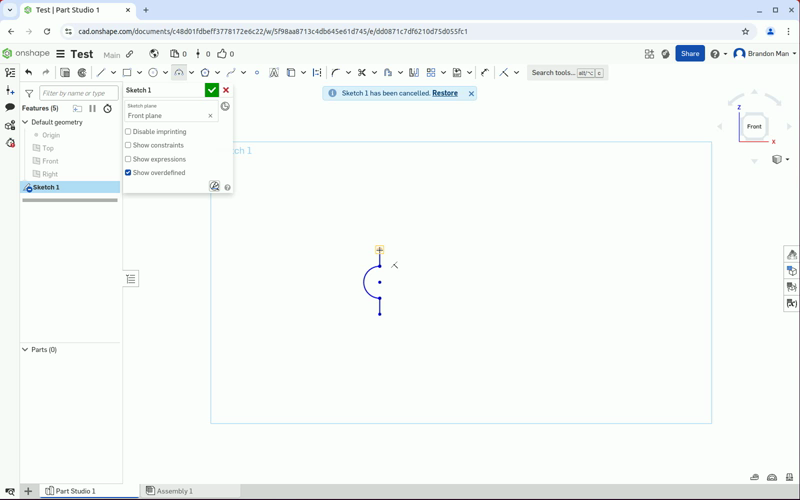
click(379, 249)
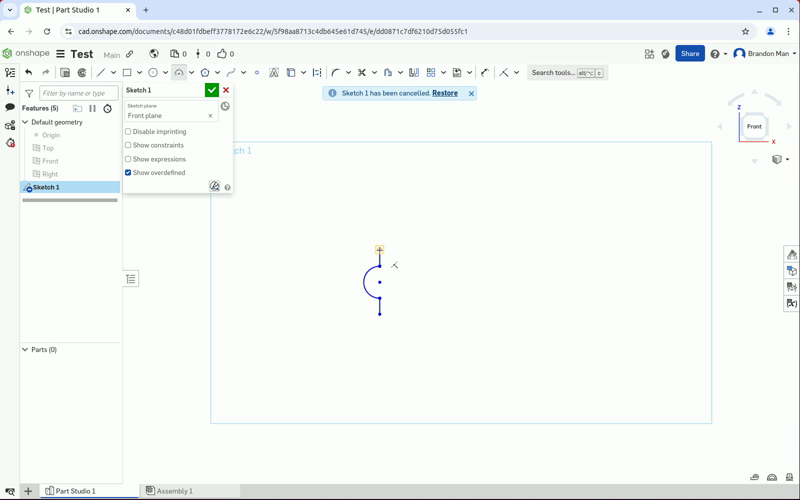
mouse_move(379, 314)
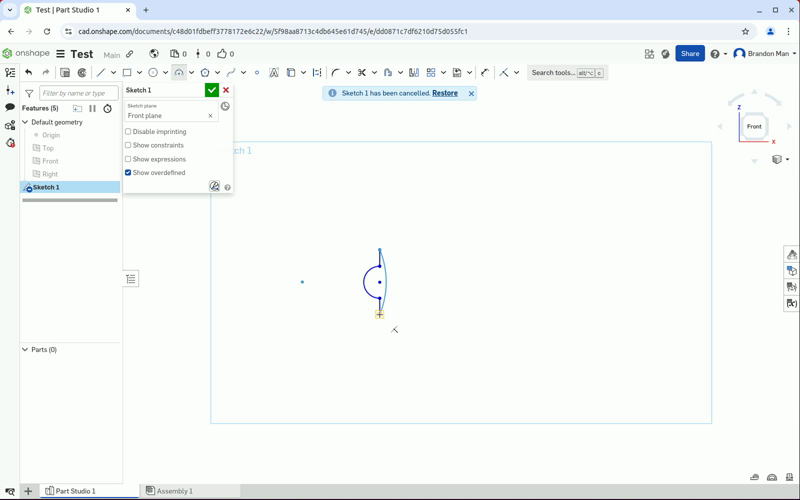
click(379, 314)
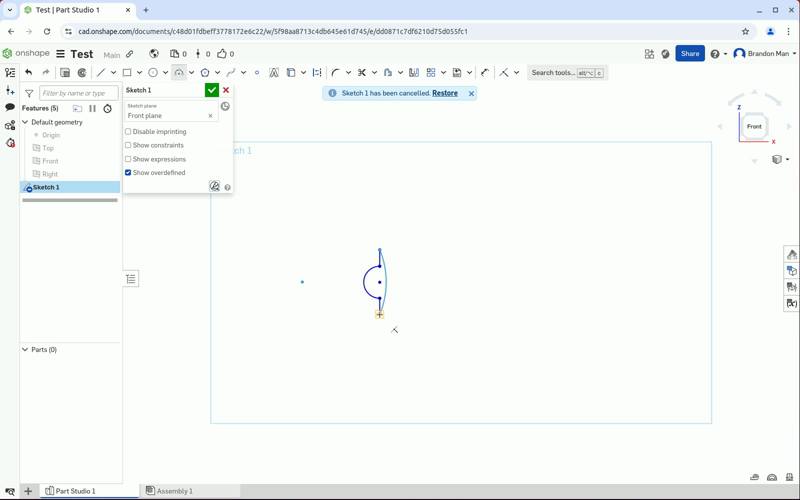
key_down(shift)
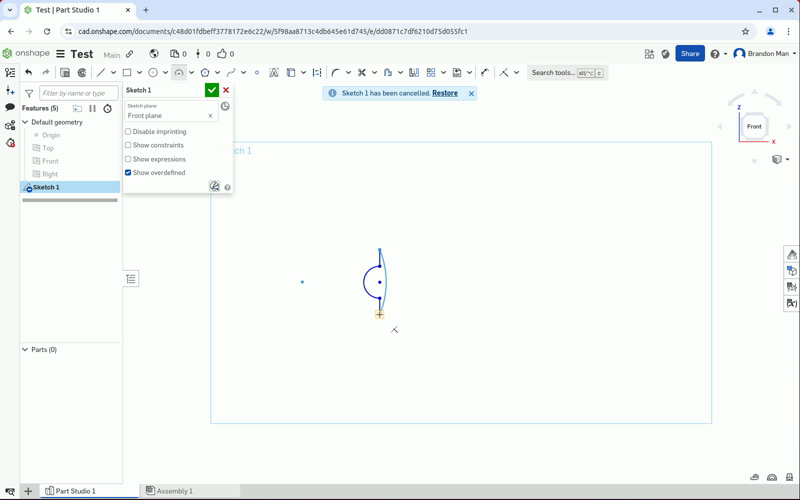
mouse_move(347, 282)
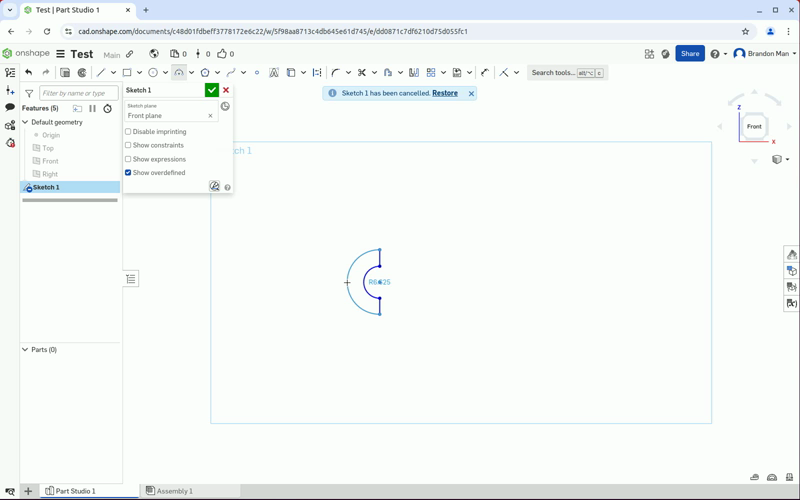
click(347, 282)
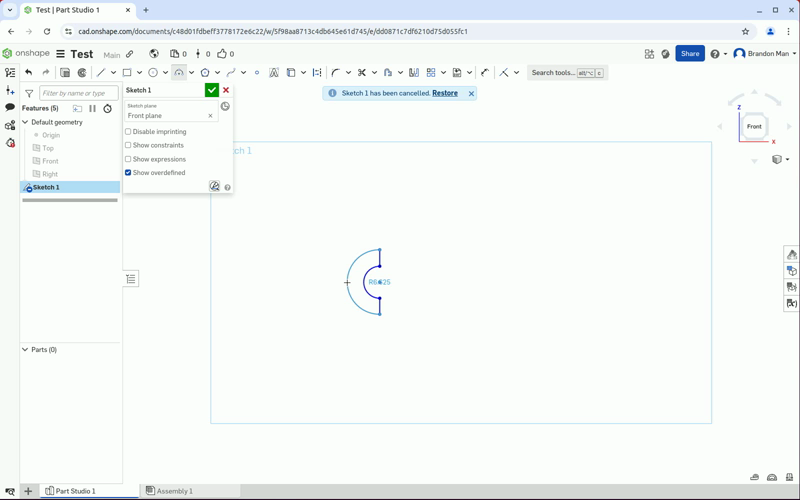
key_up(shift)
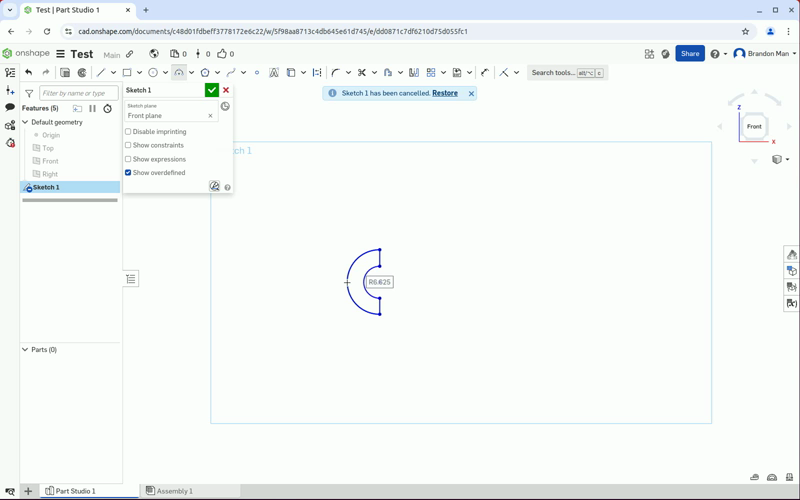
key(esc)
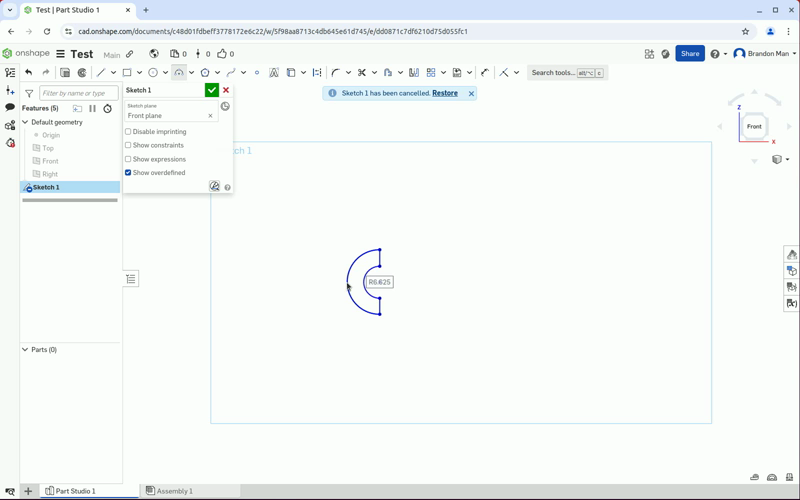
mouse_move(357, 303)
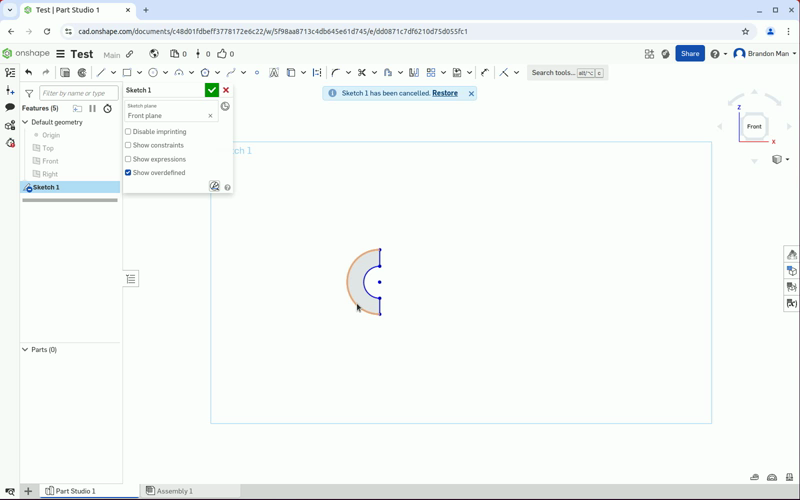
scroll(6)
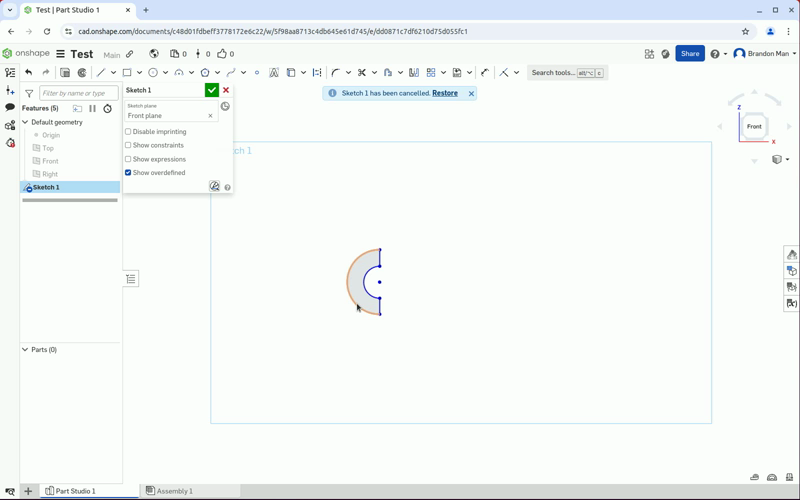
scroll(6)
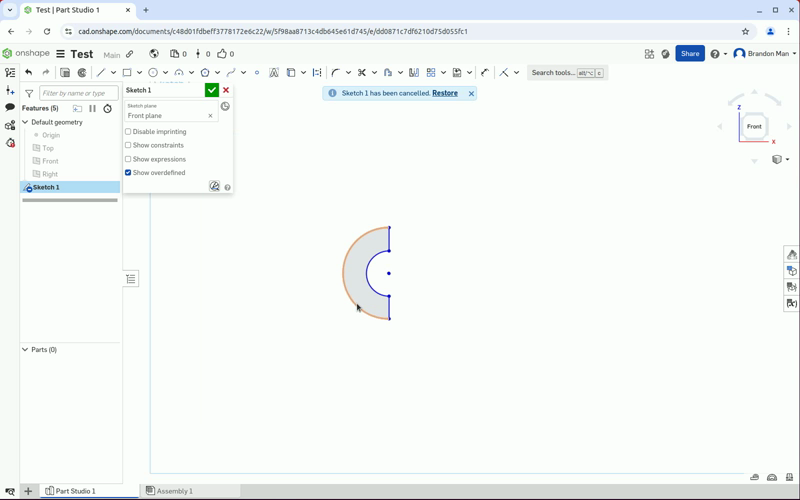
scroll(6)
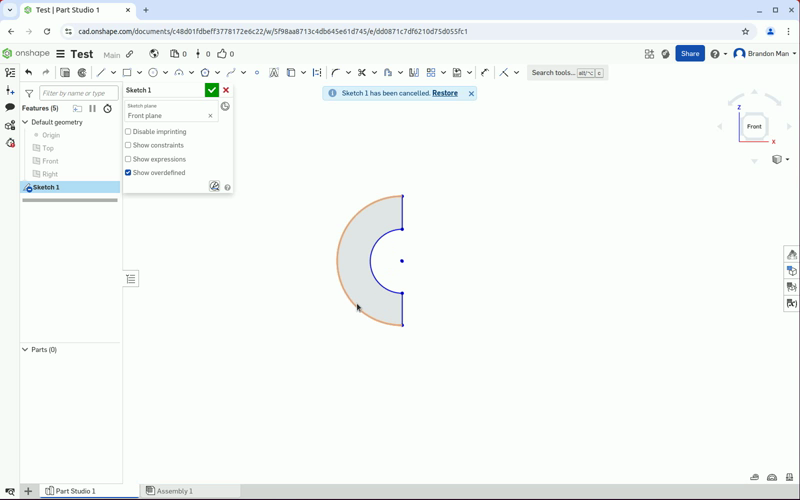
scroll(6)
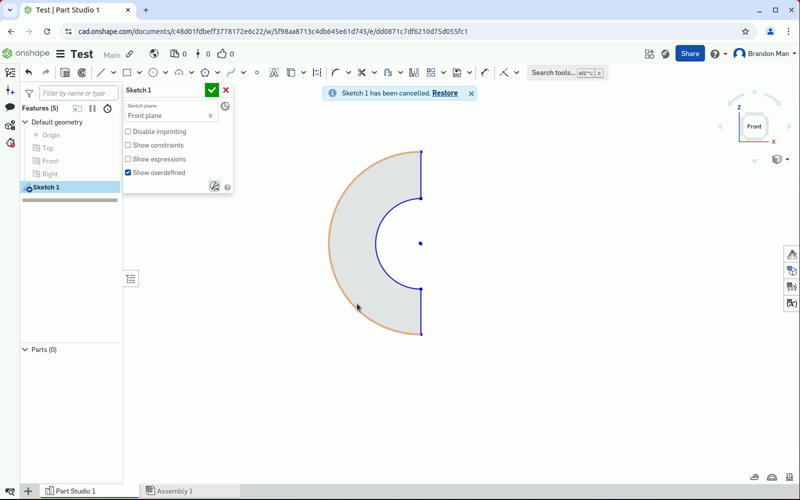
scroll(6)
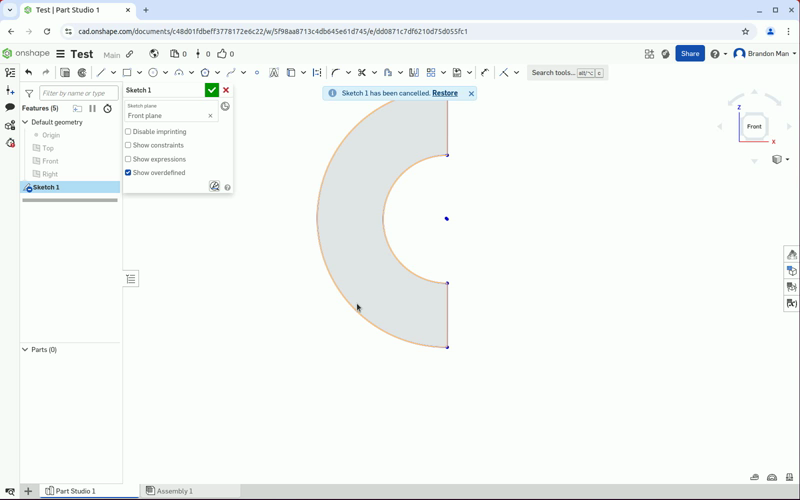
scroll(6)
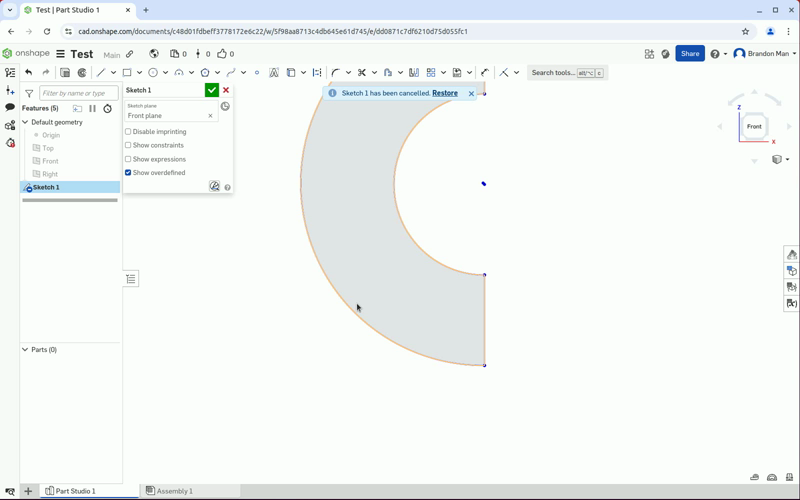
scroll(6)
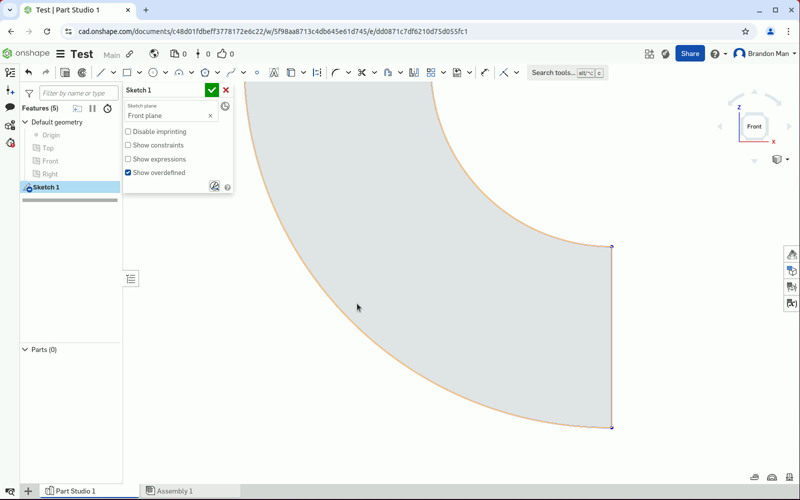
click(357, 303)
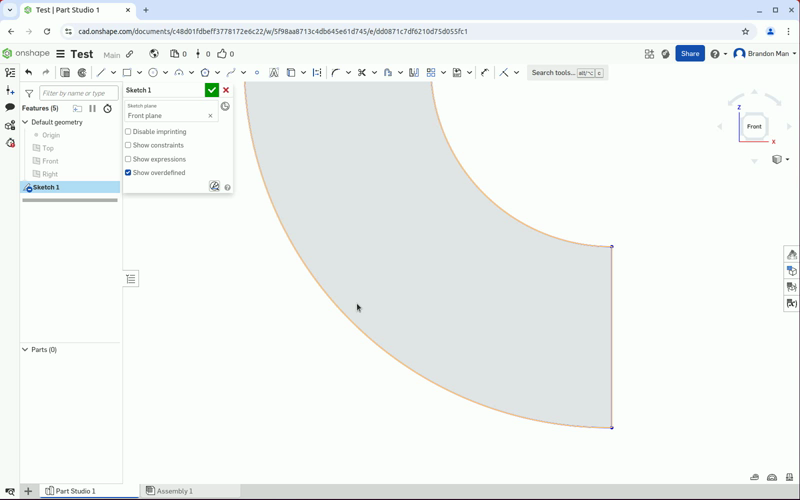
scroll(-6)
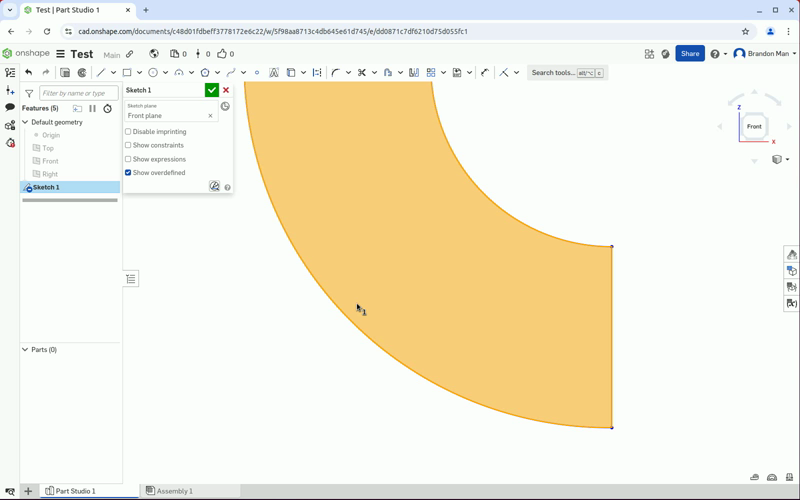
scroll(-6)
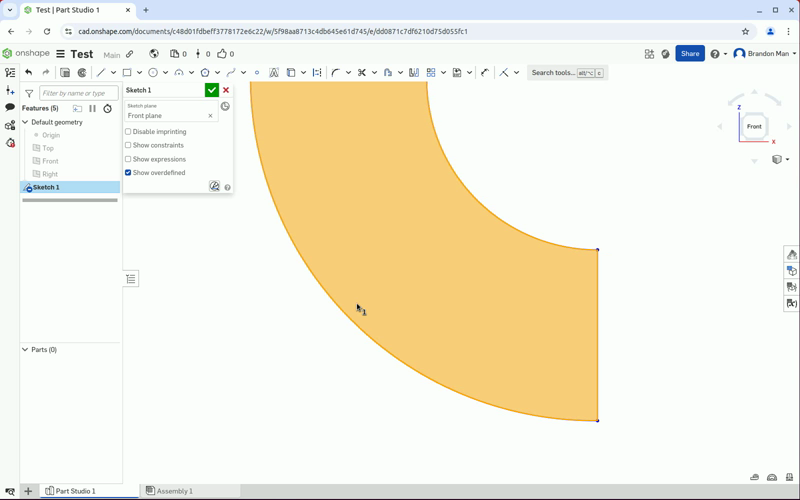
scroll(-6)
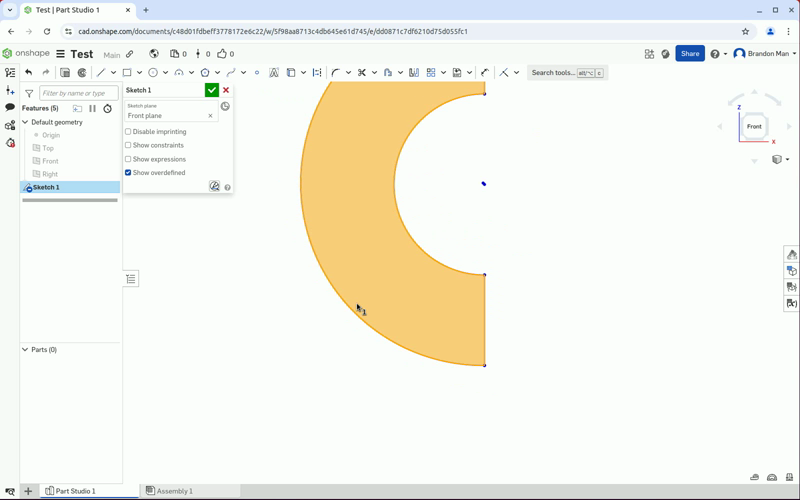
scroll(-6)
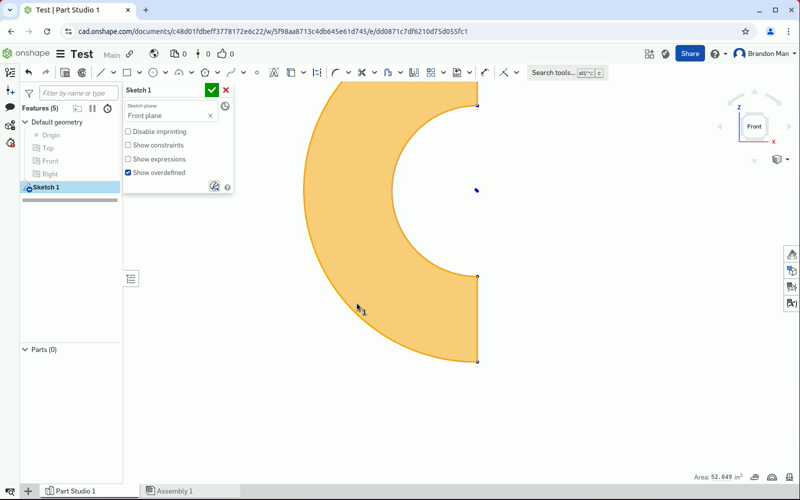
scroll(-6)
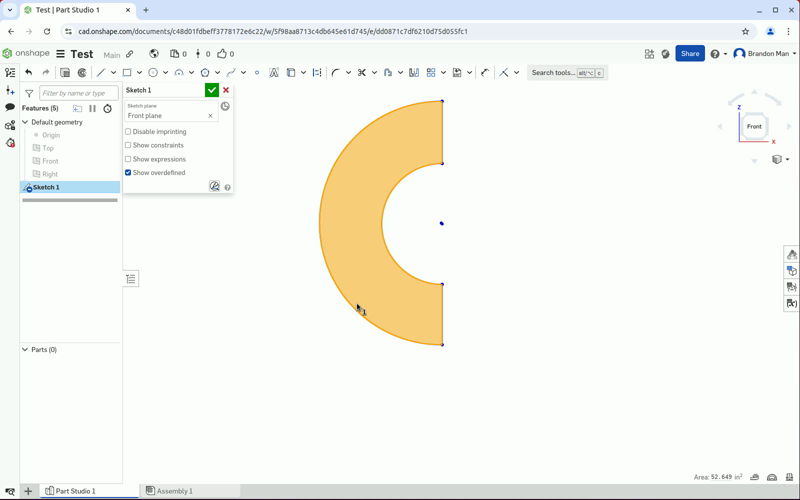
scroll(-6)
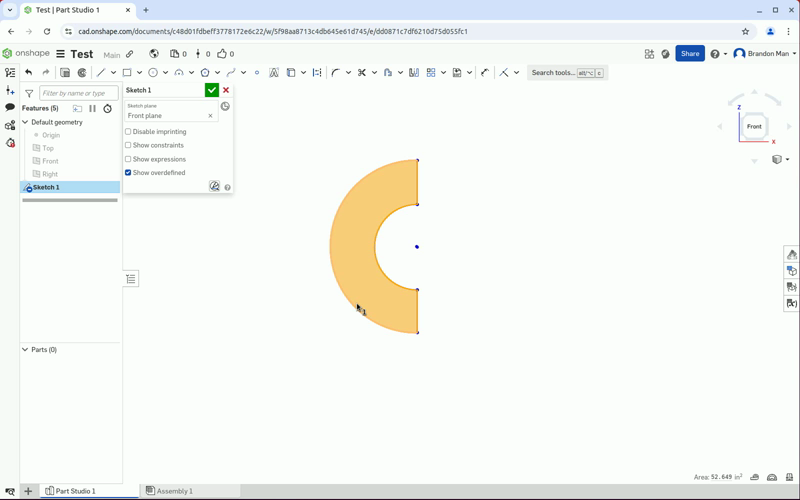
scroll(-6)
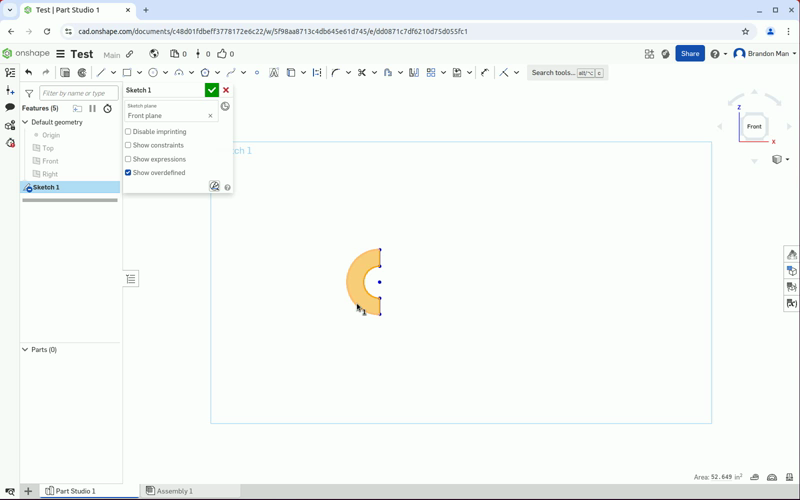
mouse_move(73, 352)
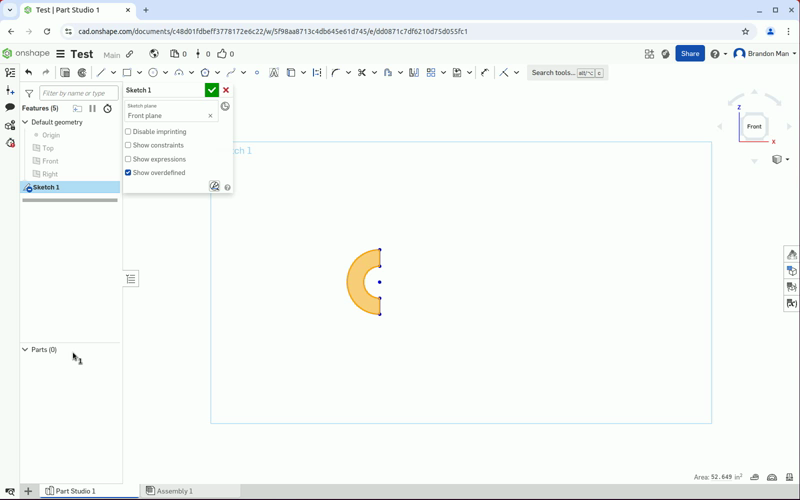
key(shift+y)
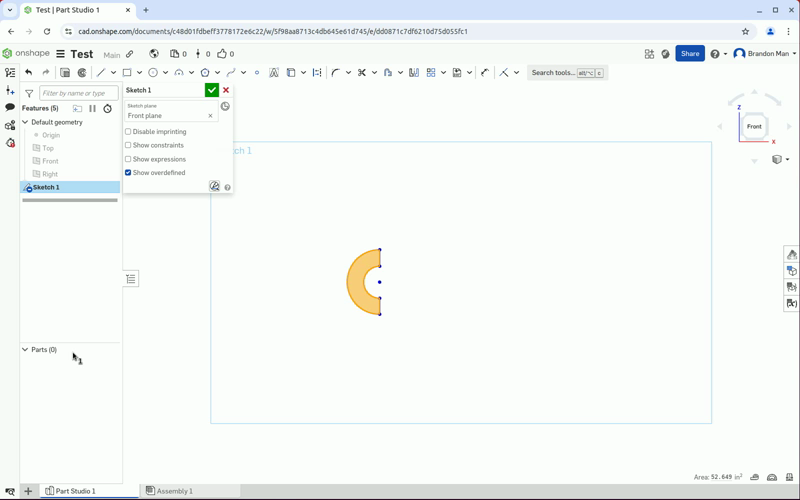
key(shift+e)
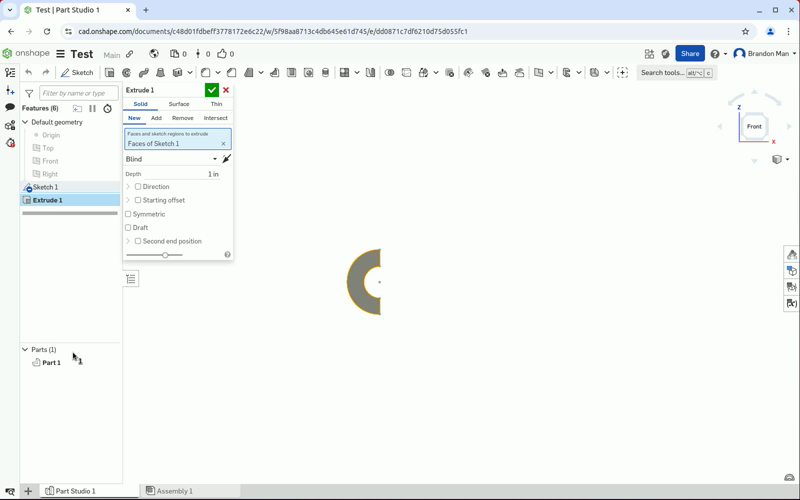
mouse_move(143, 106)
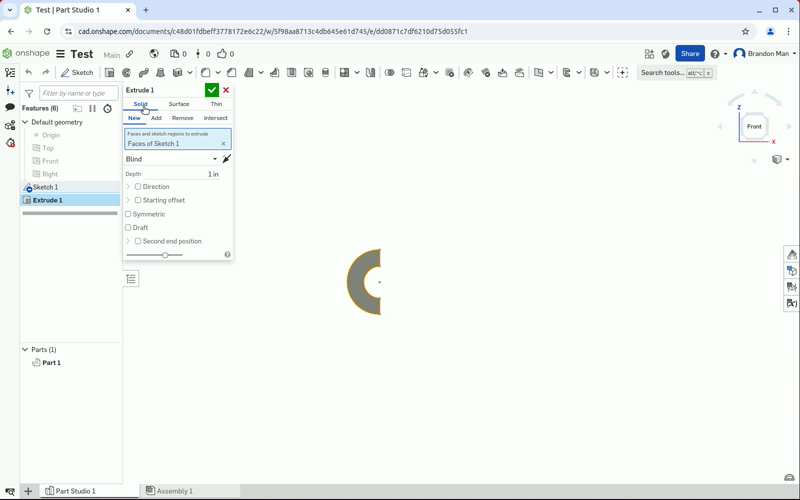
click(143, 106)
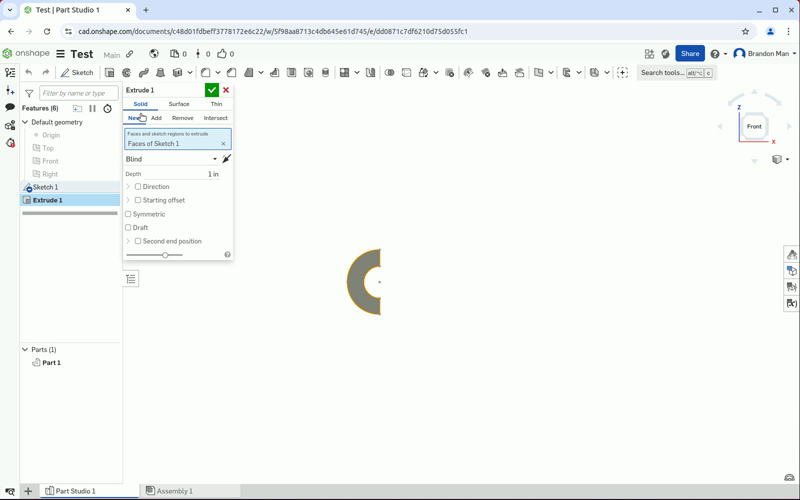
mouse_move(137, 120)
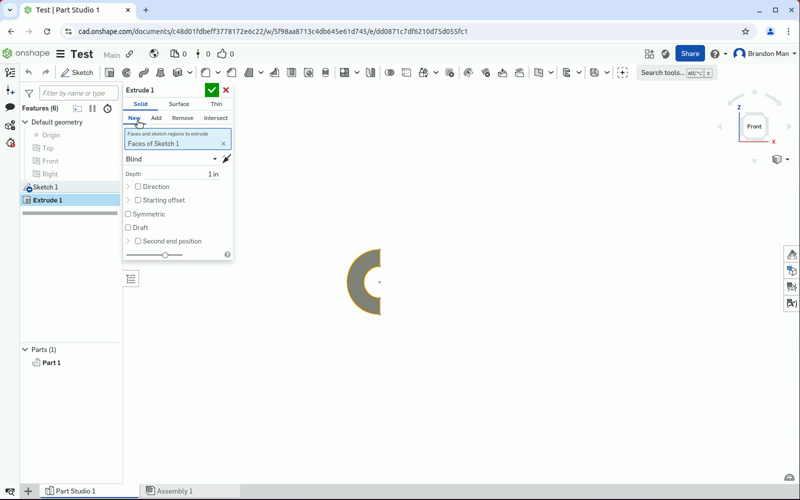
click(137, 120)
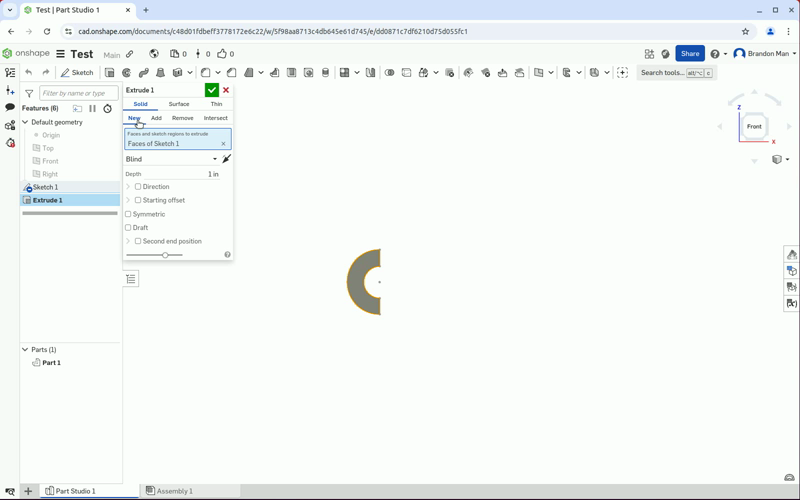
key(tab, 4)
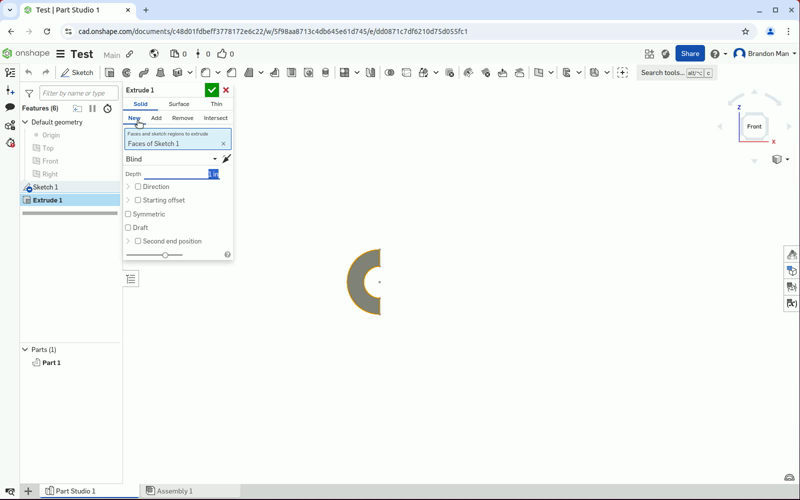
text(5.055)
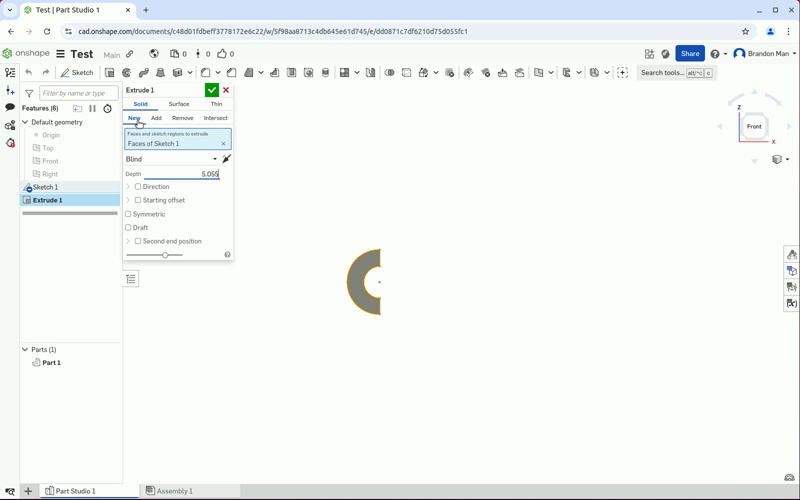
key(enter)
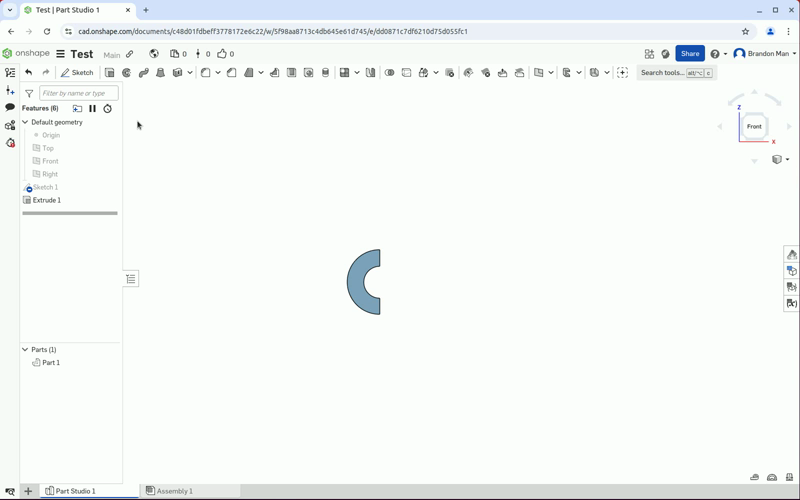
key(shift+h)
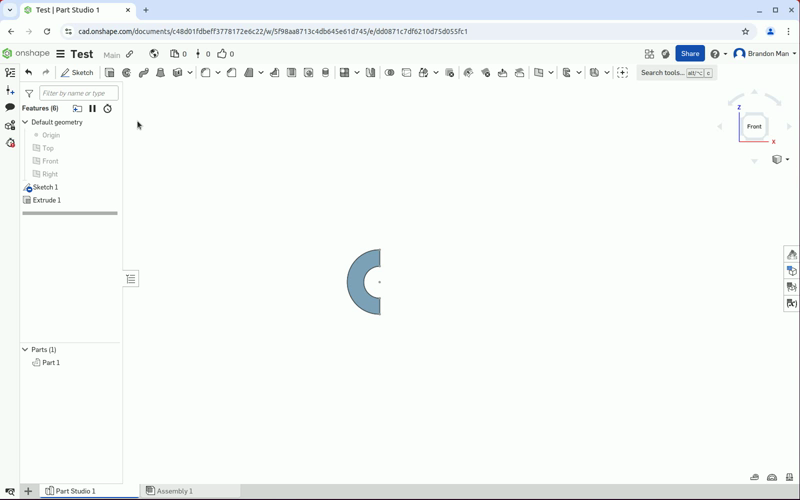
key(shift+h)
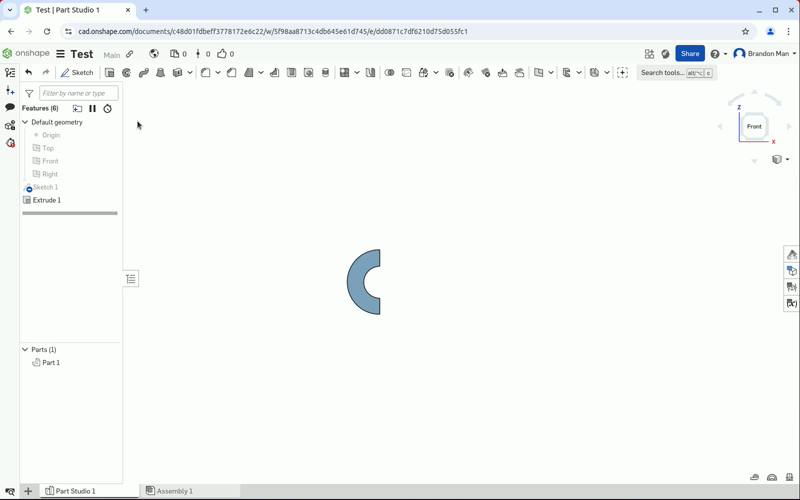
mouse_move(73, 189)
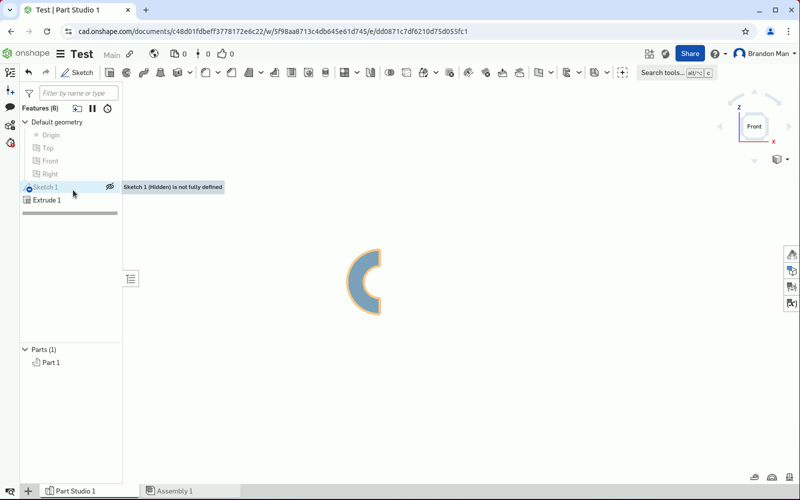
click(73, 189)
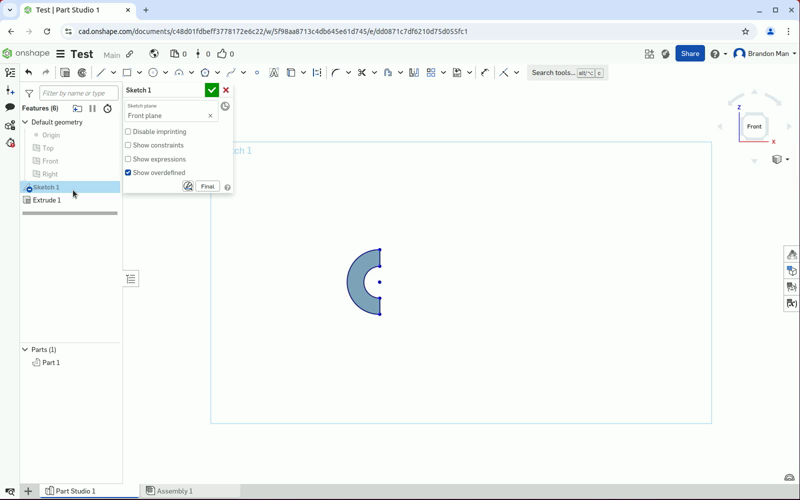
mouse_move(229, 92)
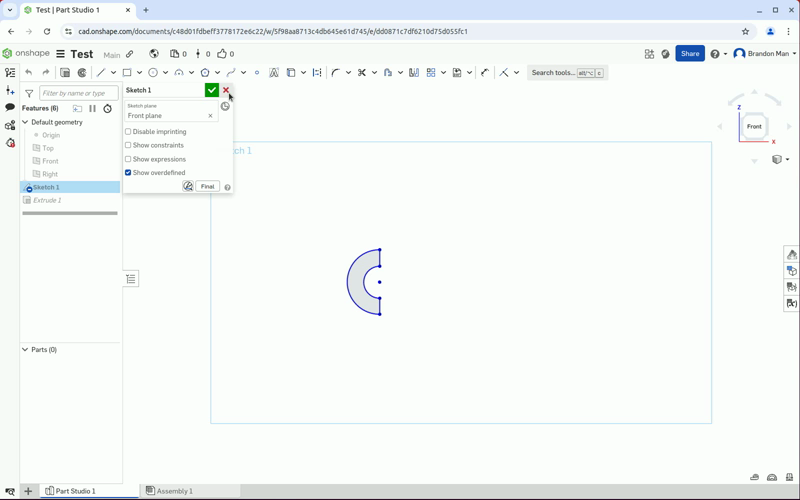
click(229, 92)
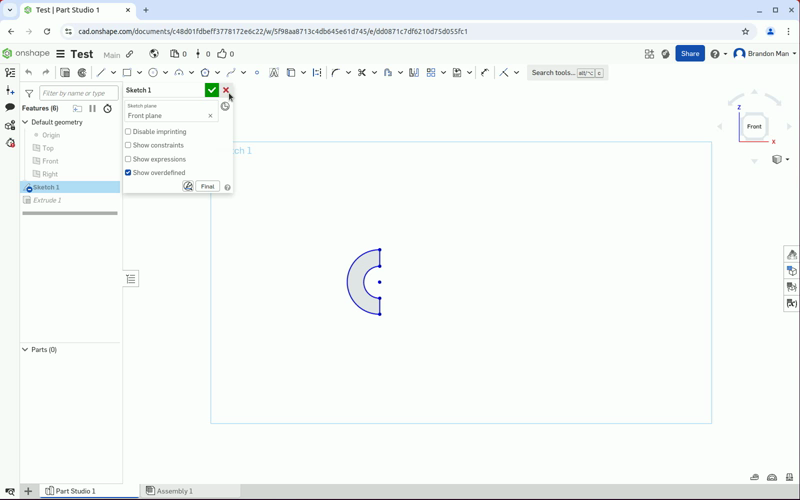
key(shift+s)
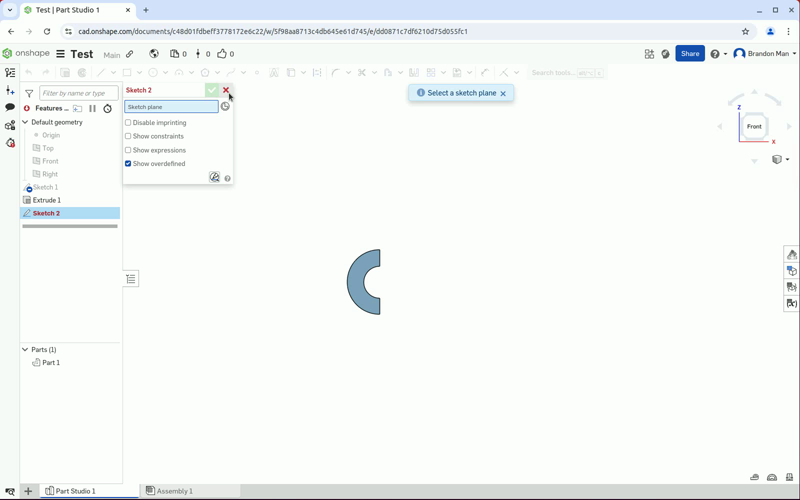
mouse_move(73, 163)
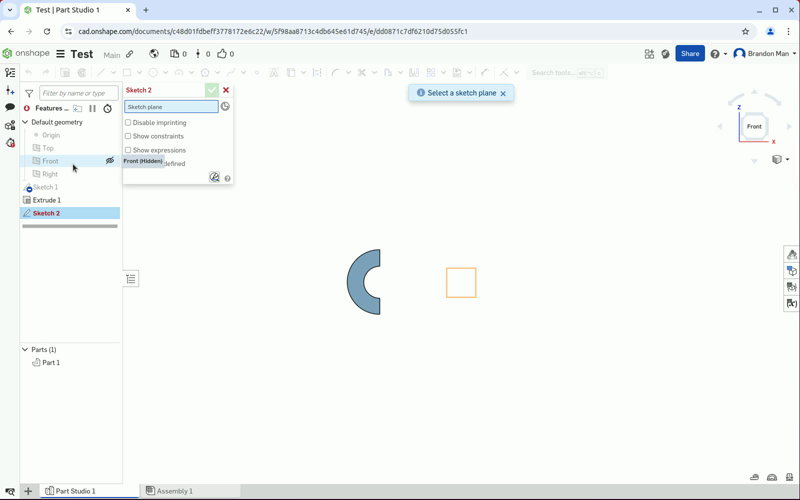
click(73, 163)
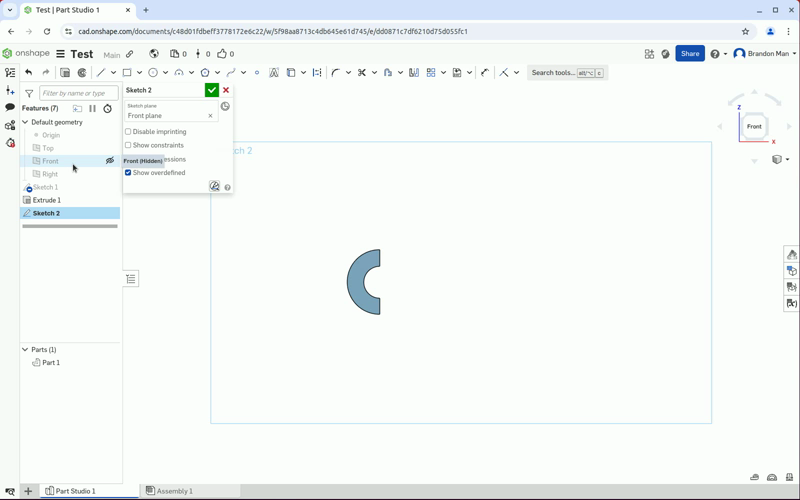
mouse_move(73, 352)
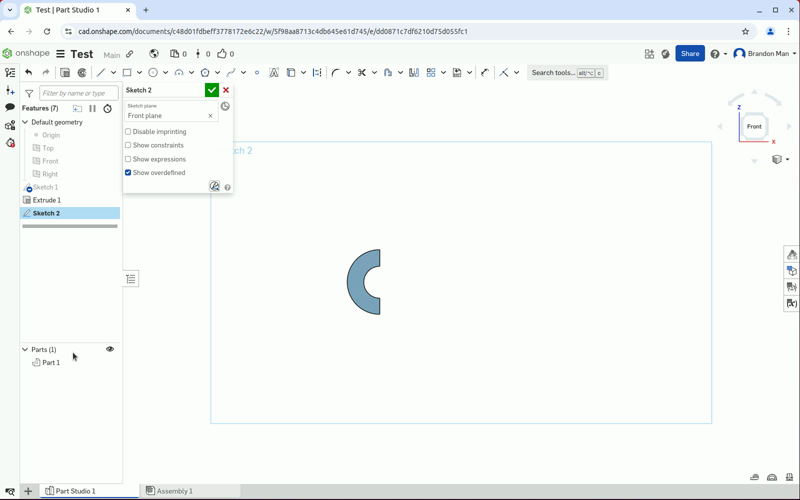
key(y)
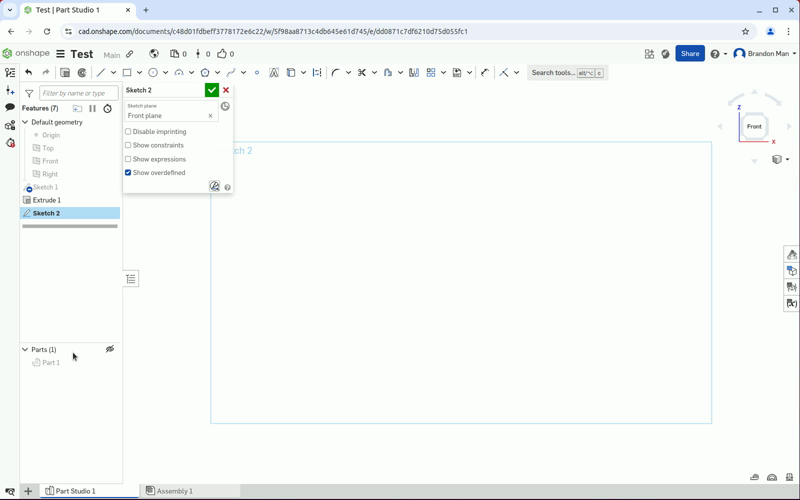
key(l)
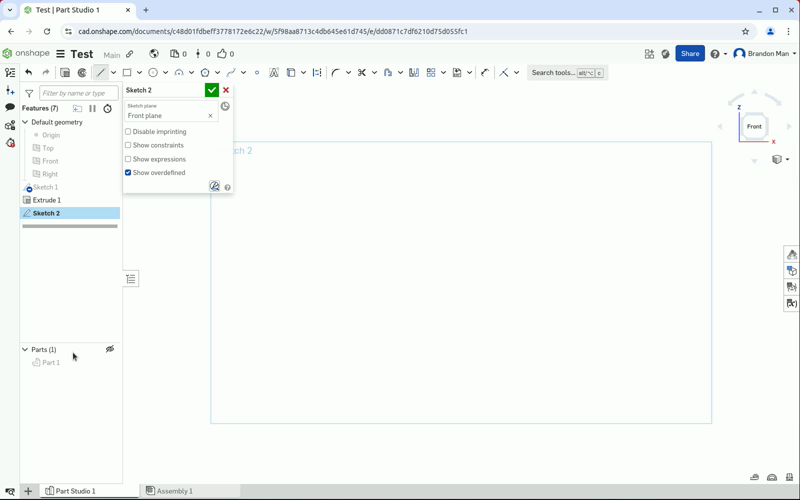
key_down(shift)
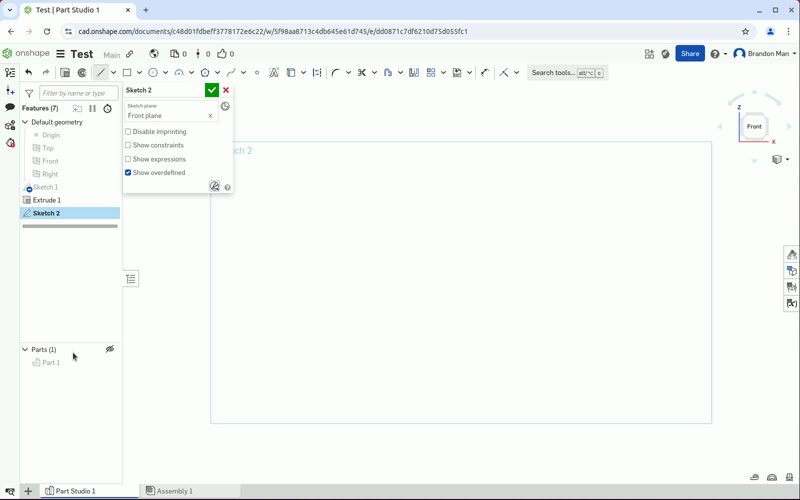
mouse_move(379, 314)
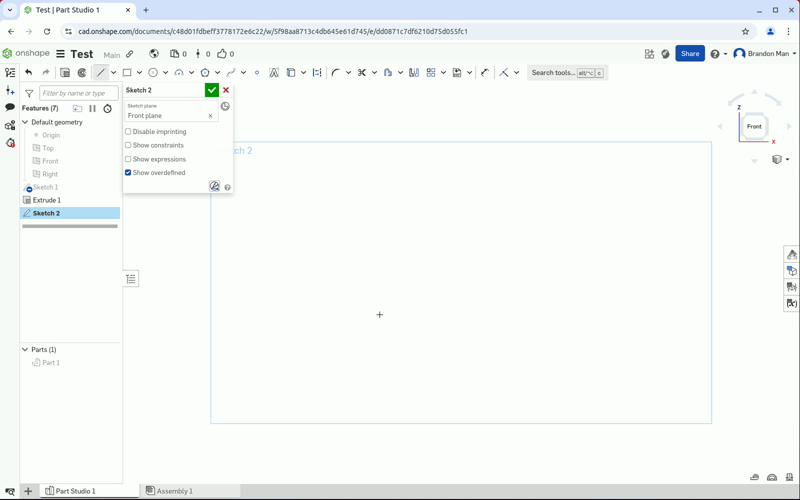
click(379, 314)
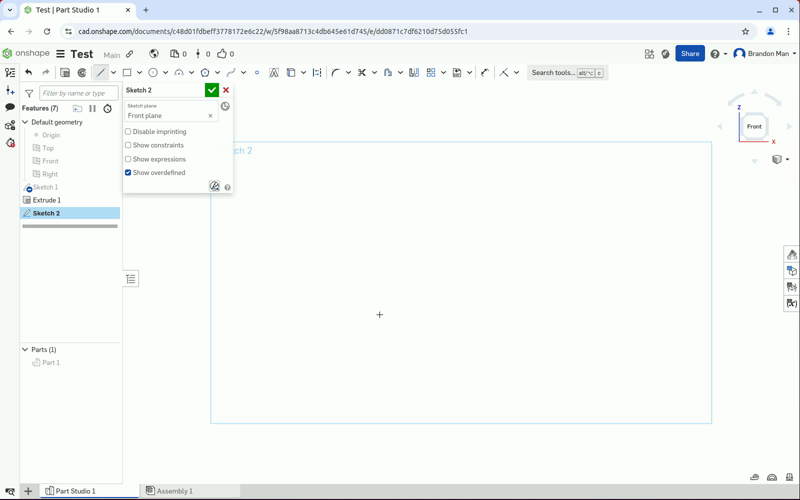
key_up(shift)
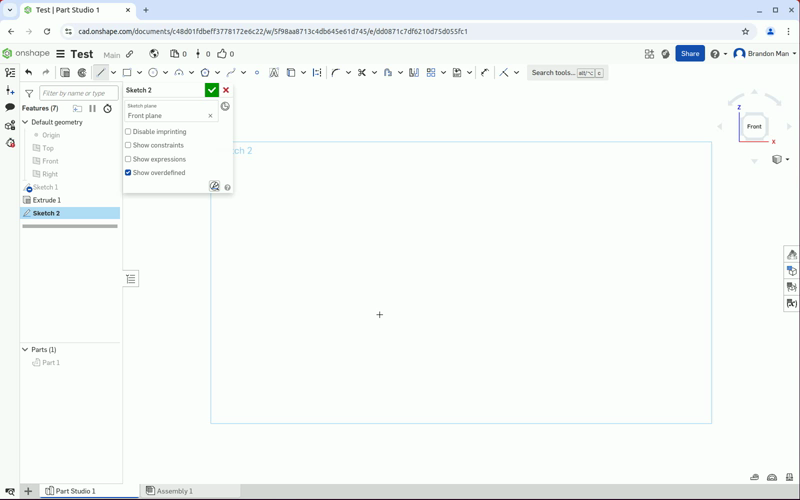
key_down(shift)
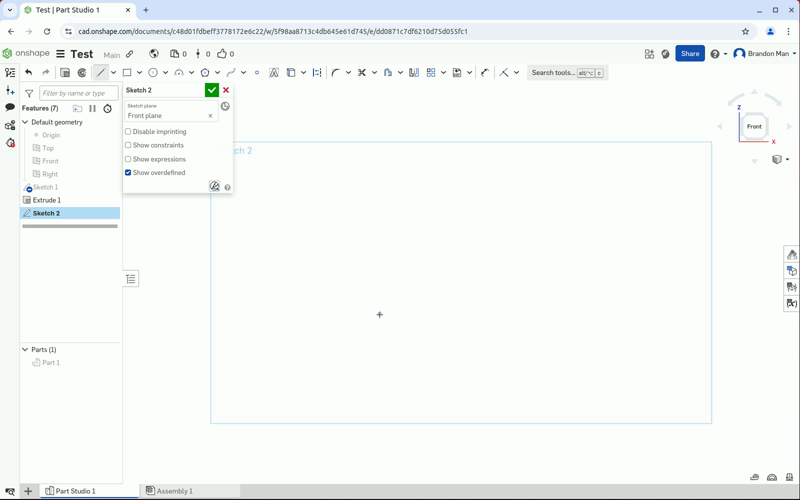
mouse_move(461, 314)
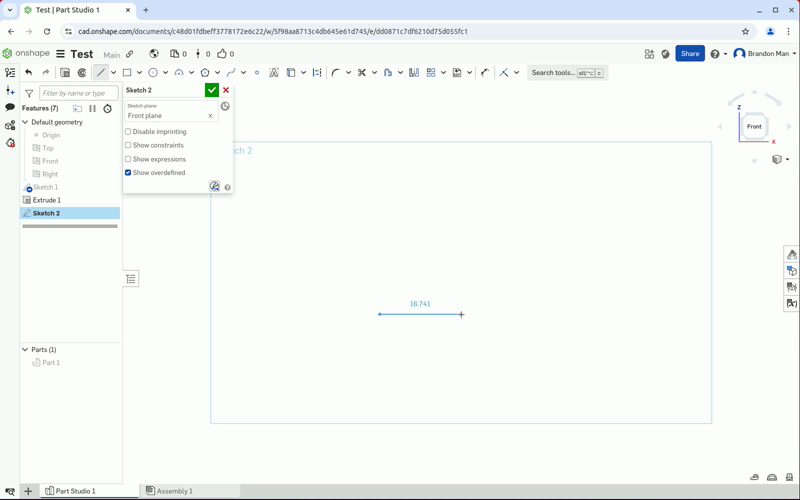
click(461, 314)
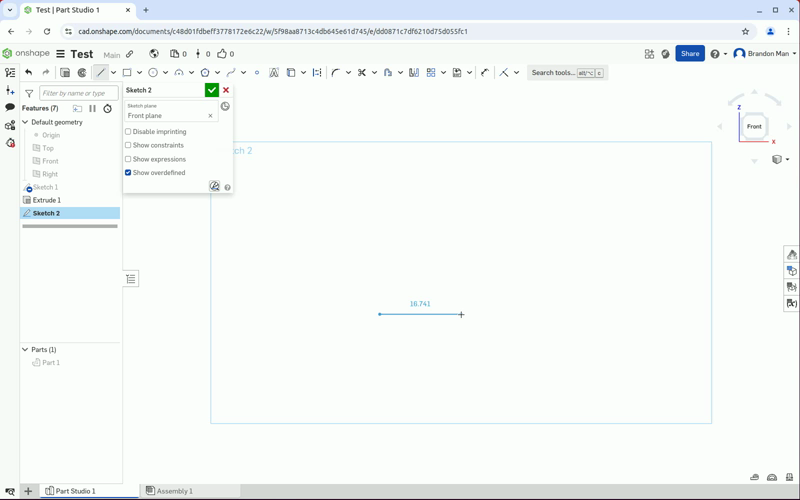
key_up(shift)
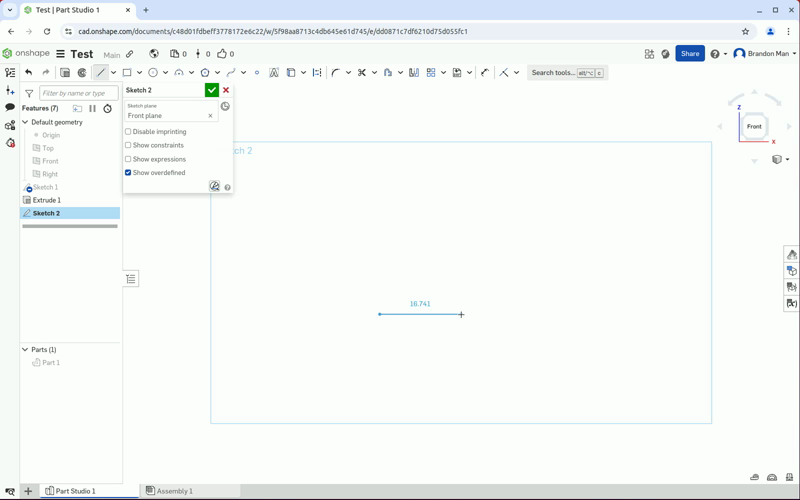
key_down(shift)
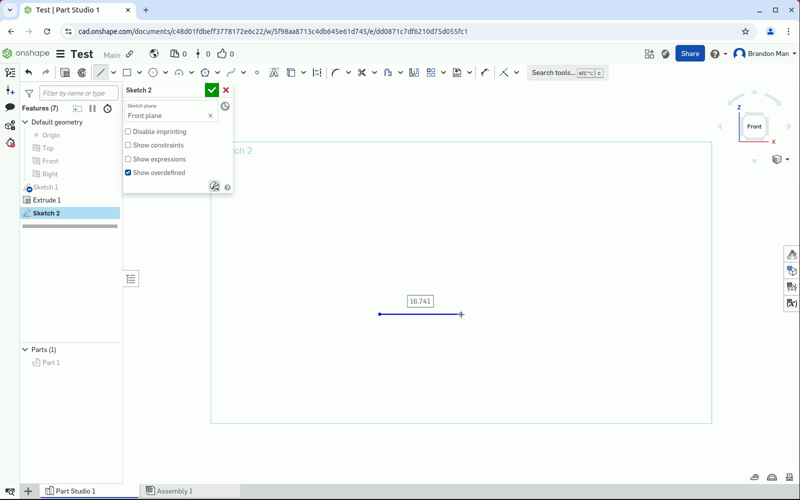
mouse_move(491, 314)
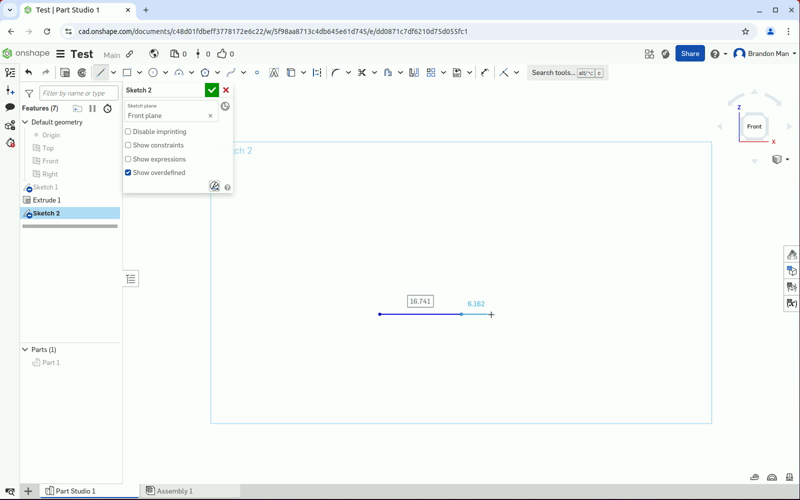
mouse_move(461, 293)
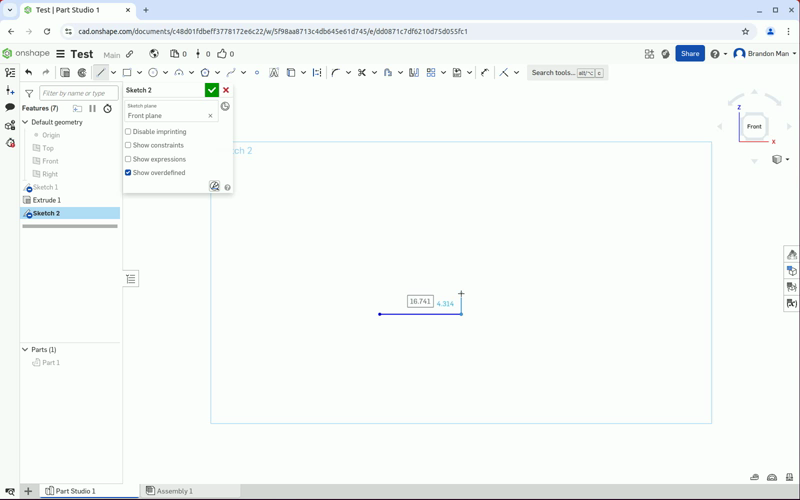
click(461, 293)
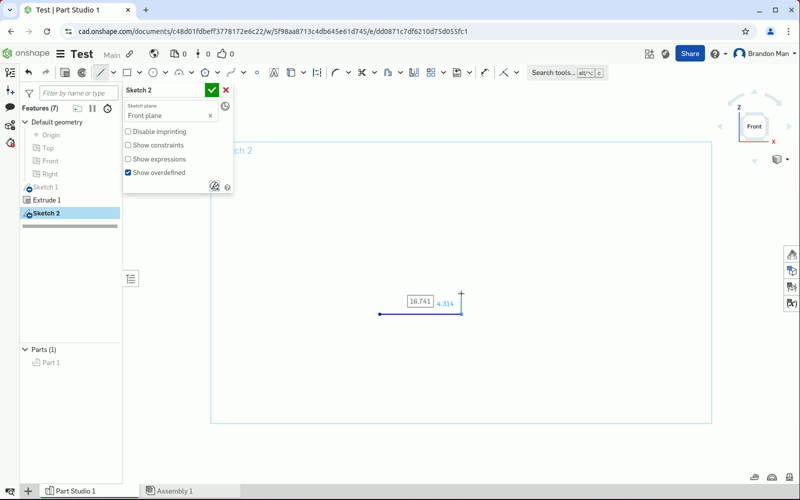
key_up(shift)
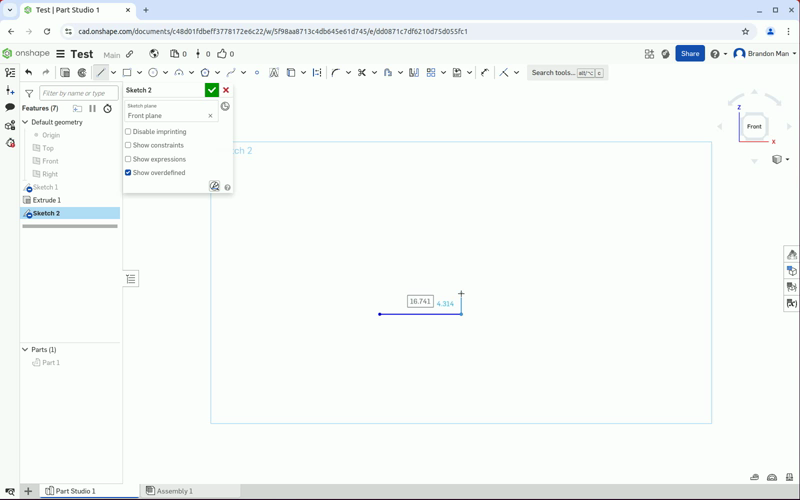
key(esc)
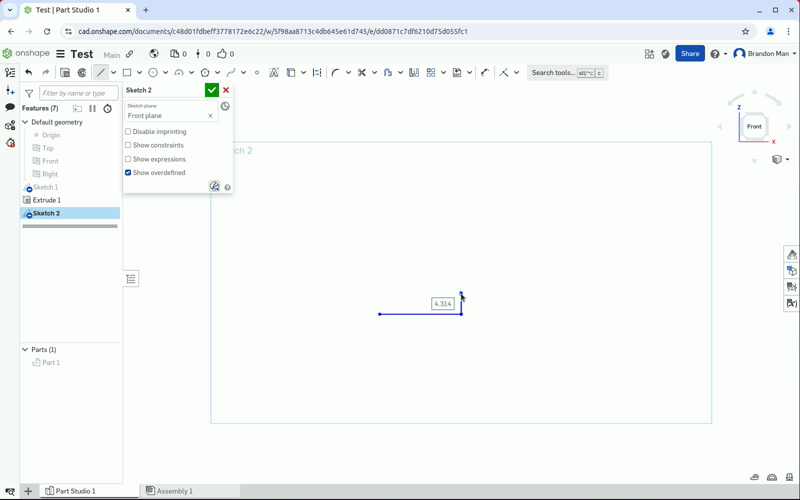
key(a)
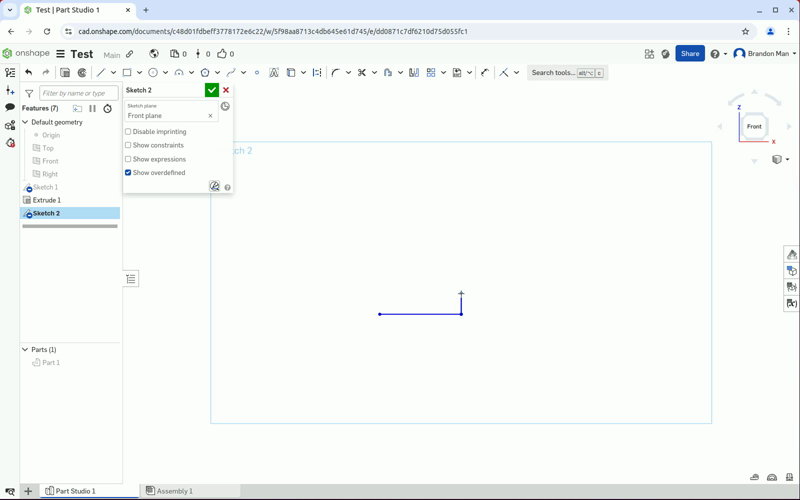
mouse_move(461, 293)
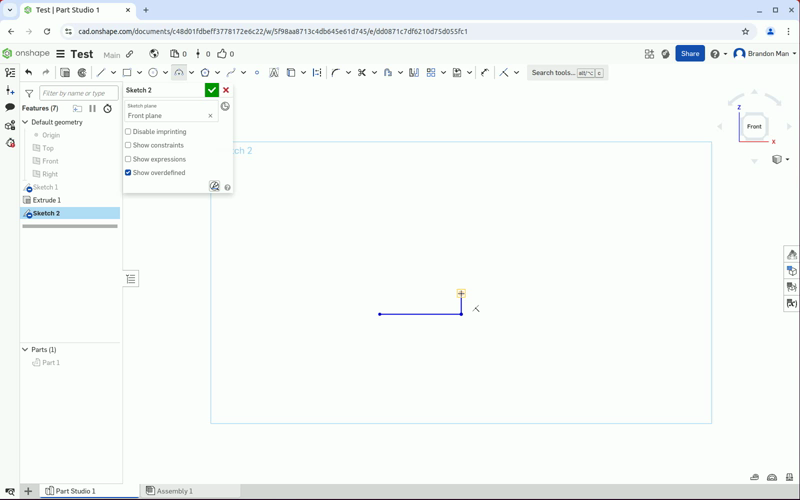
click(461, 293)
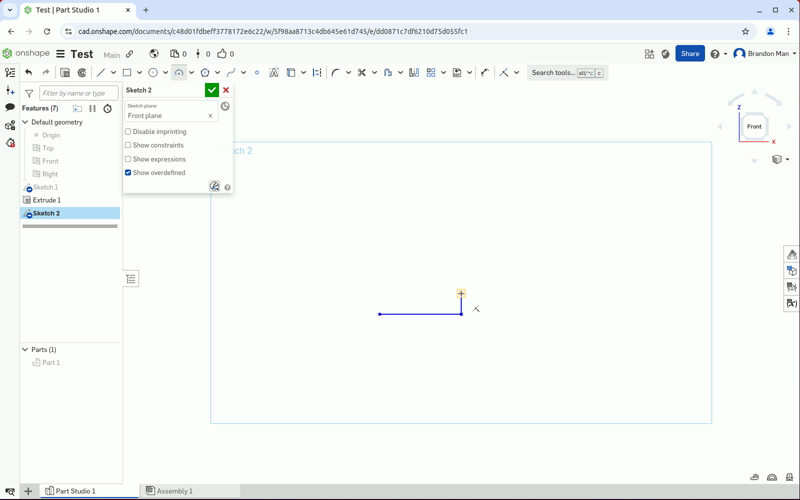
key_down(shift)
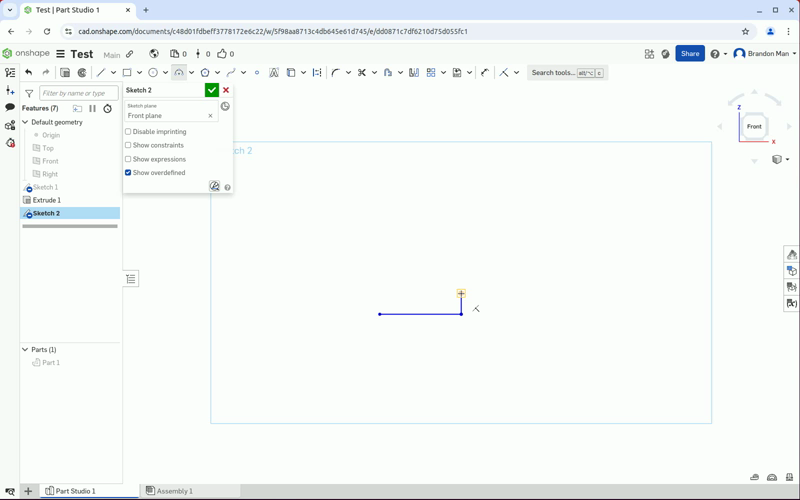
mouse_move(461, 270)
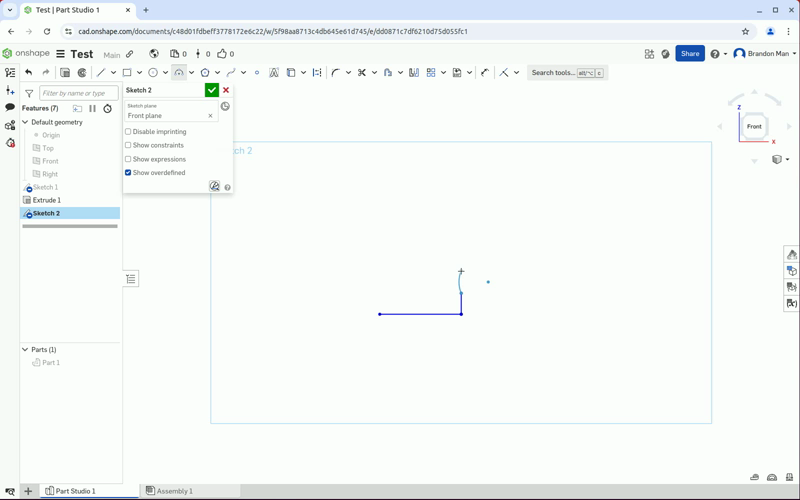
click(461, 270)
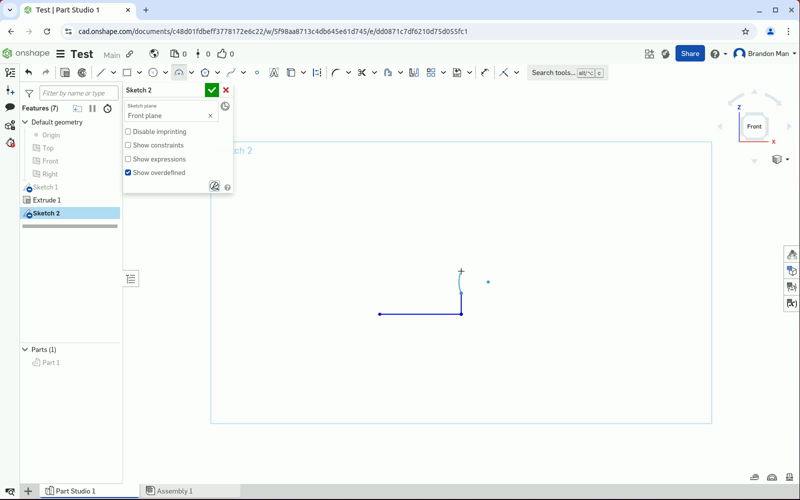
mouse_move(450, 282)
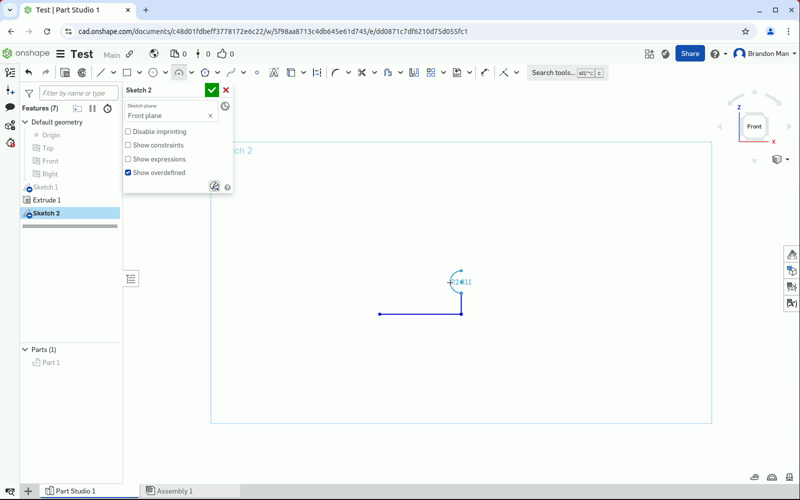
click(450, 282)
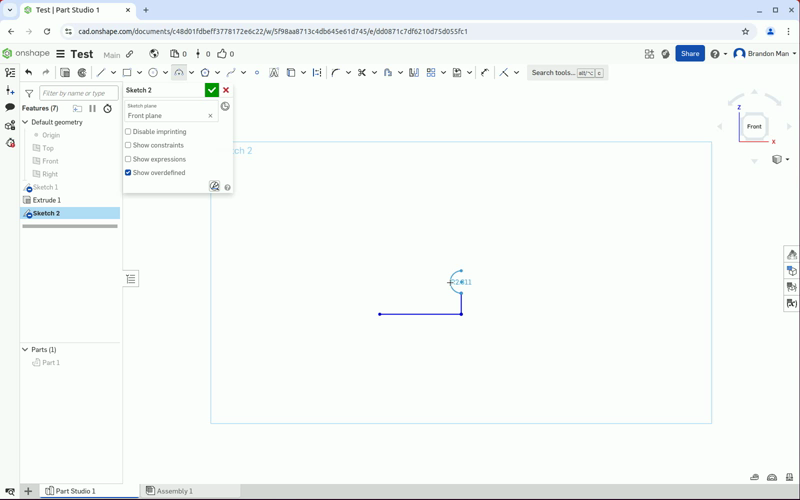
key_up(shift)
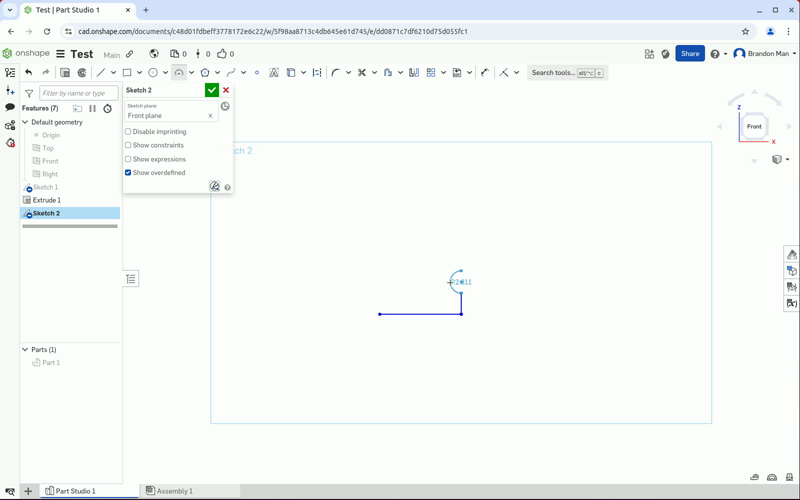
key(esc)
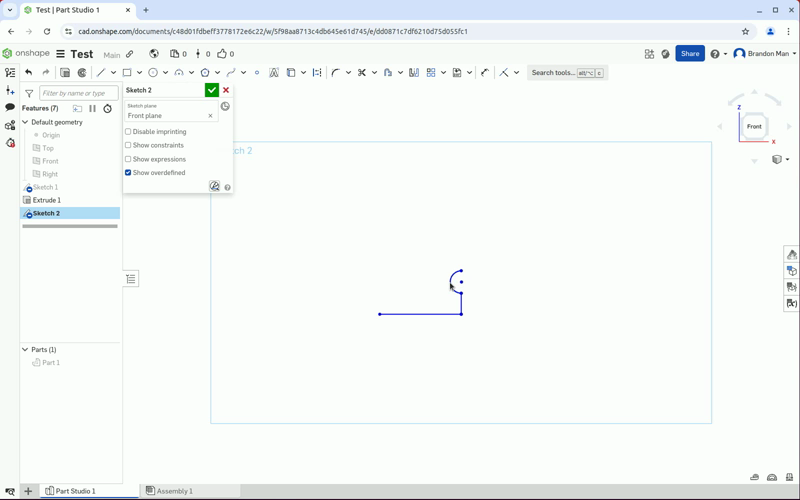
key(l)
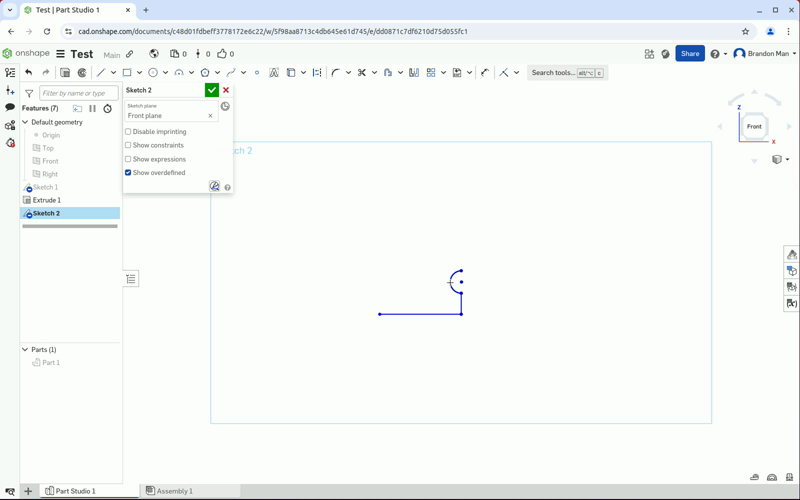
mouse_move(461, 270)
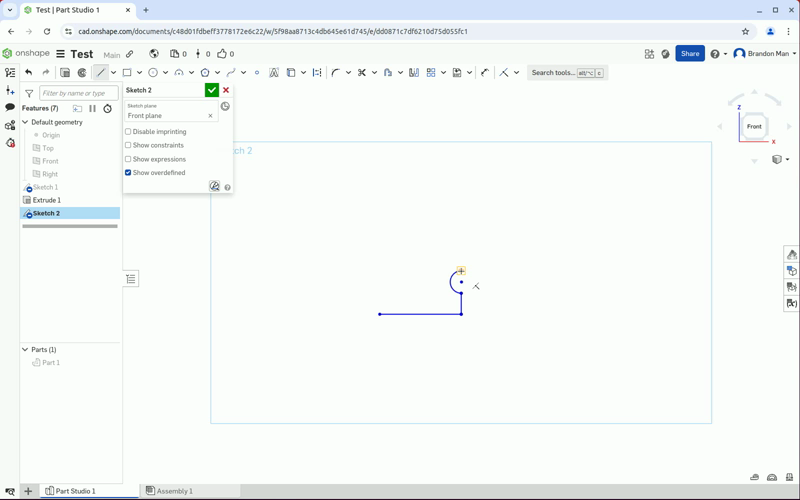
click(461, 270)
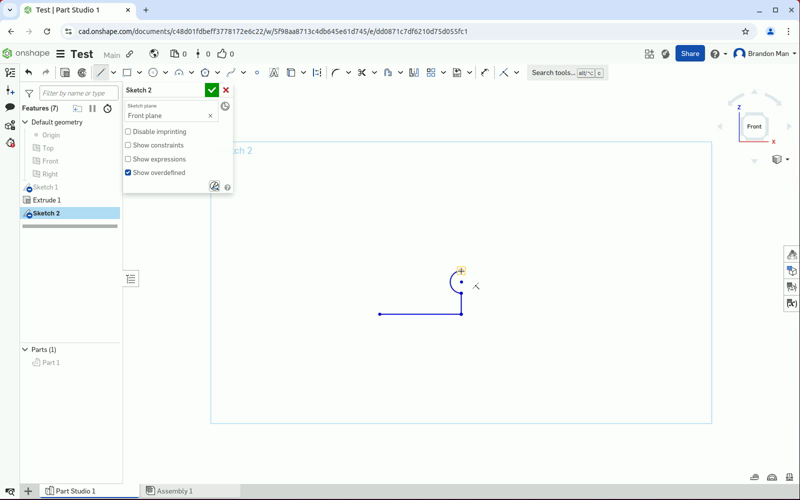
key_down(shift)
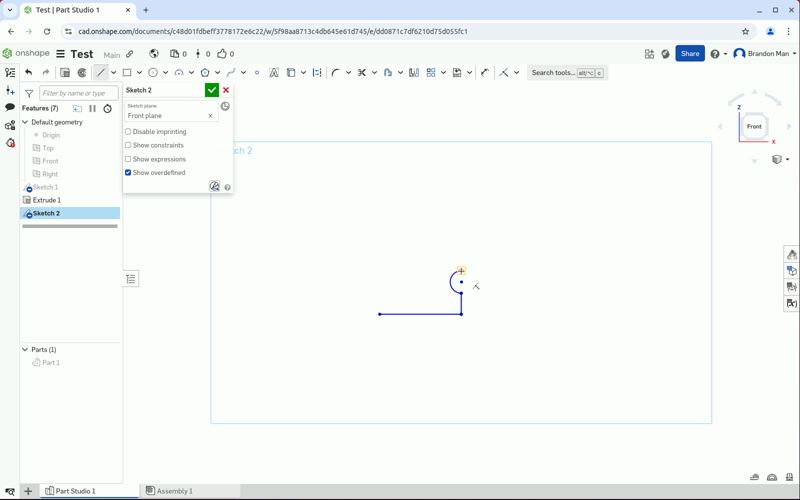
mouse_move(491, 270)
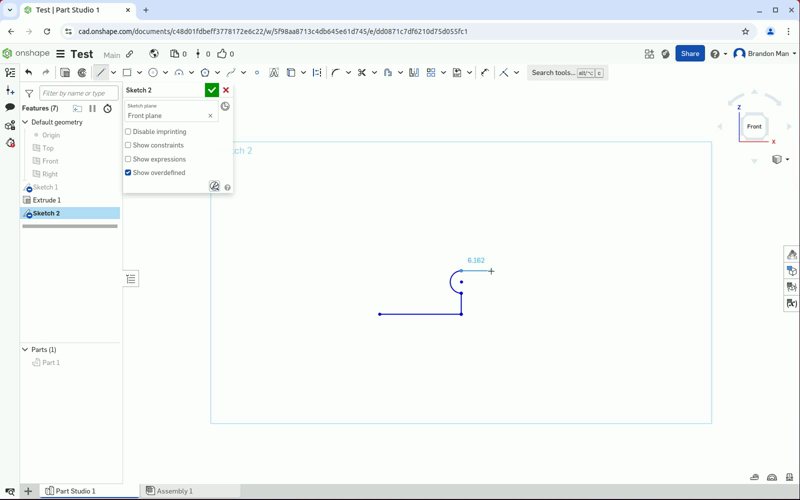
mouse_move(461, 249)
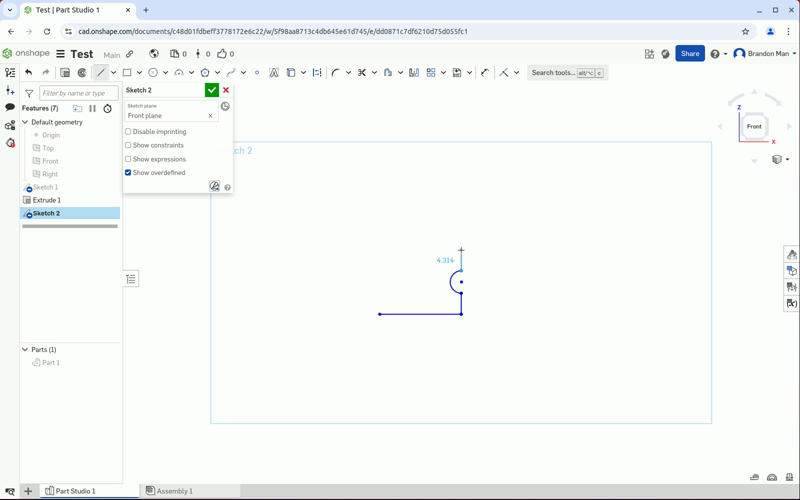
click(461, 249)
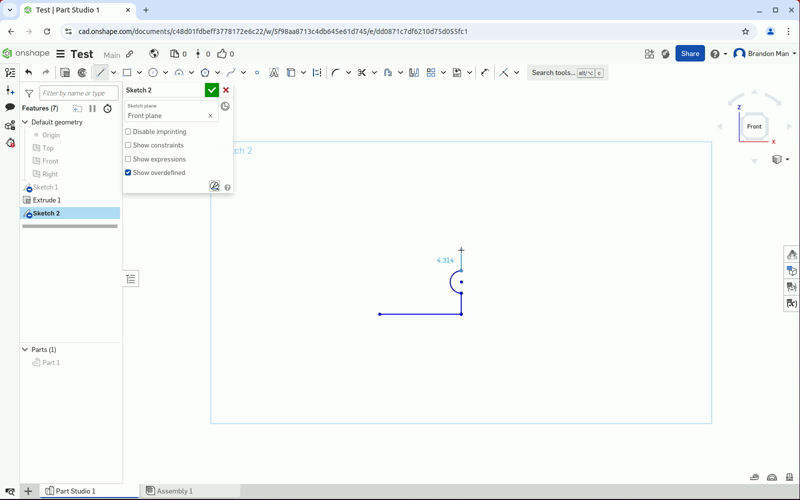
key_up(shift)
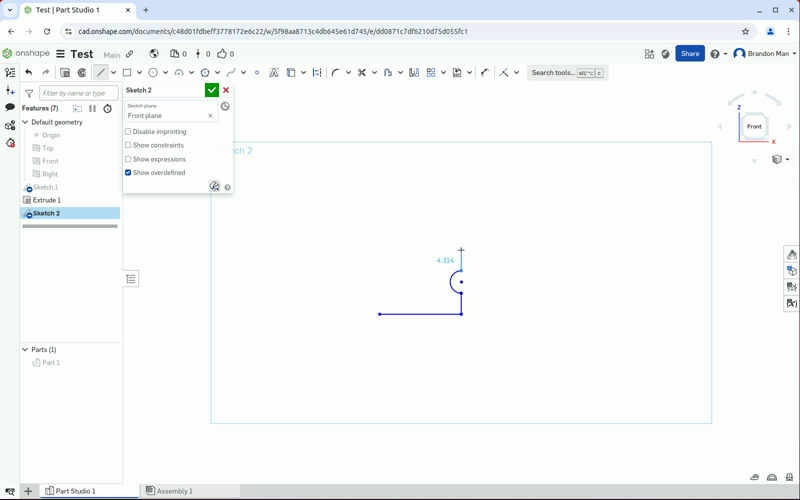
key_down(shift)
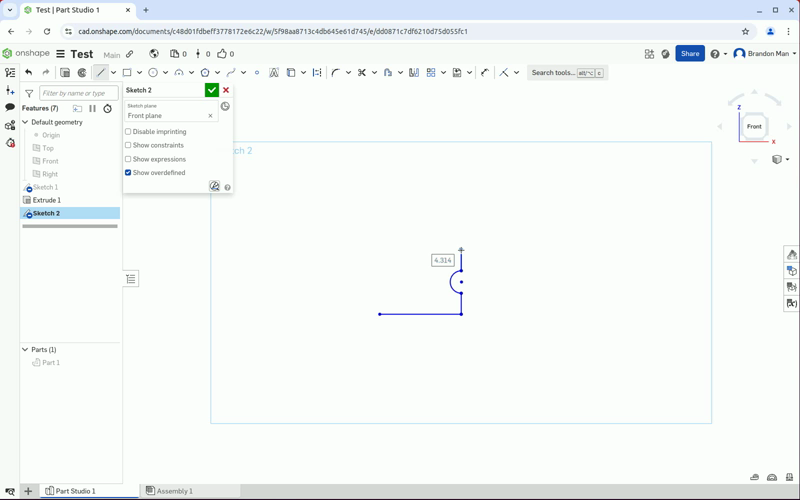
mouse_move(379, 249)
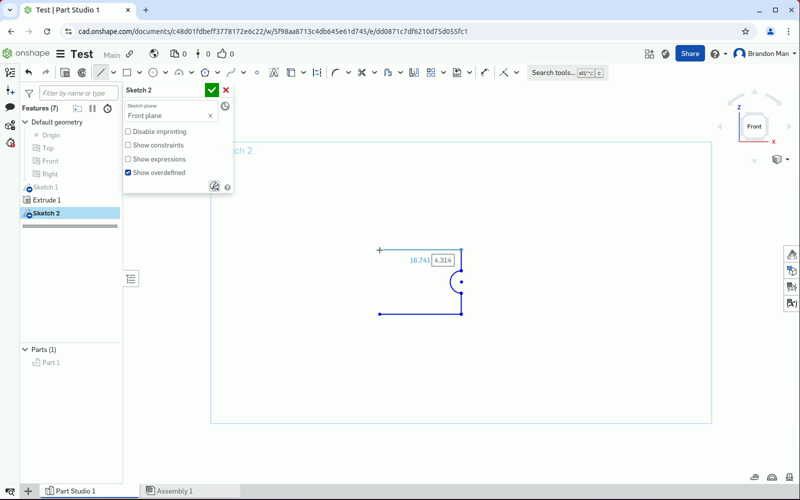
click(379, 249)
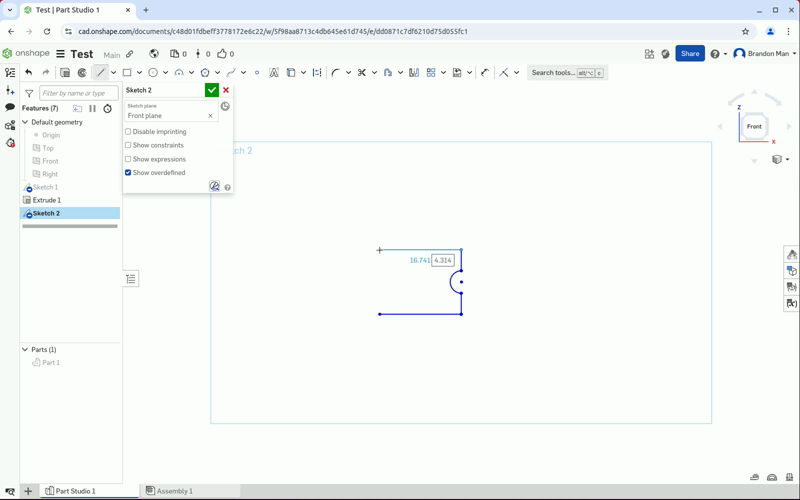
key_up(shift)
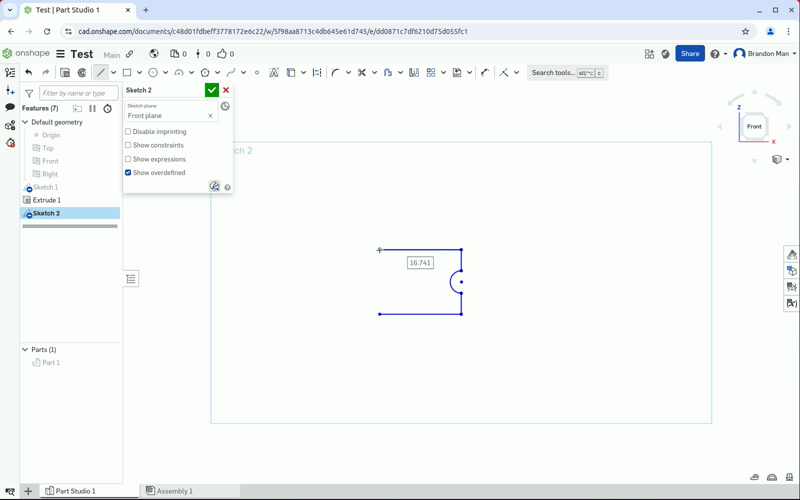
key_down(shift)
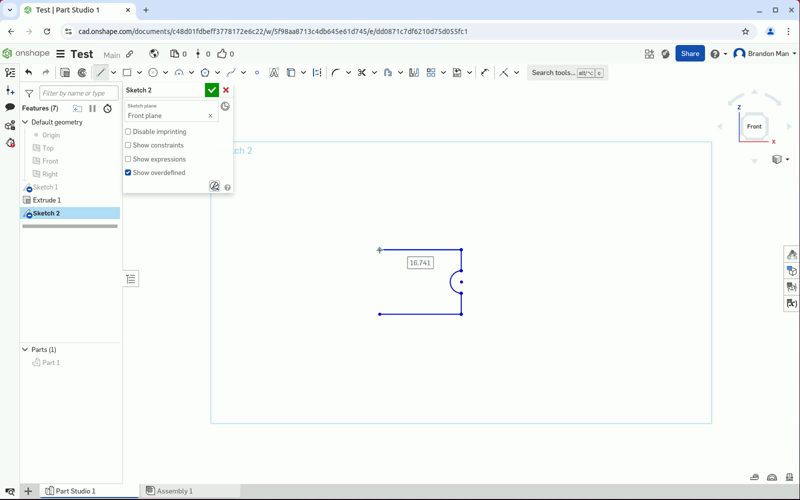
mouse_move(409, 249)
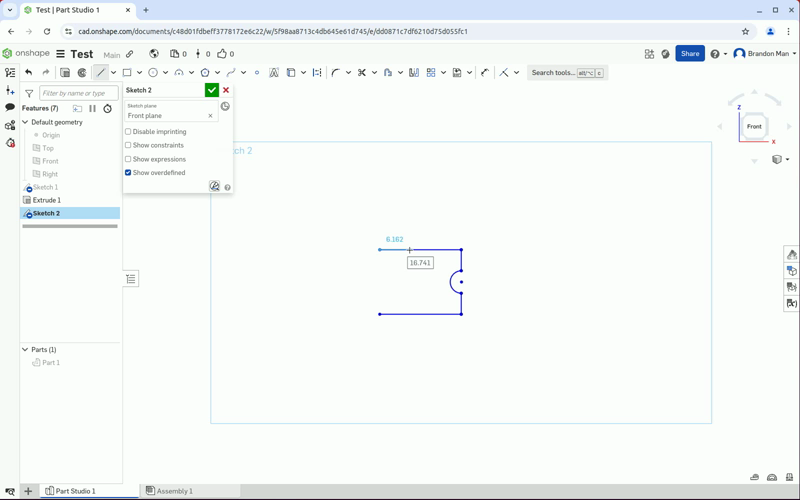
mouse_move(379, 265)
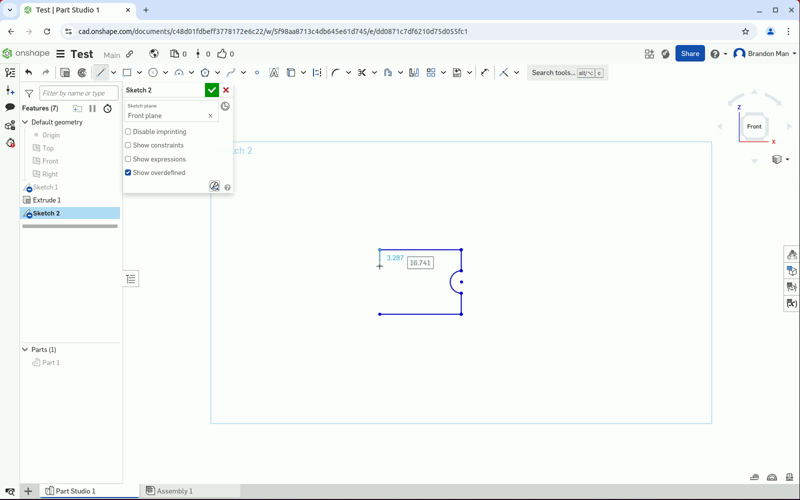
click(379, 265)
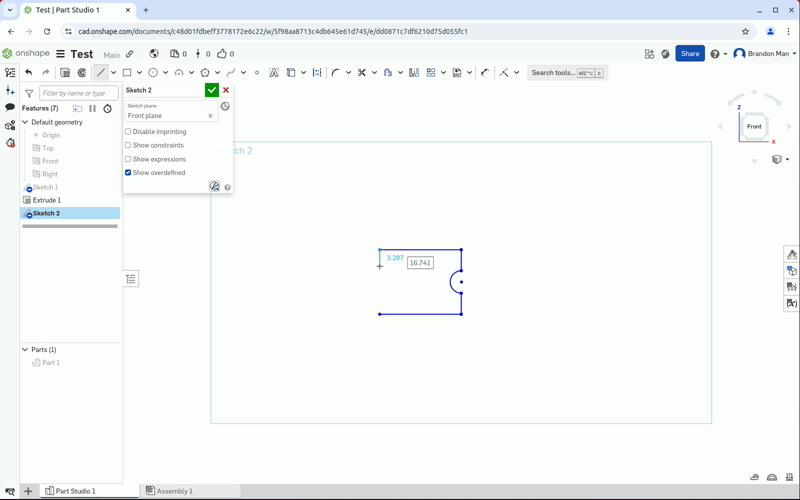
key_up(shift)
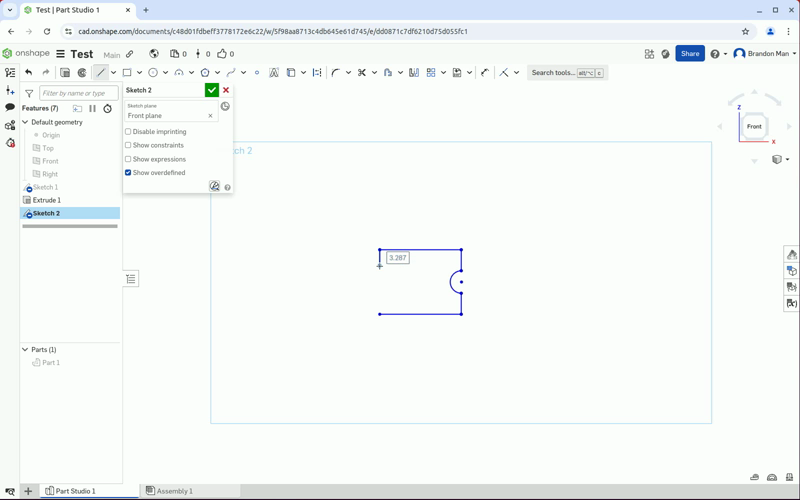
key(esc)
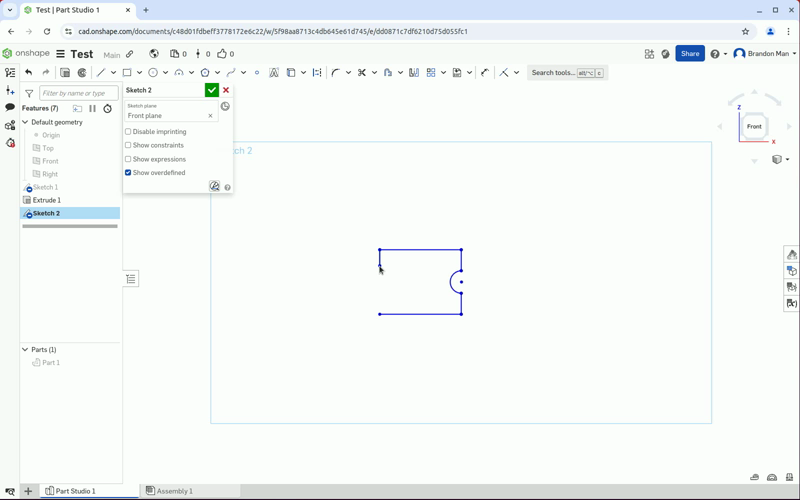
key(a)
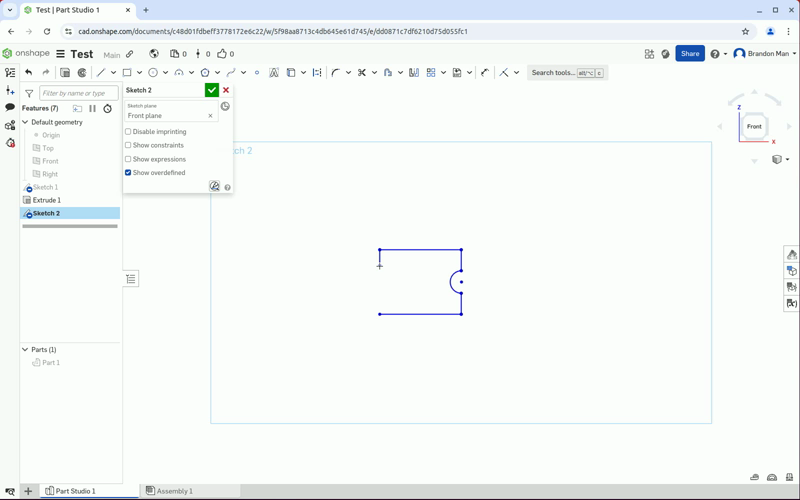
mouse_move(379, 265)
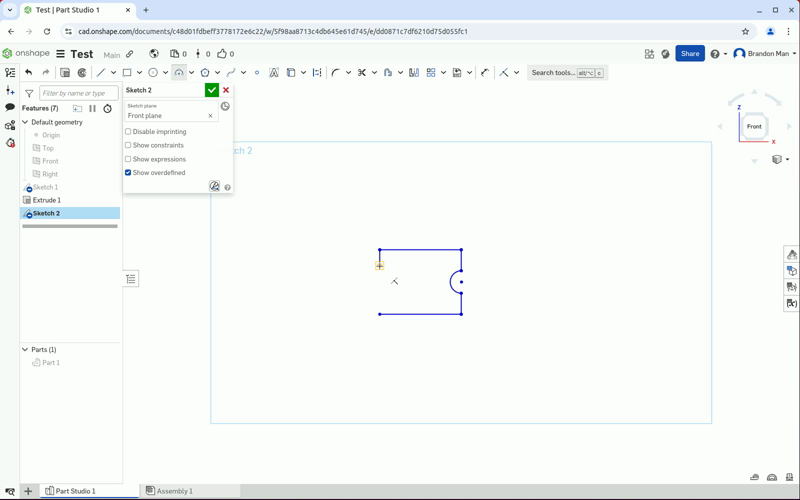
click(379, 265)
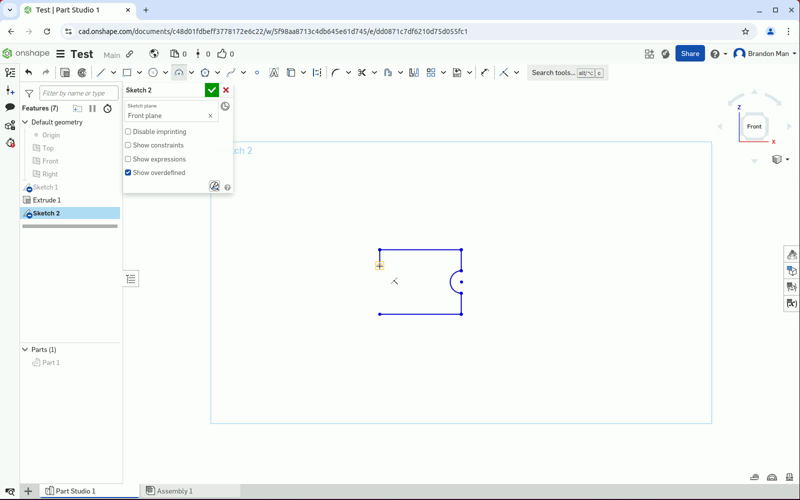
key_down(shift)
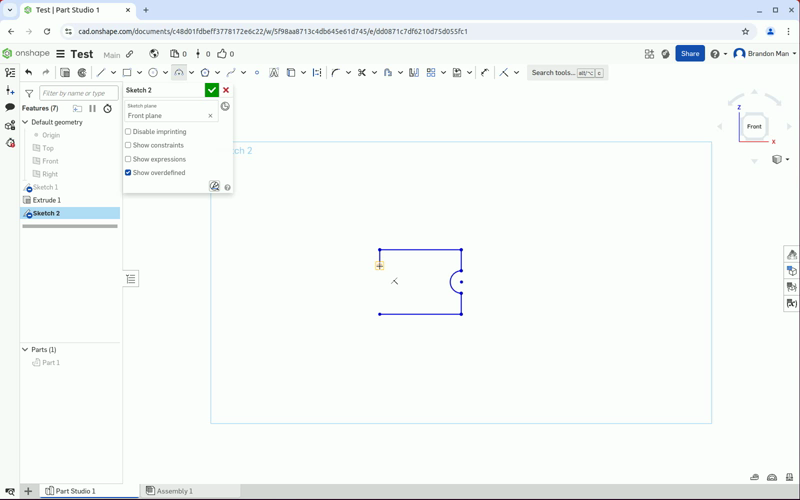
mouse_move(379, 298)
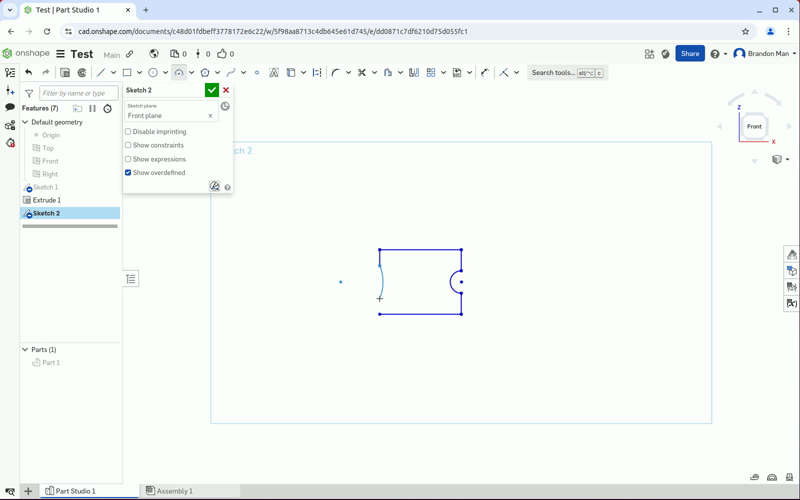
click(379, 298)
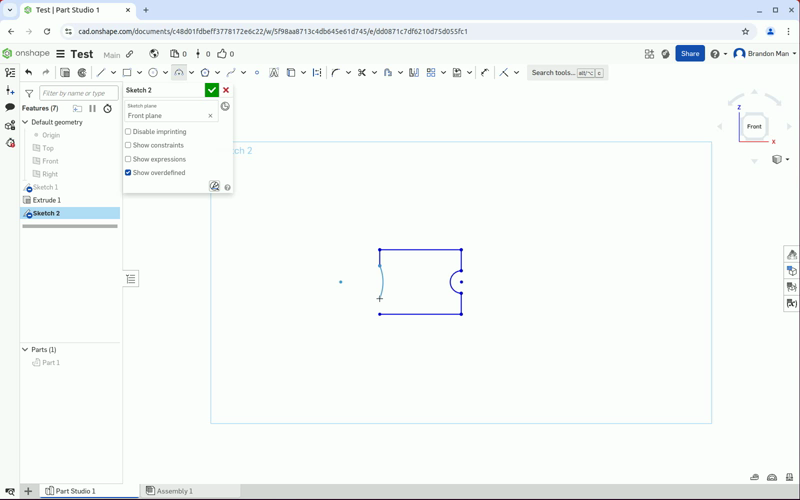
mouse_move(396, 282)
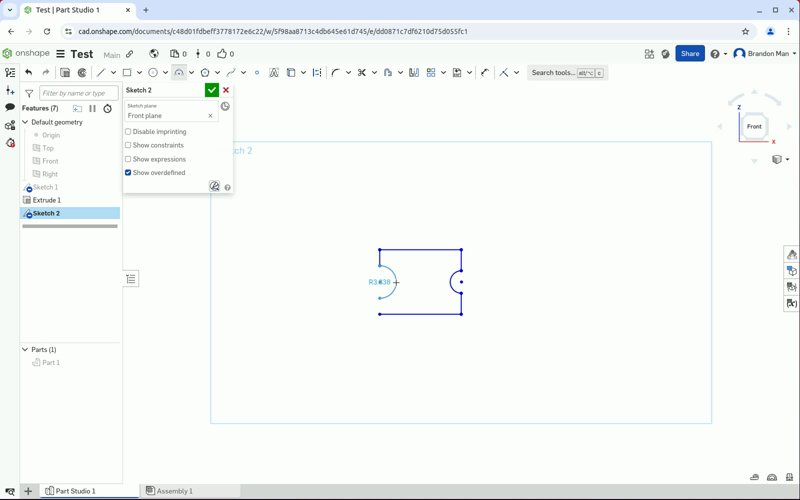
click(396, 282)
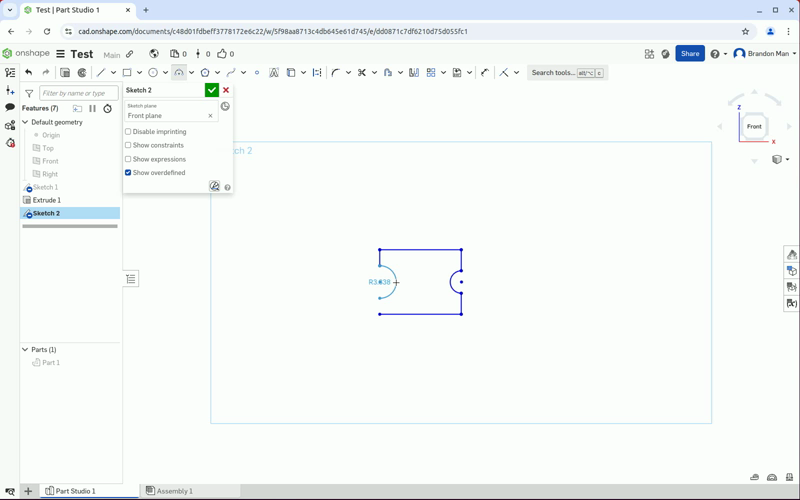
key_up(shift)
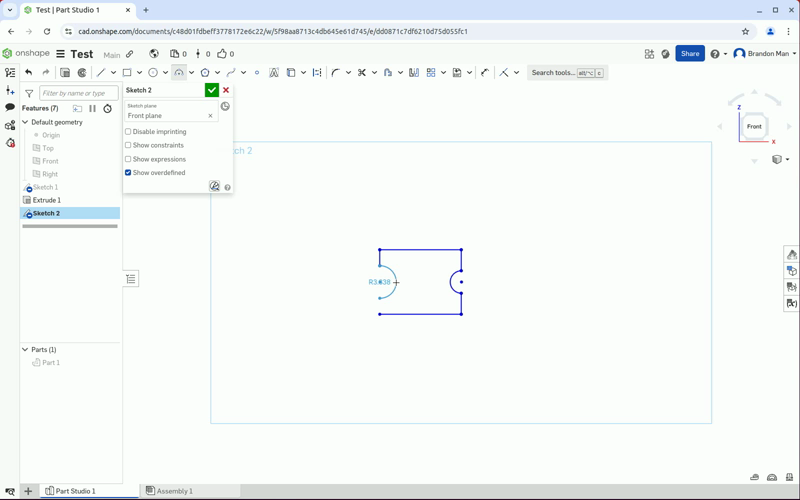
key(esc)
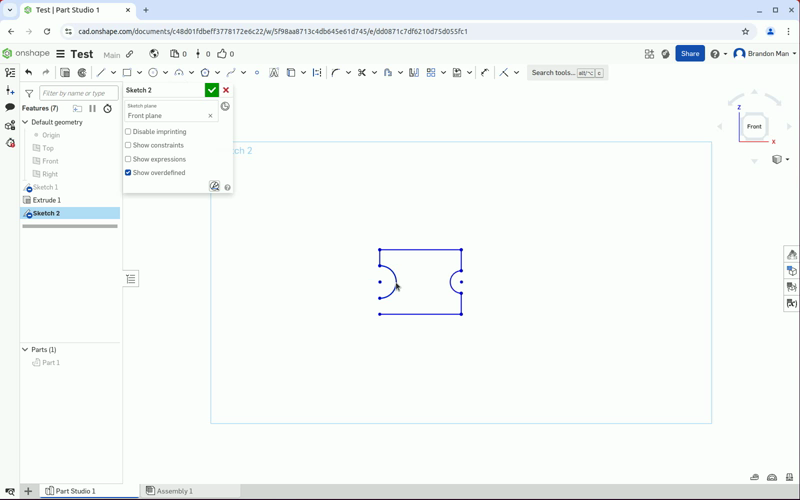
key(l)
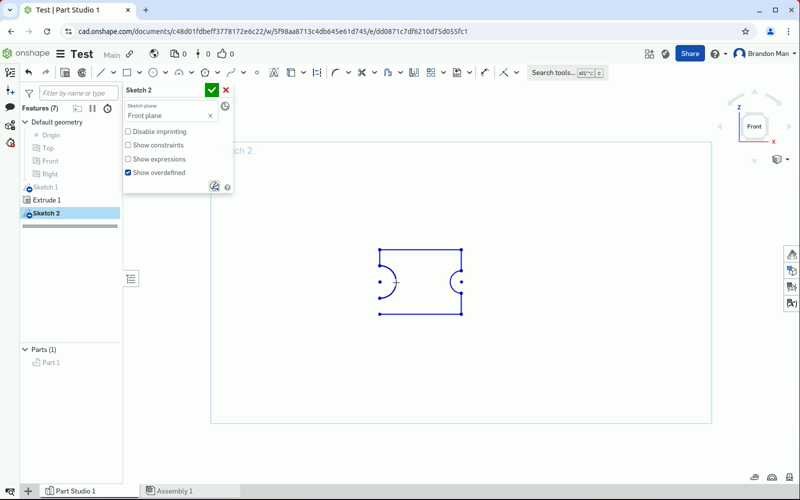
mouse_move(379, 298)
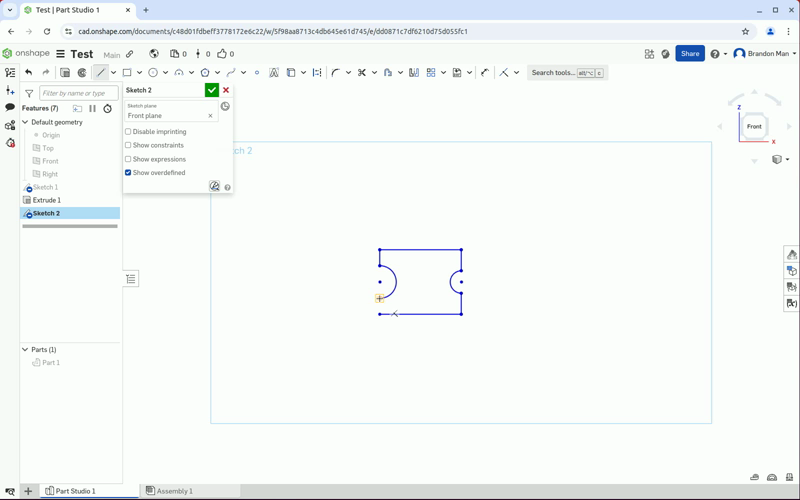
click(379, 298)
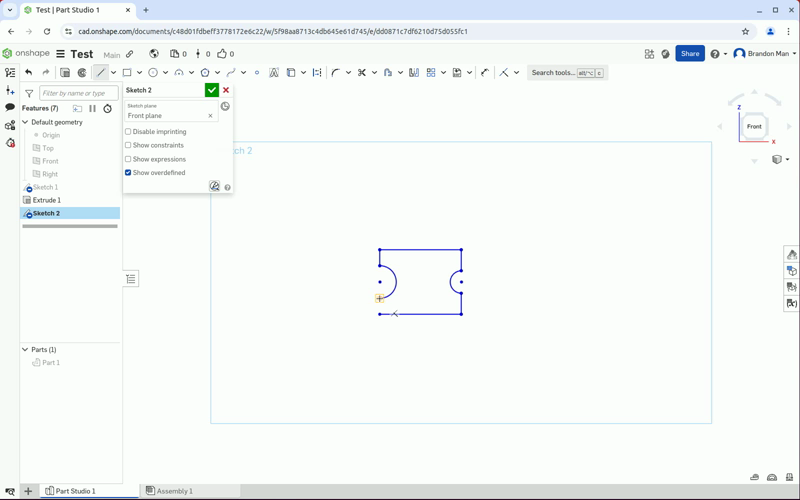
mouse_move(409, 298)
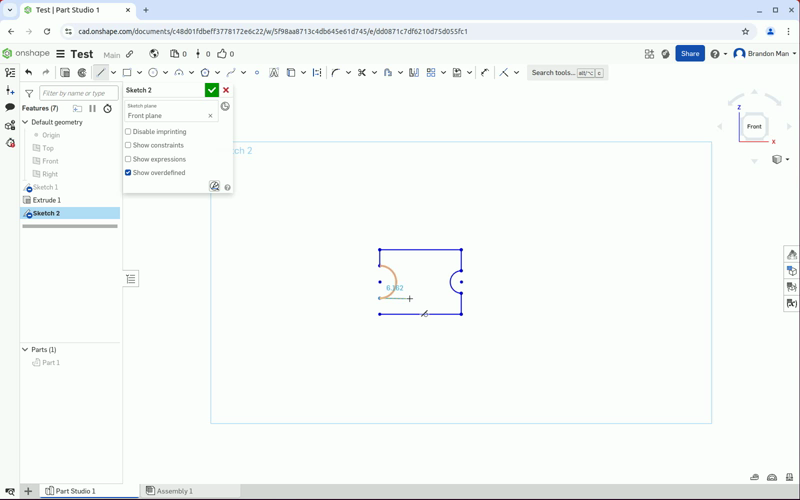
key_down(shift)
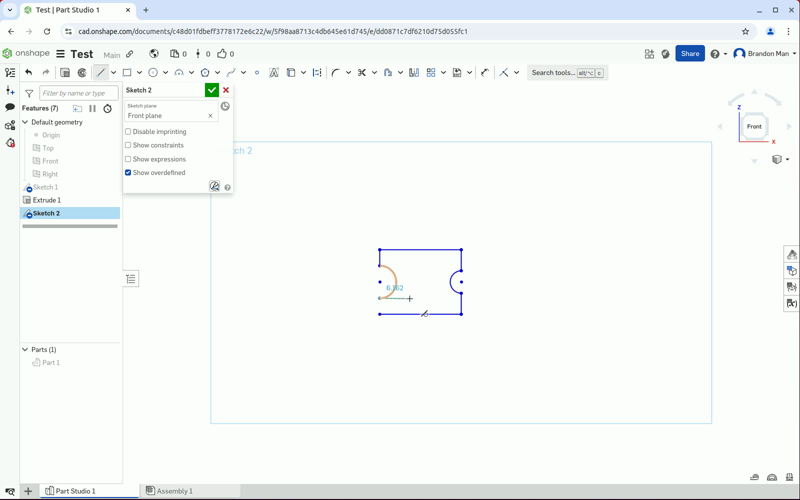
mouse_move(379, 314)
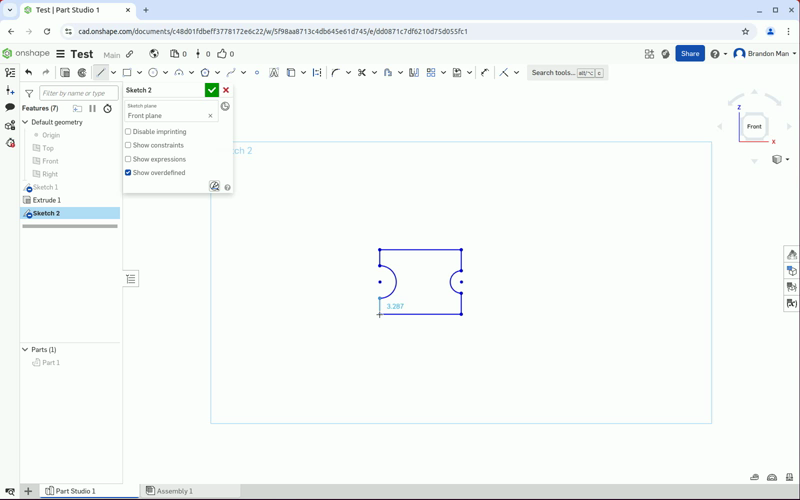
key_up(shift)
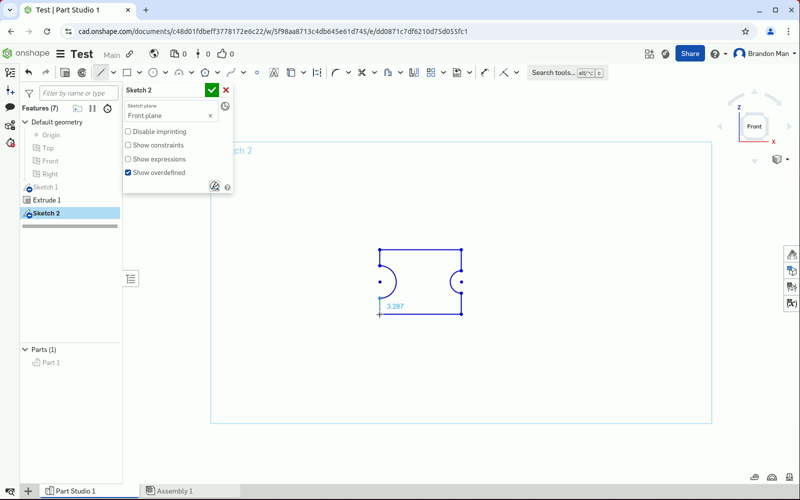
click(379, 314)
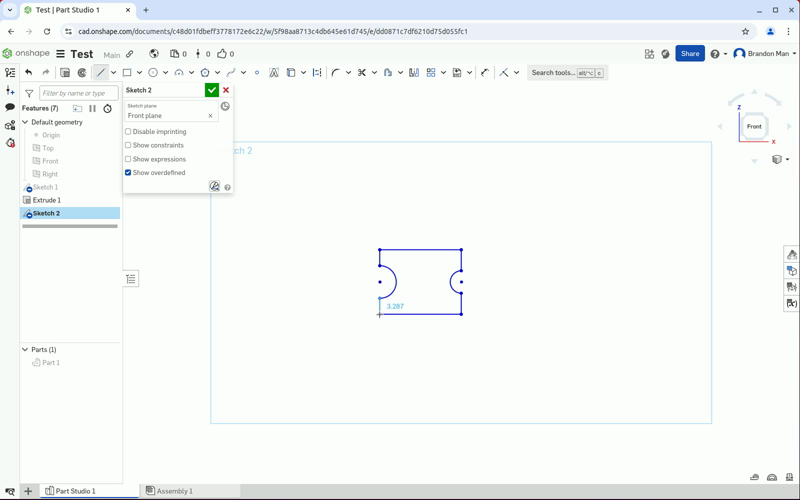
key(esc)
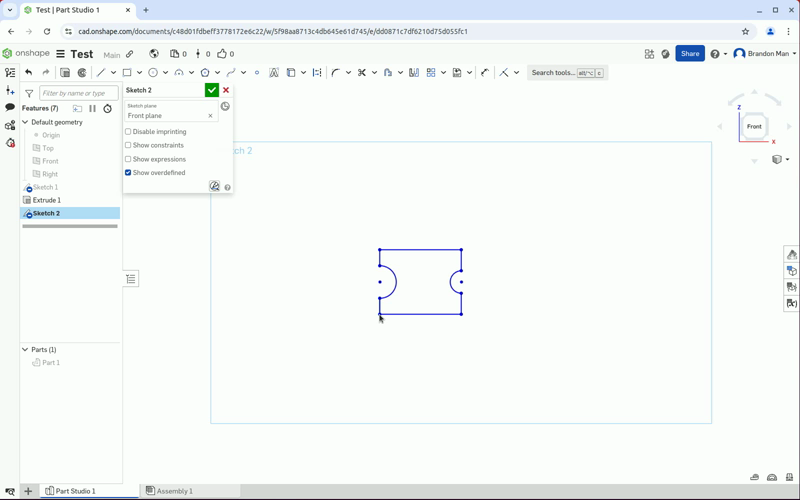
mouse_move(434, 295)
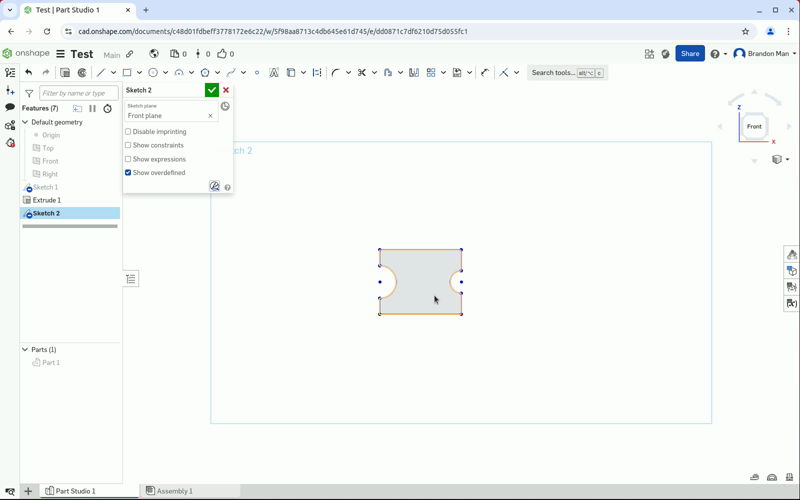
scroll(6)
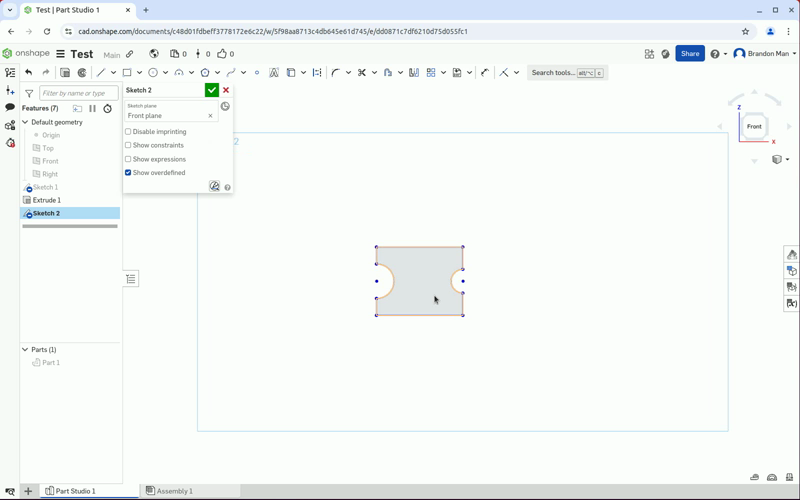
scroll(6)
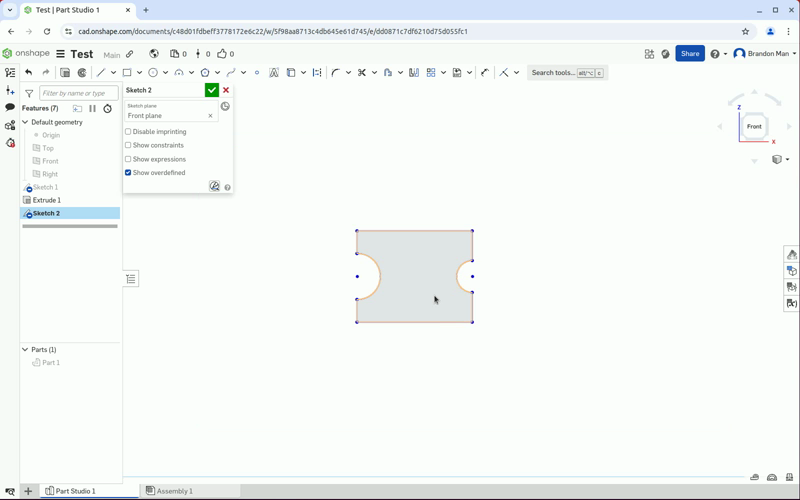
scroll(6)
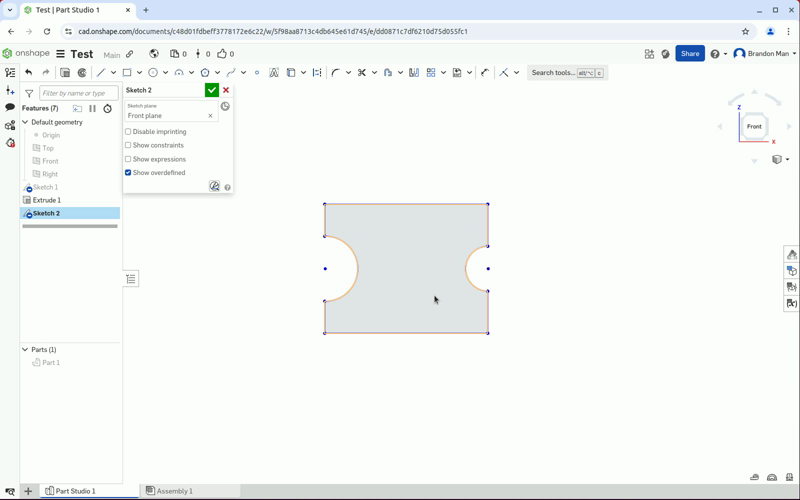
scroll(6)
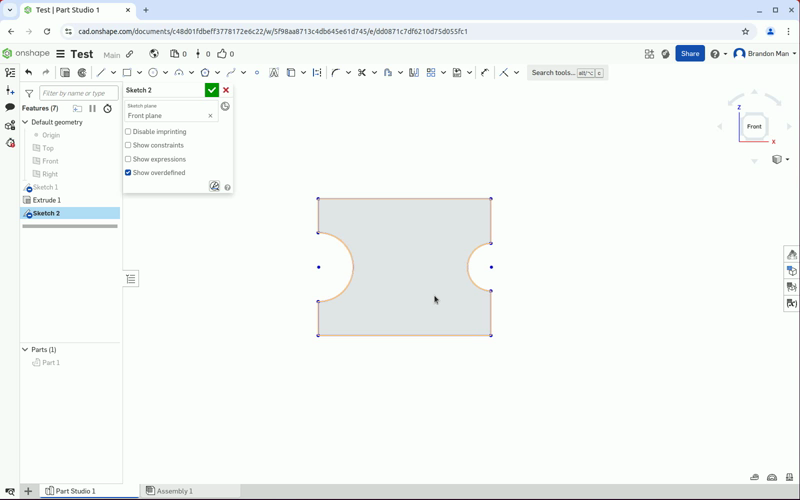
scroll(6)
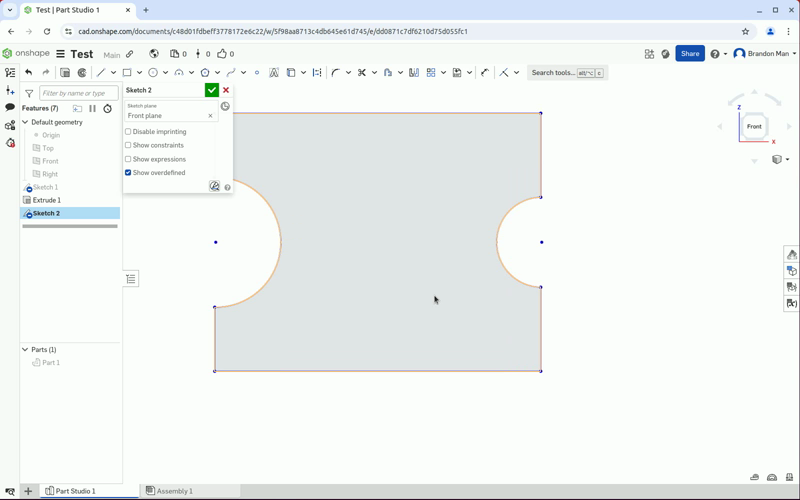
scroll(6)
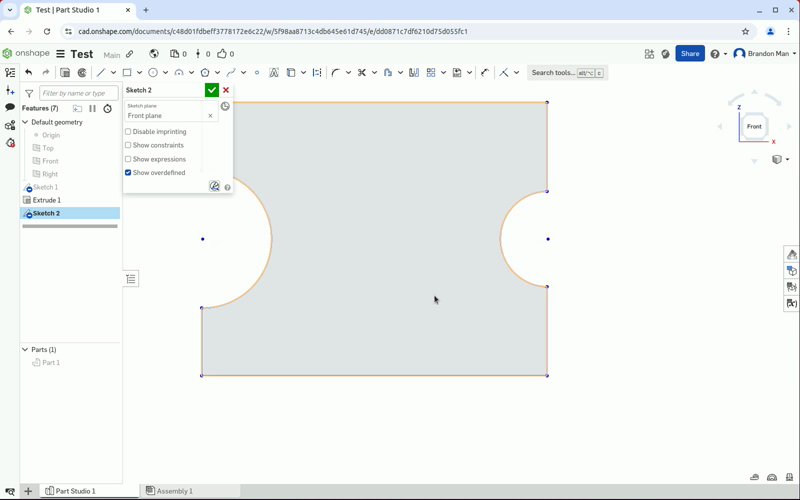
scroll(6)
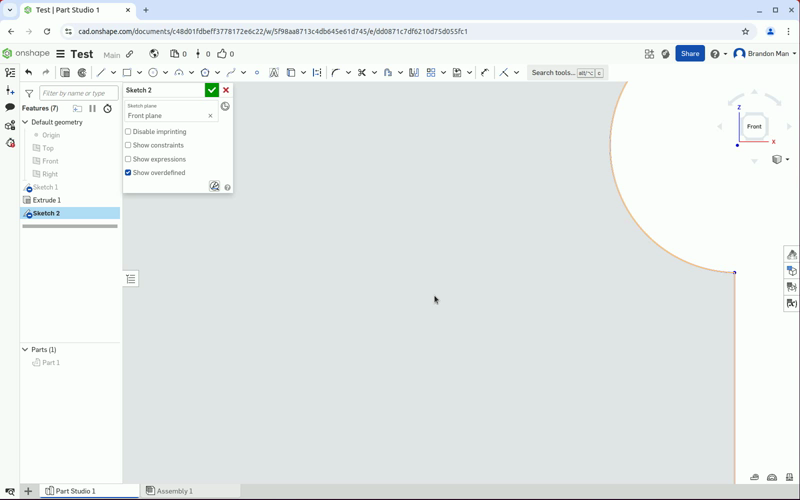
click(434, 295)
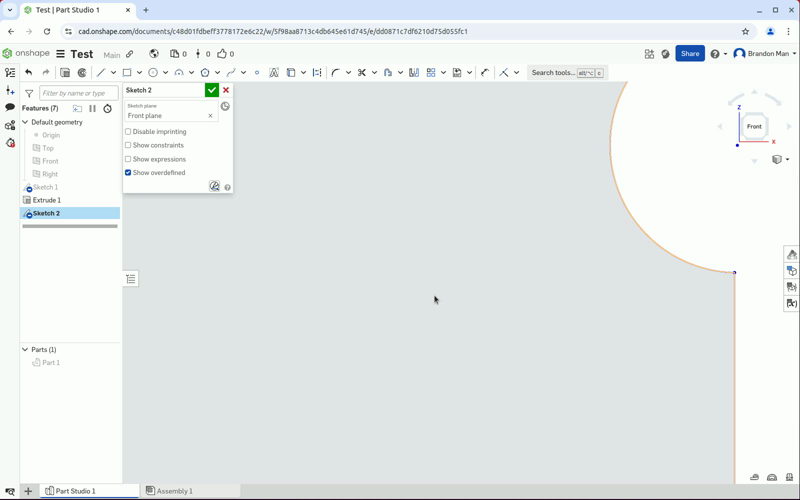
scroll(-6)
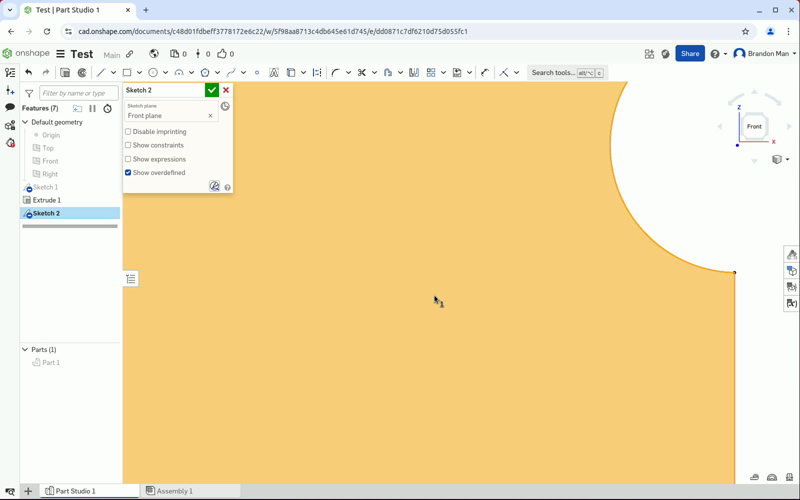
scroll(-6)
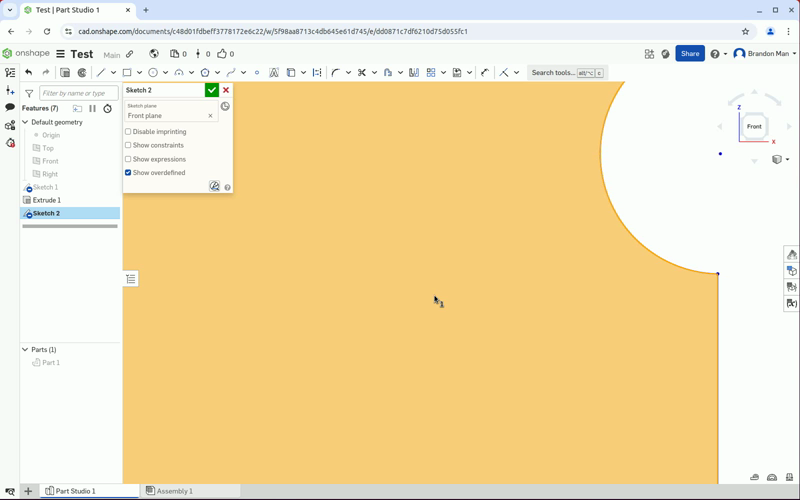
scroll(-6)
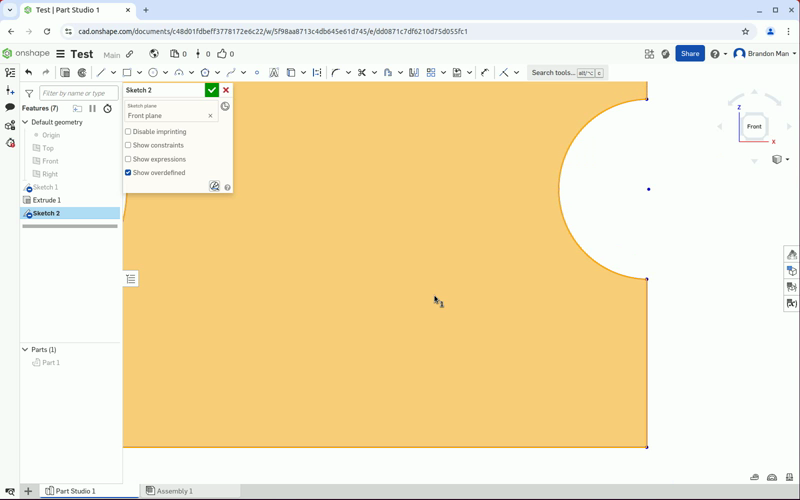
scroll(-6)
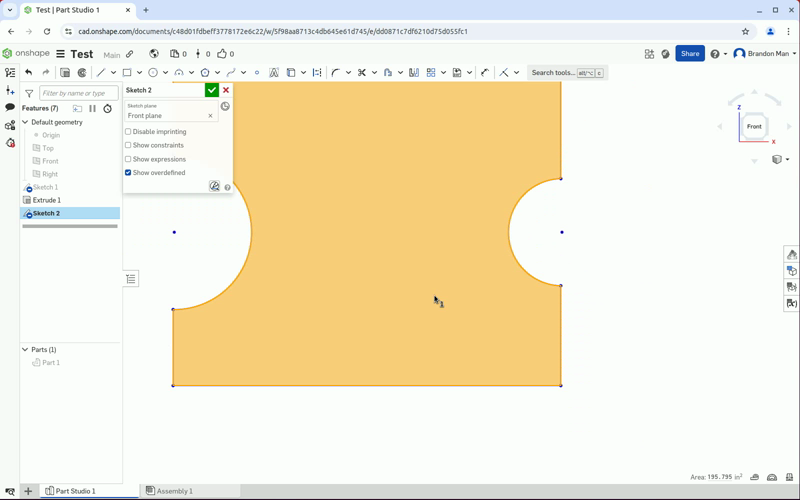
scroll(-6)
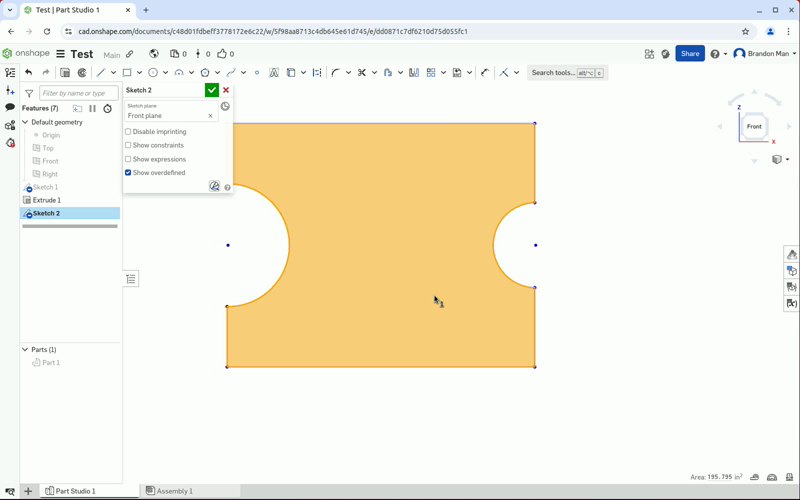
scroll(-6)
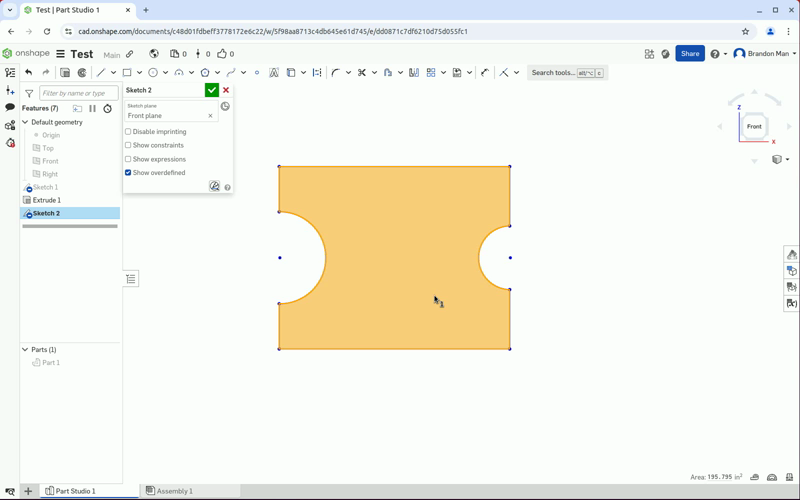
scroll(-6)
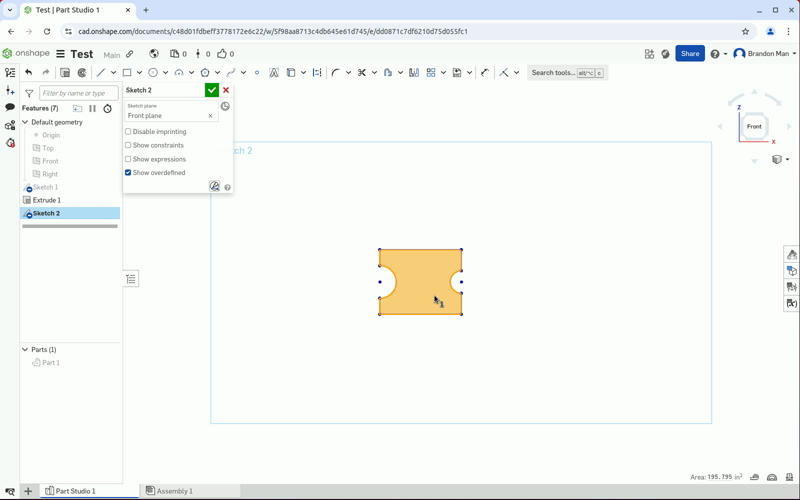
mouse_move(73, 352)
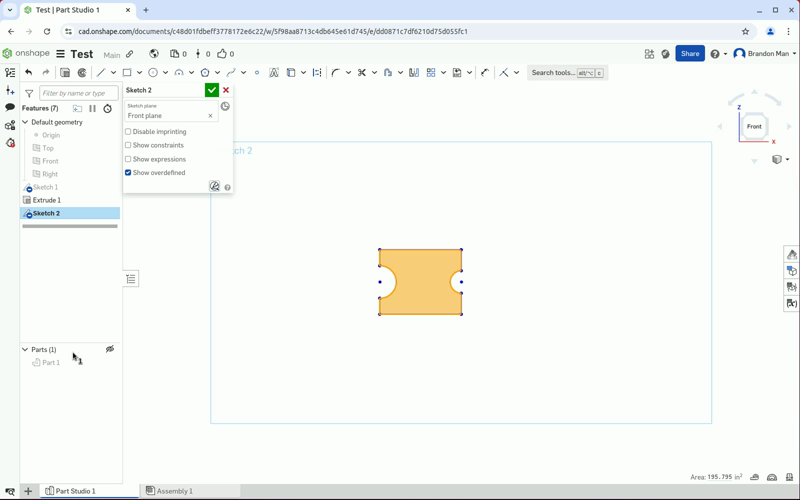
key(shift+y)
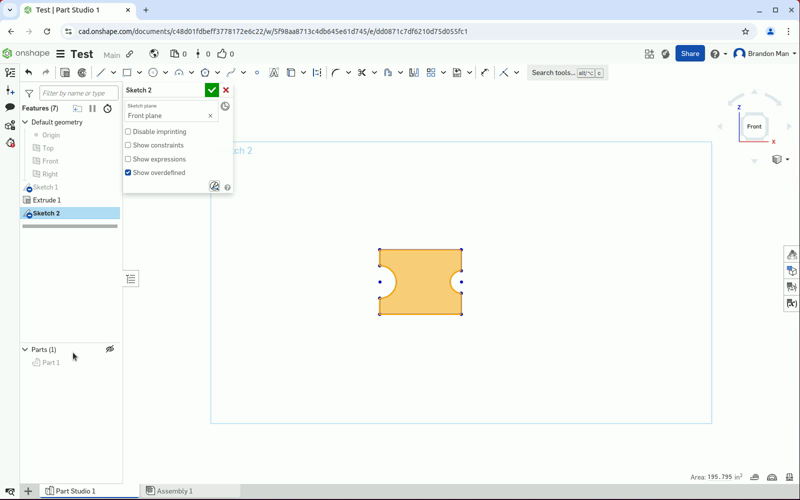
key(shift+e)
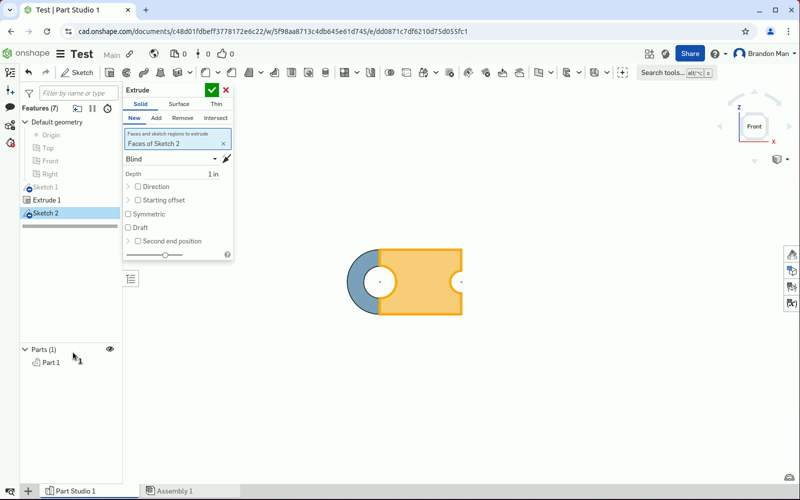
mouse_move(143, 106)
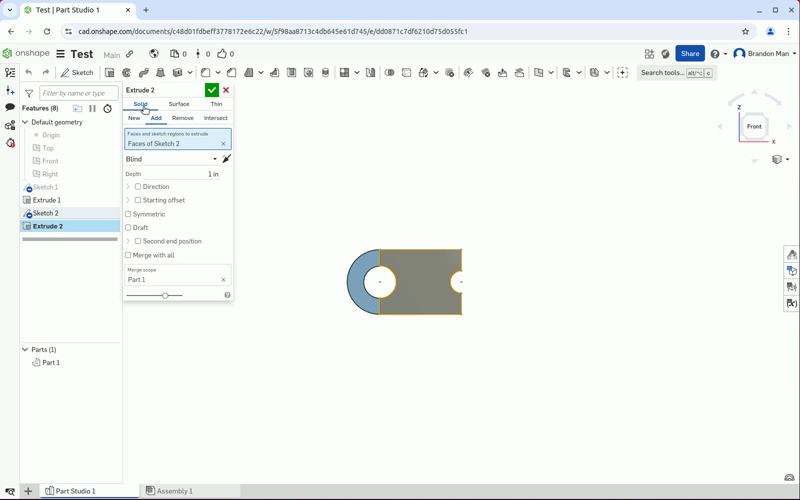
click(143, 106)
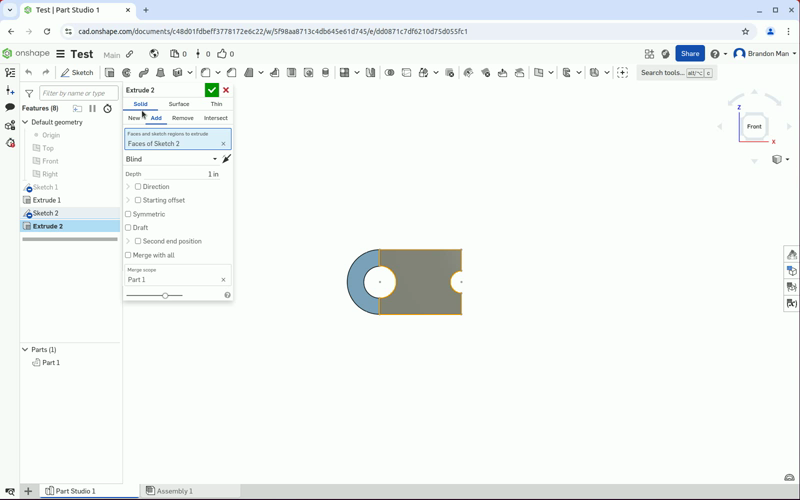
mouse_move(137, 120)
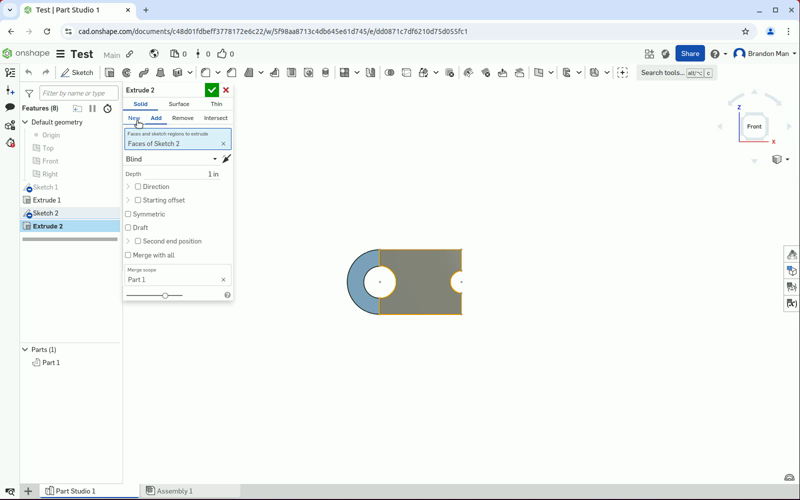
click(137, 120)
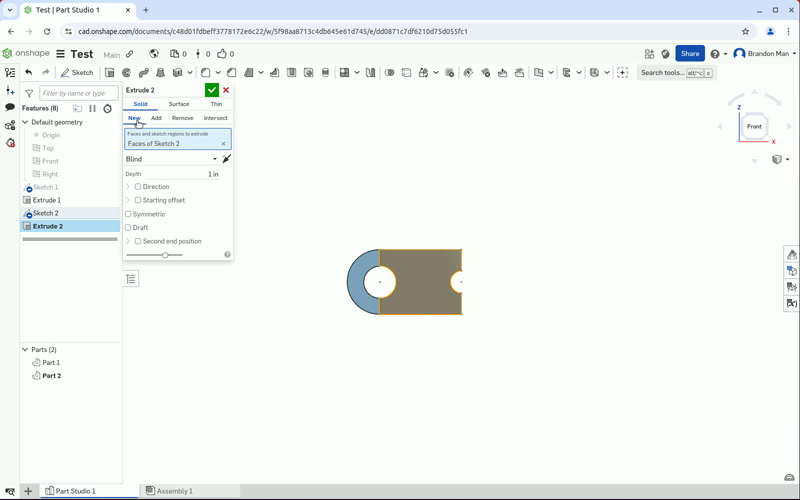
key(tab, 4)
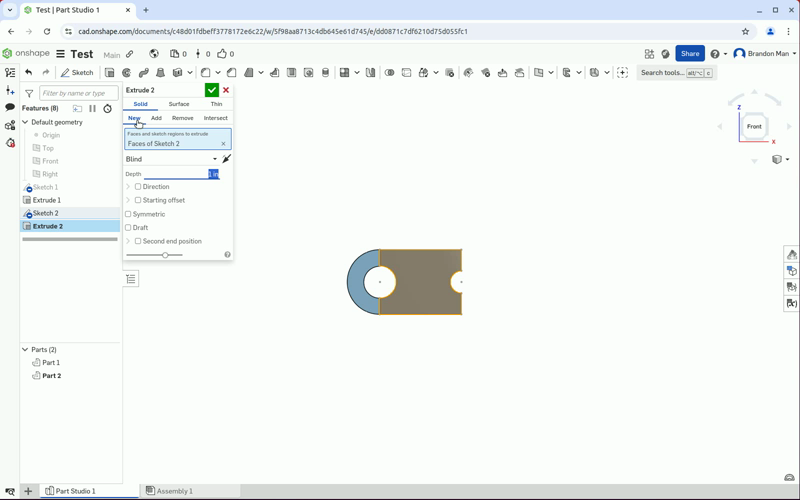
text(5.055)
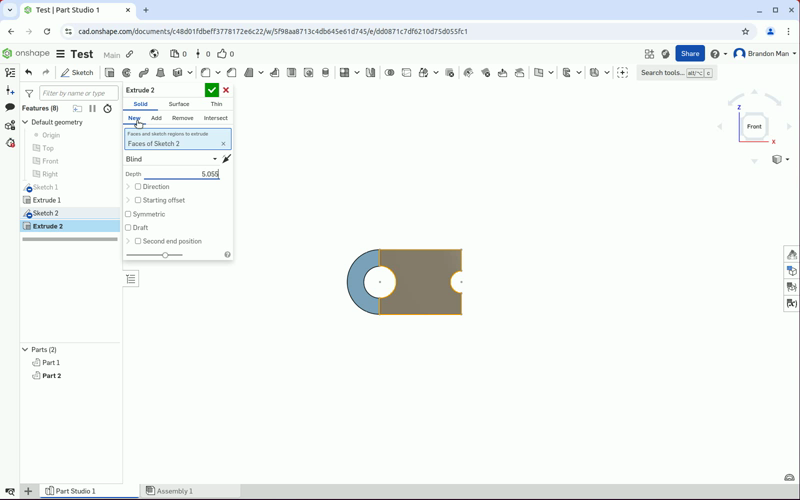
key(enter)
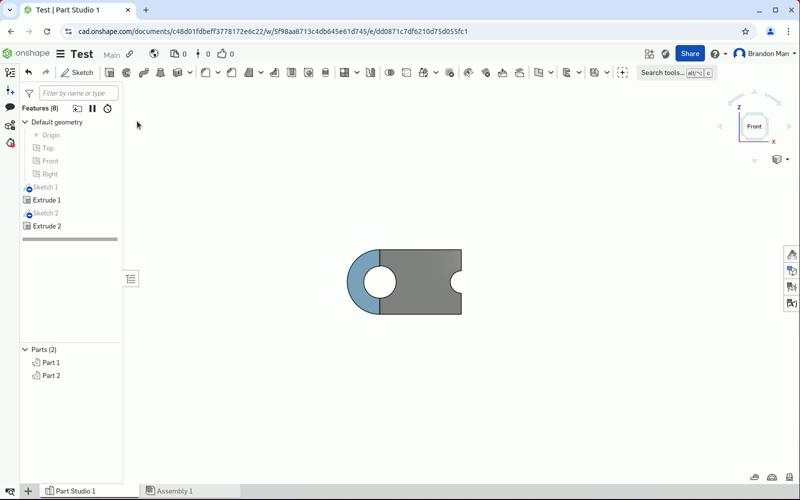
key(shift+h)
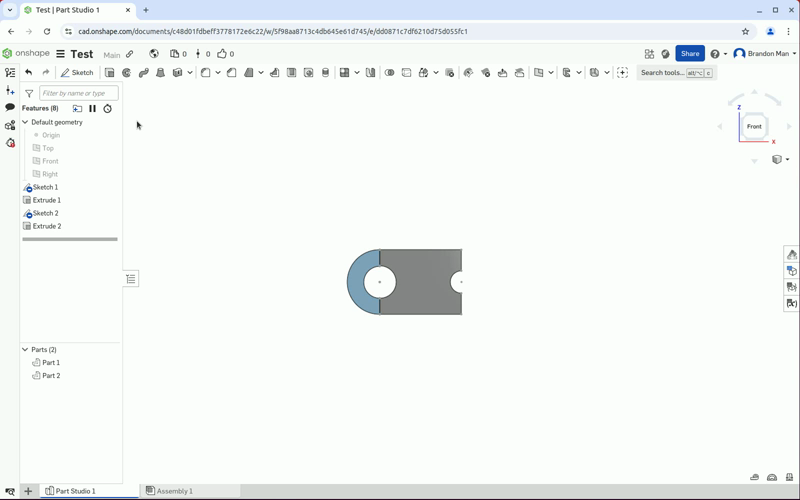
key(shift+h)
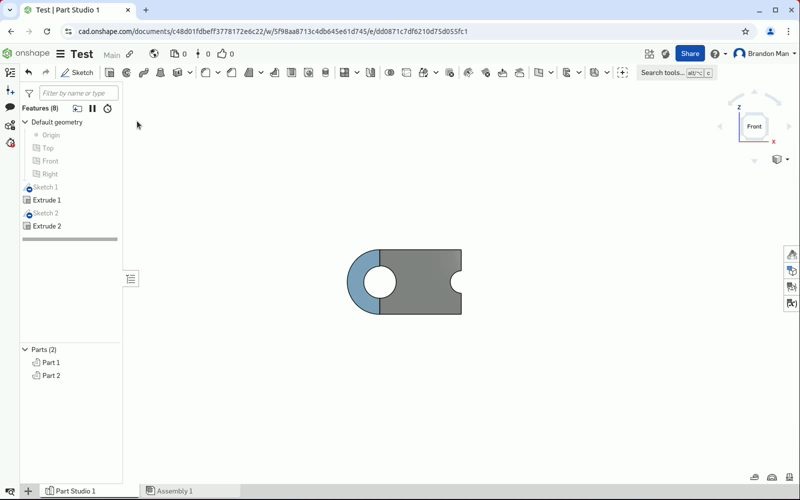
mouse_move(73, 189)
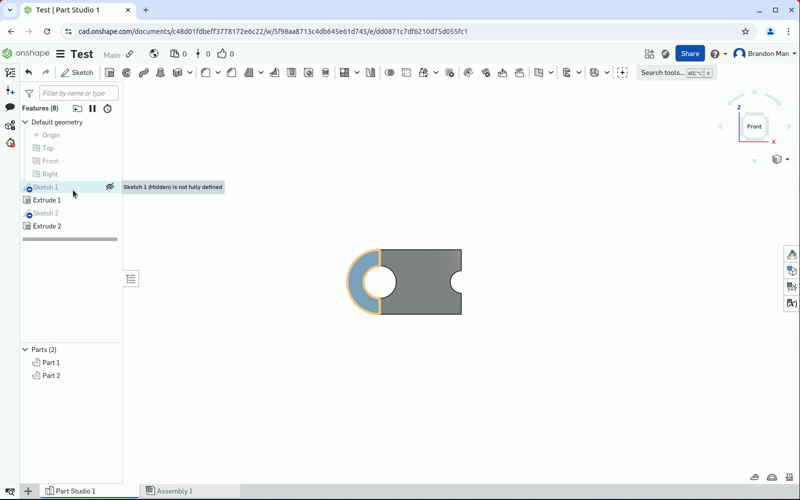
click(73, 189)
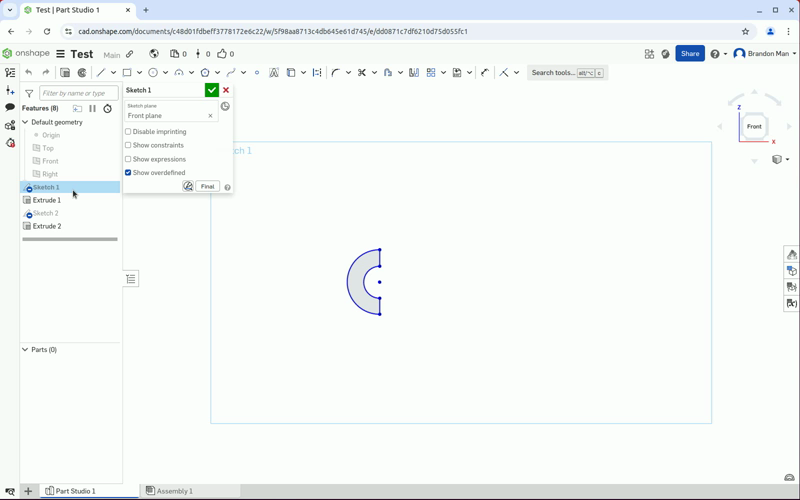
mouse_move(229, 92)
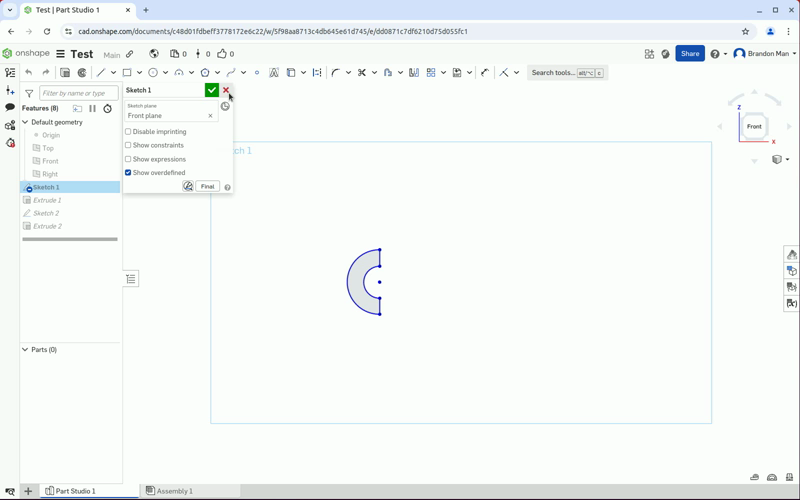
click(229, 92)
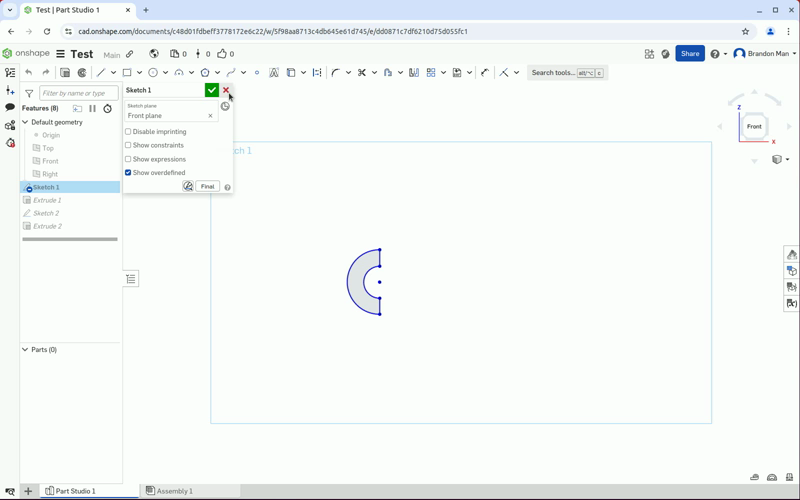
key(shift+s)
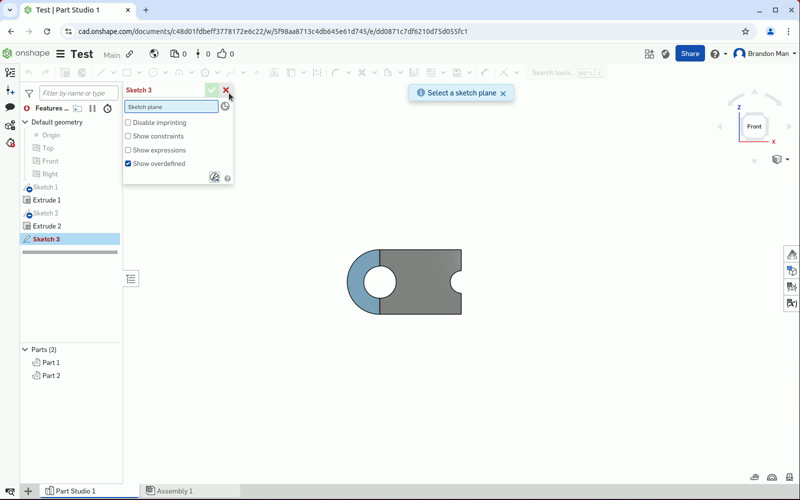
mouse_move(73, 163)
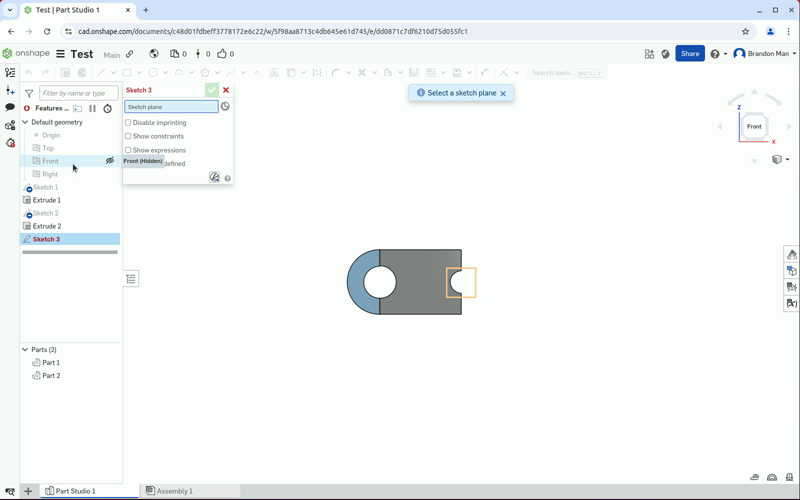
click(73, 163)
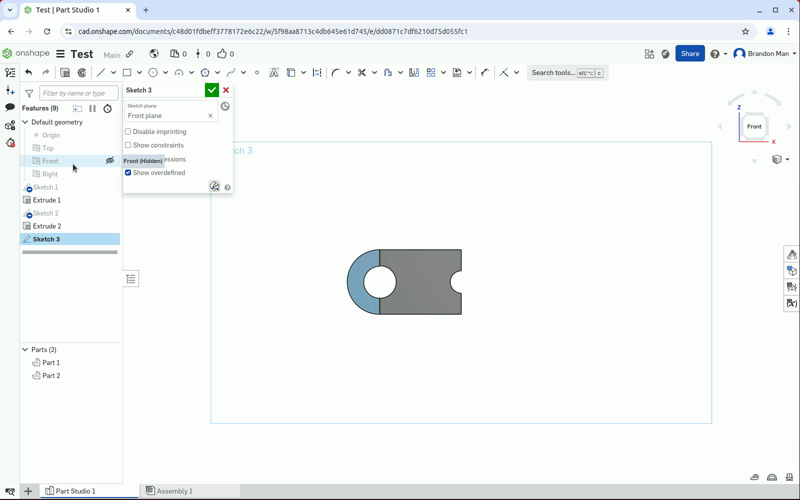
mouse_move(73, 352)
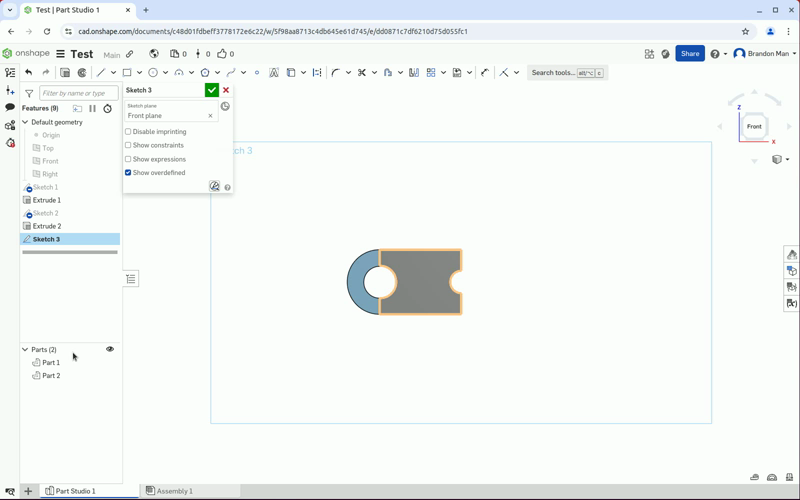
key(y)
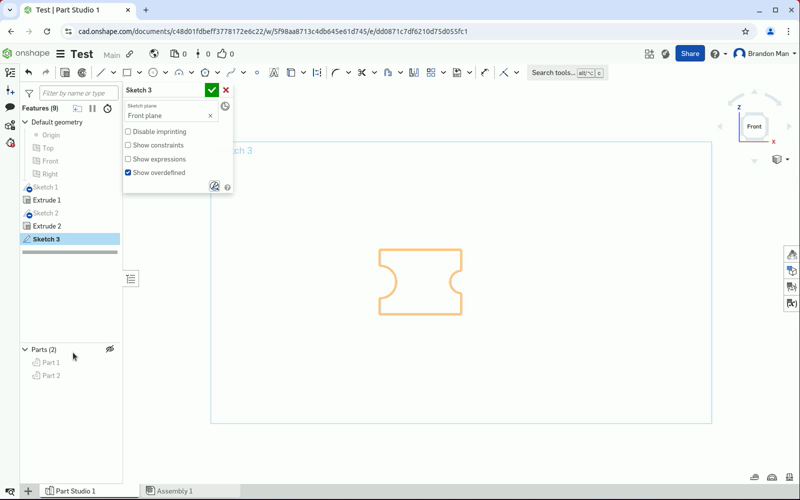
key(a)
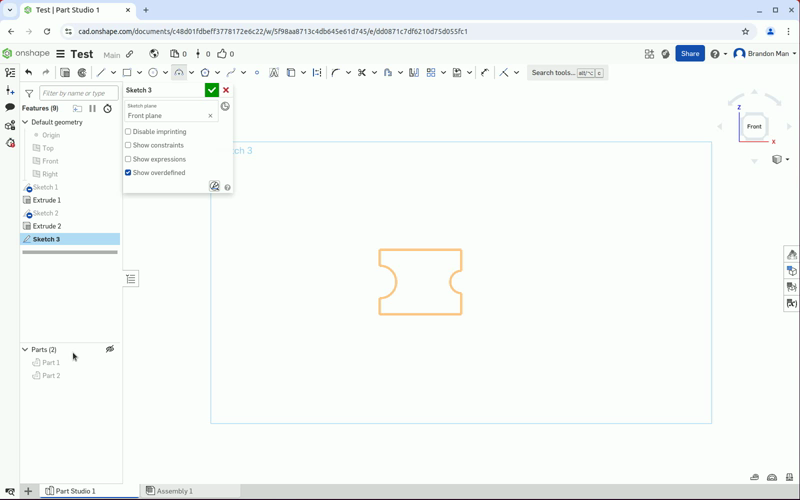
key_down(shift)
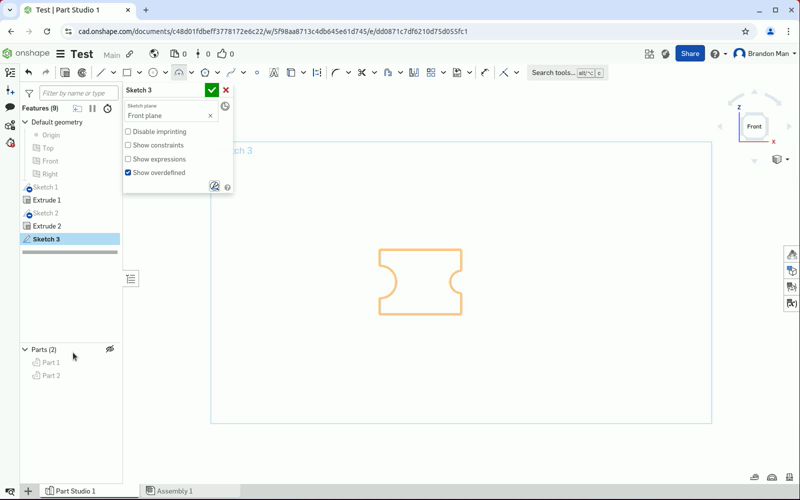
mouse_move(460, 314)
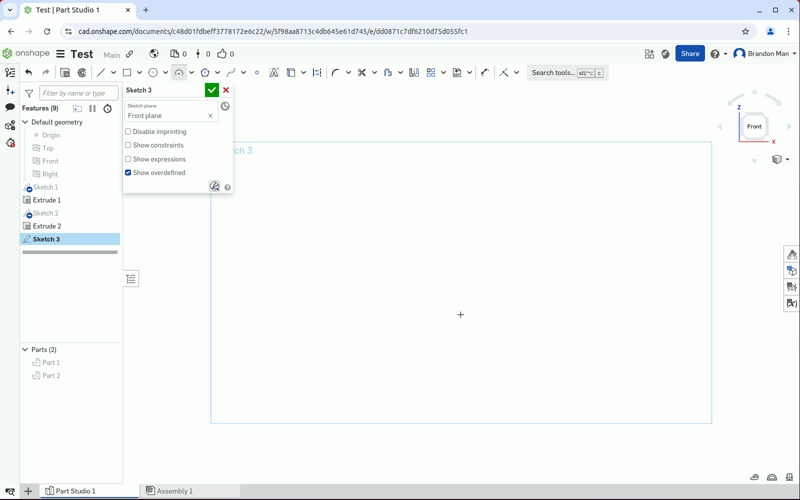
click(460, 314)
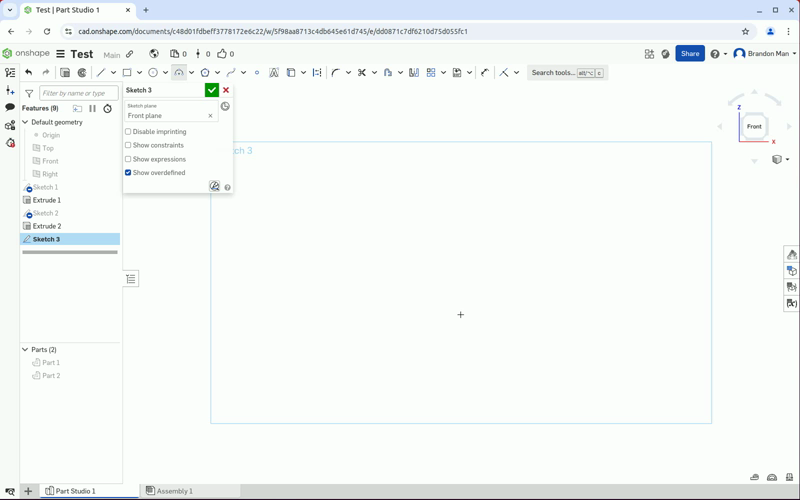
key_up(shift)
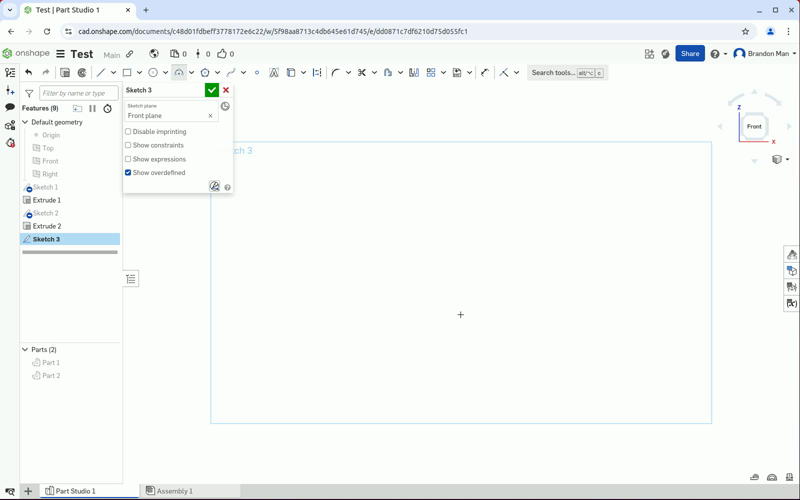
key_down(shift)
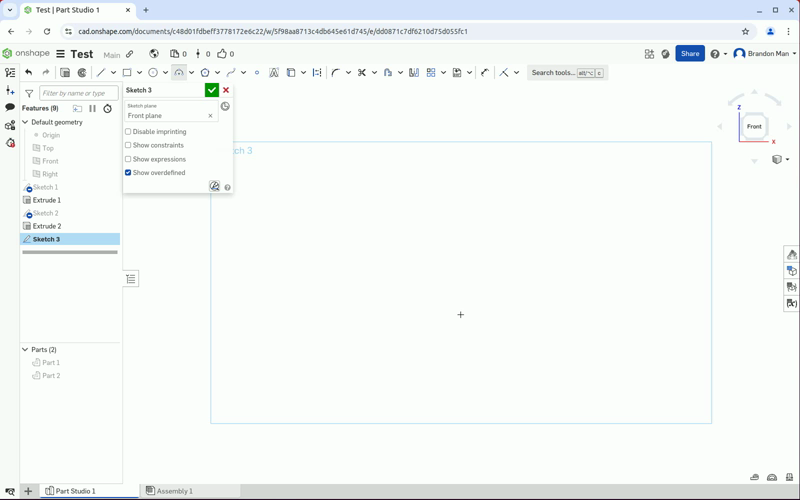
mouse_move(460, 249)
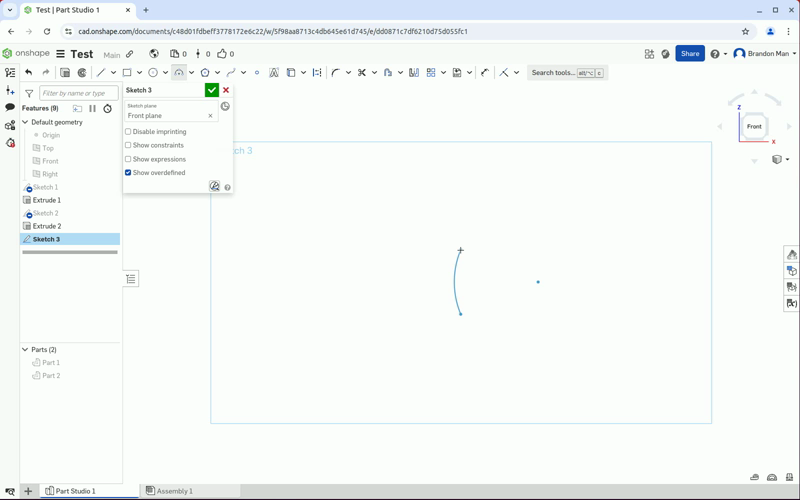
click(460, 249)
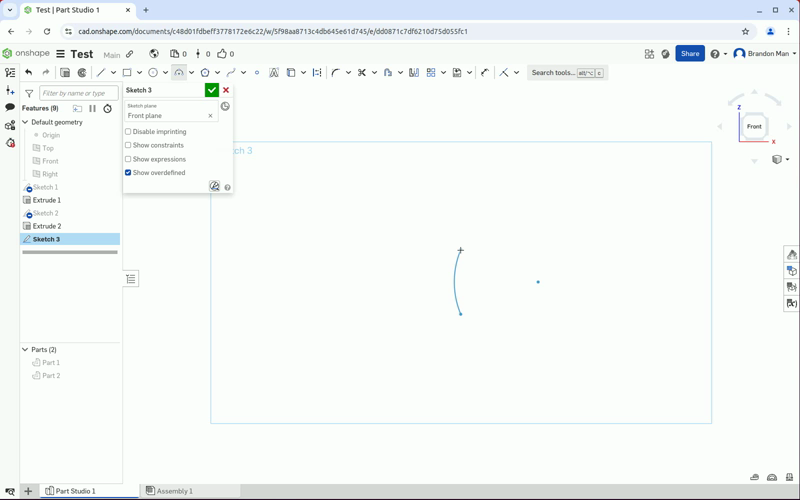
mouse_move(493, 282)
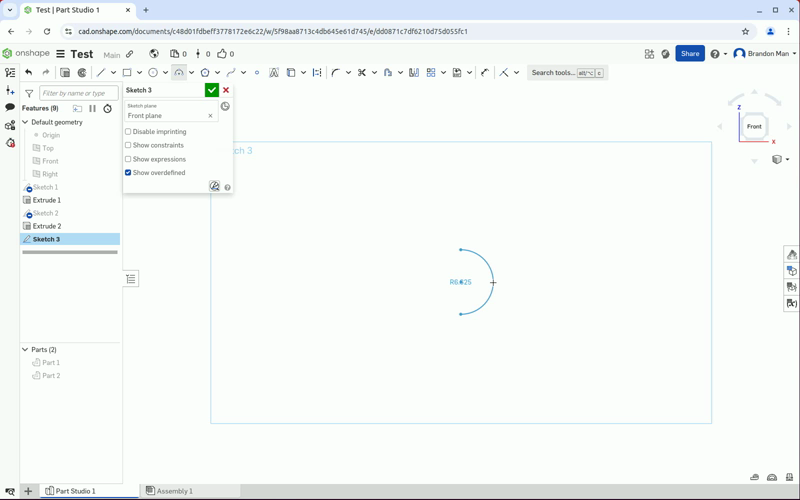
click(493, 282)
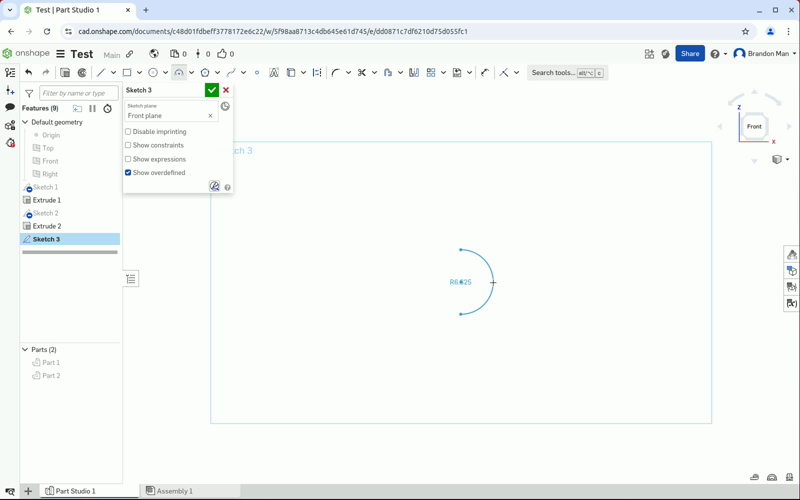
key_up(shift)
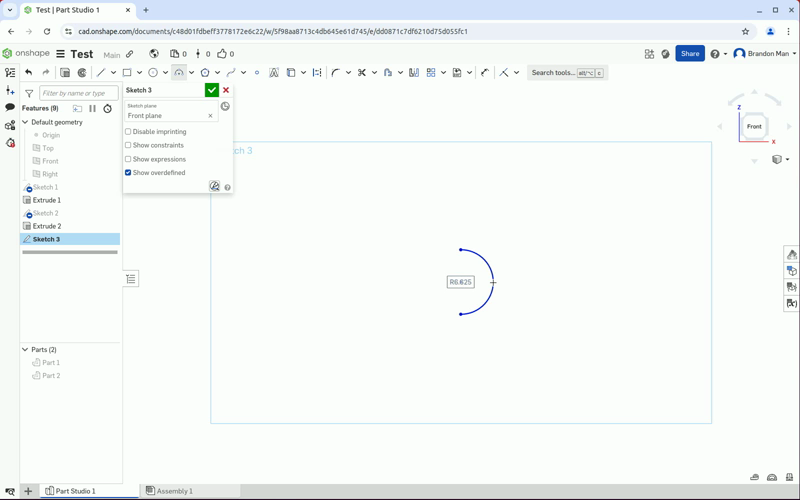
key(esc)
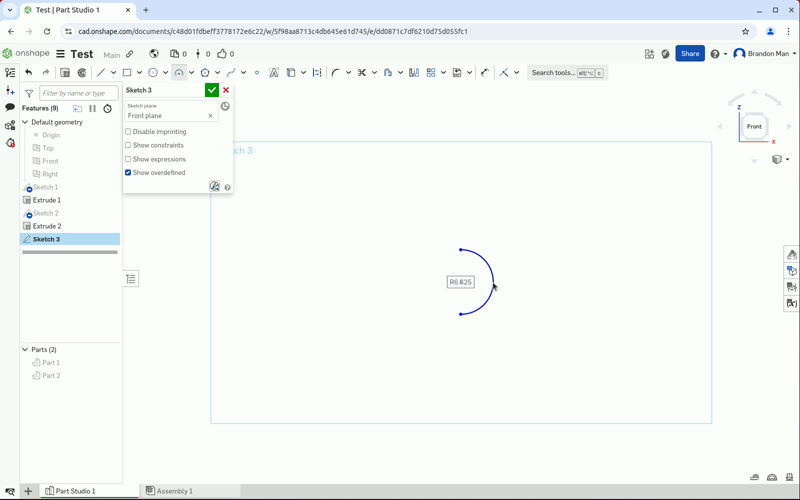
key(l)
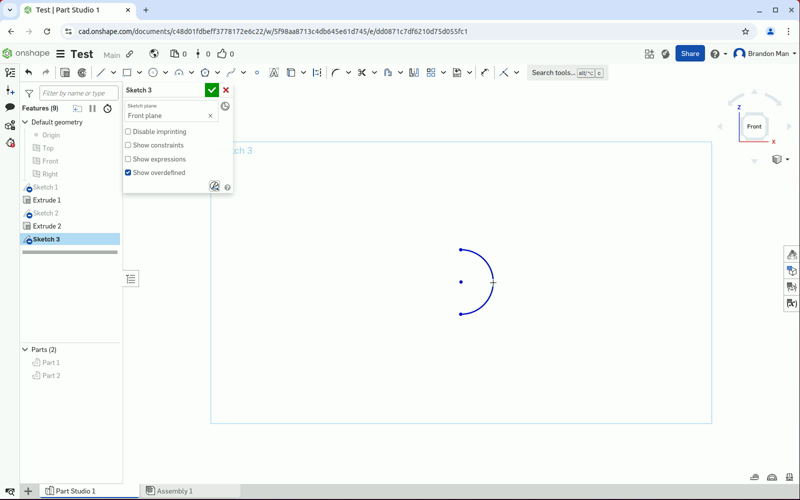
mouse_move(460, 249)
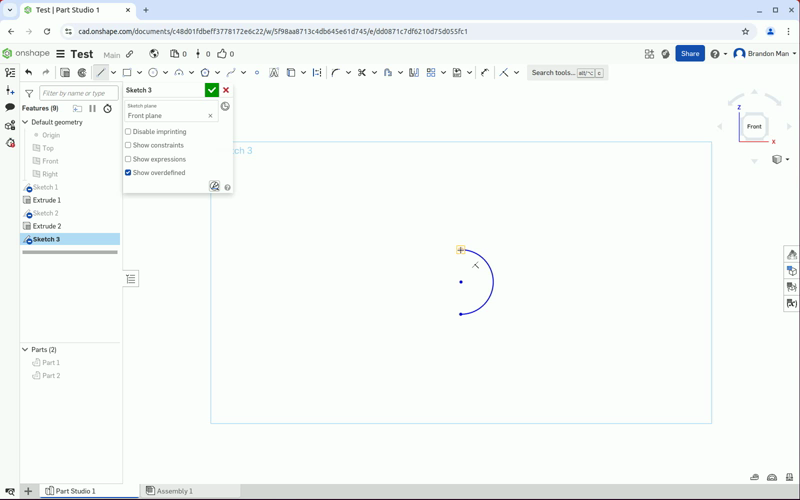
click(460, 249)
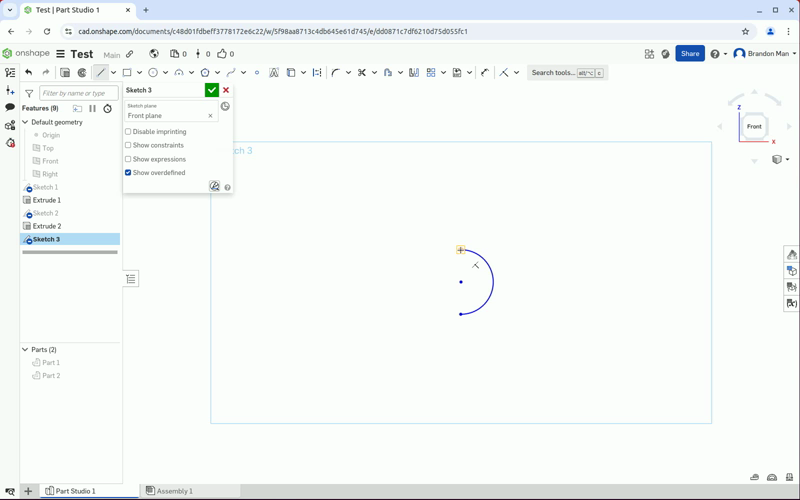
key_down(shift)
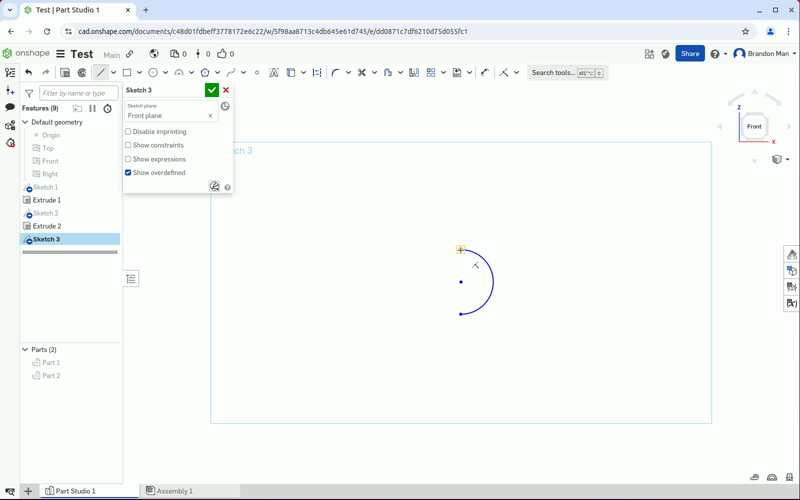
mouse_move(490, 249)
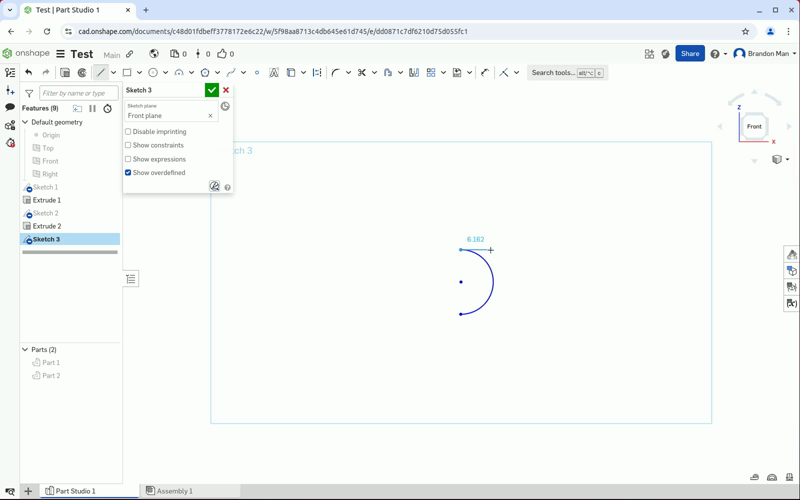
mouse_move(460, 270)
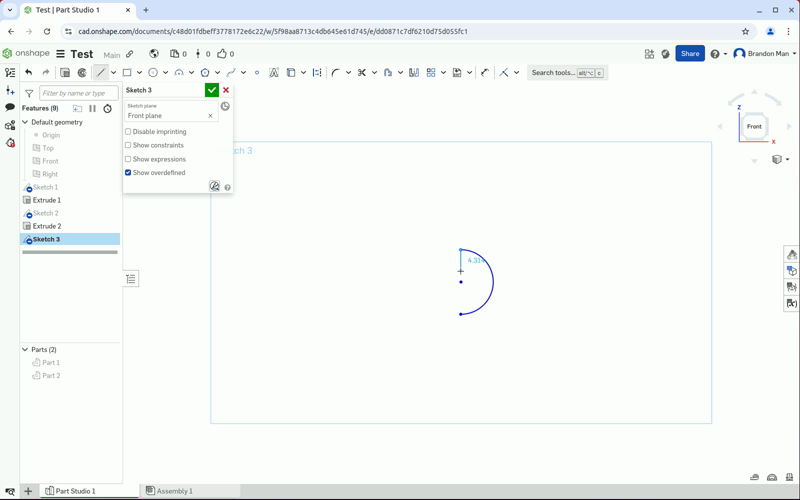
click(460, 270)
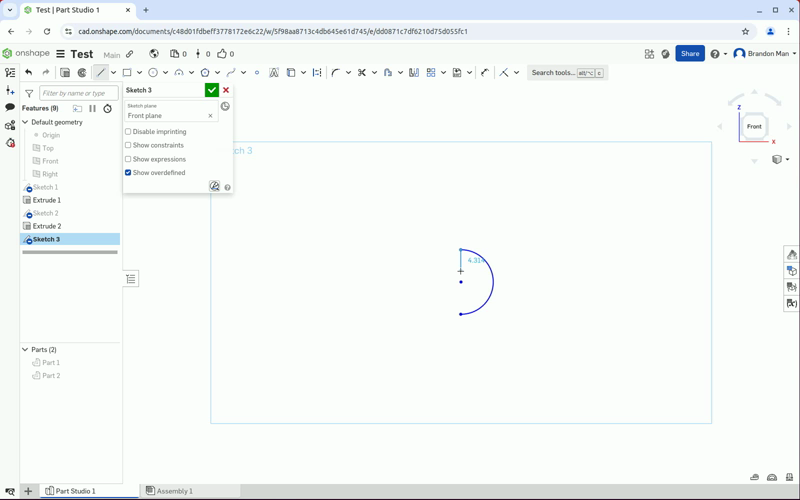
key_up(shift)
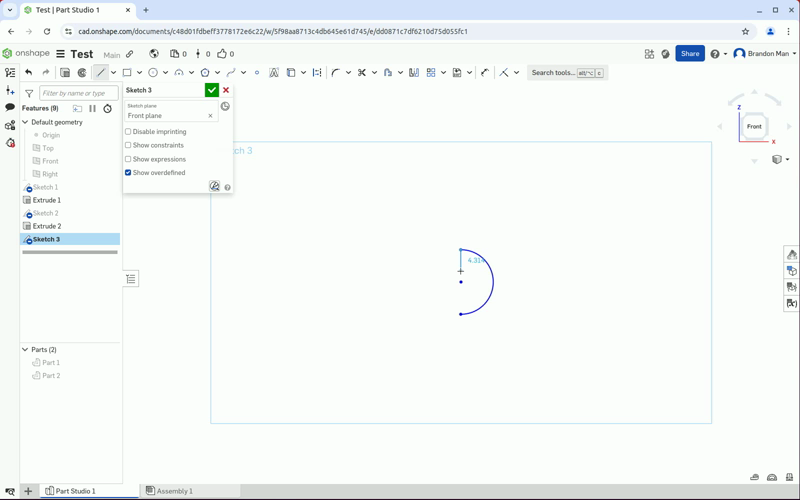
key(esc)
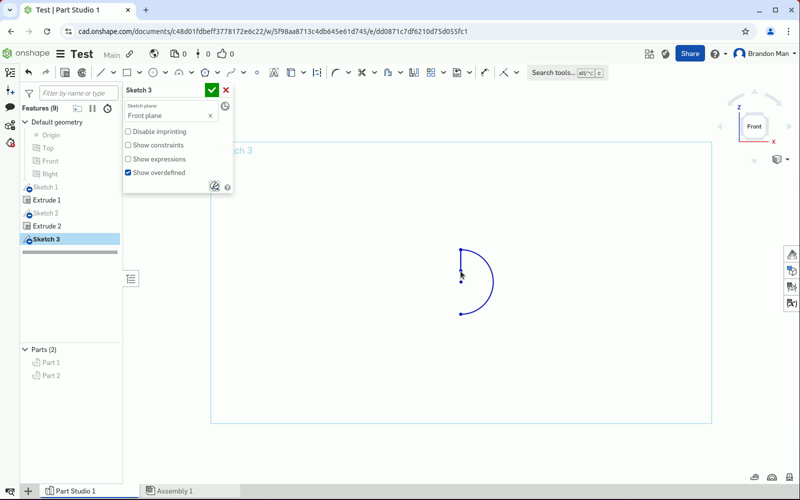
key(a)
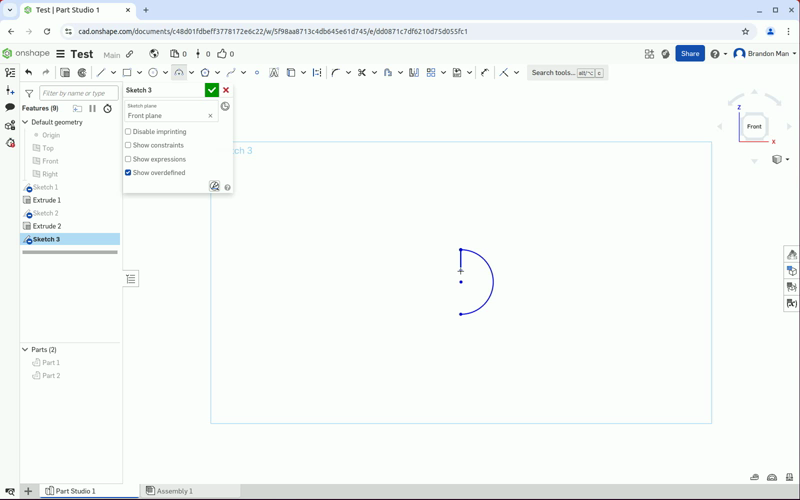
mouse_move(460, 270)
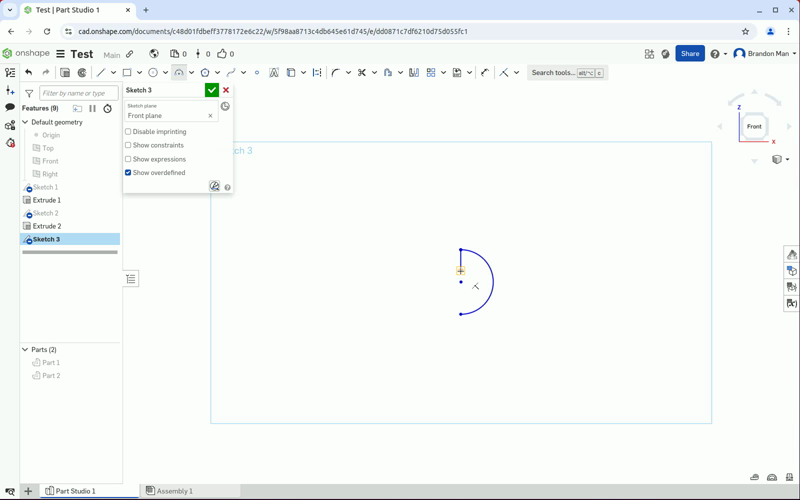
click(460, 270)
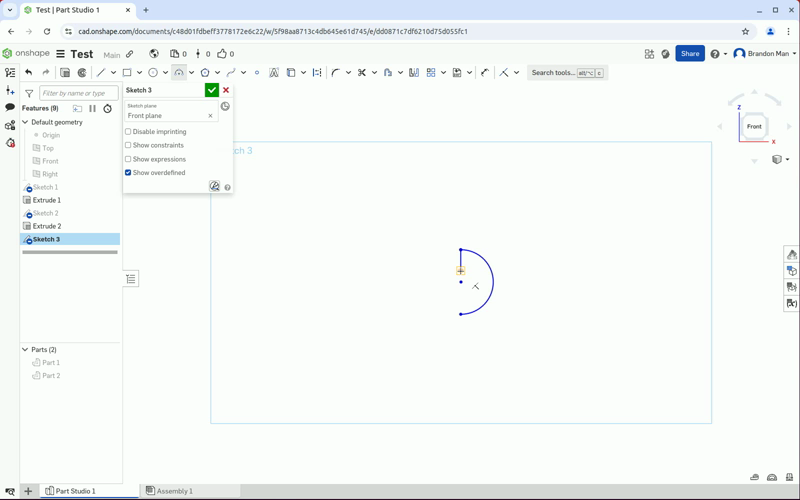
key_down(shift)
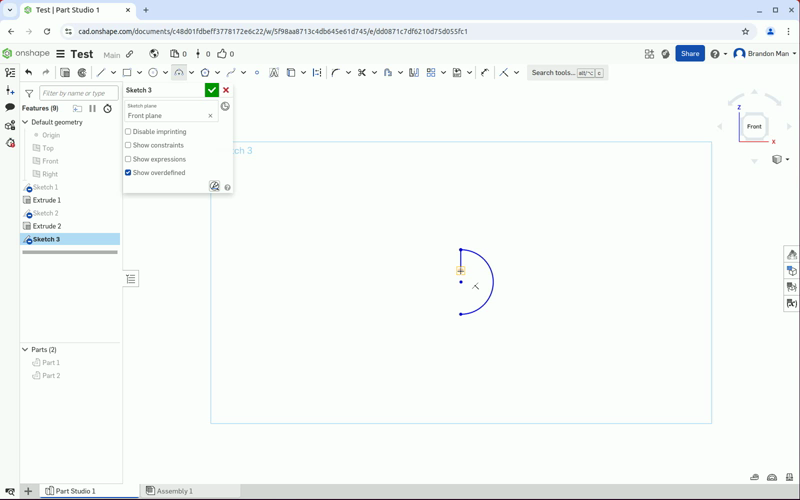
mouse_move(460, 293)
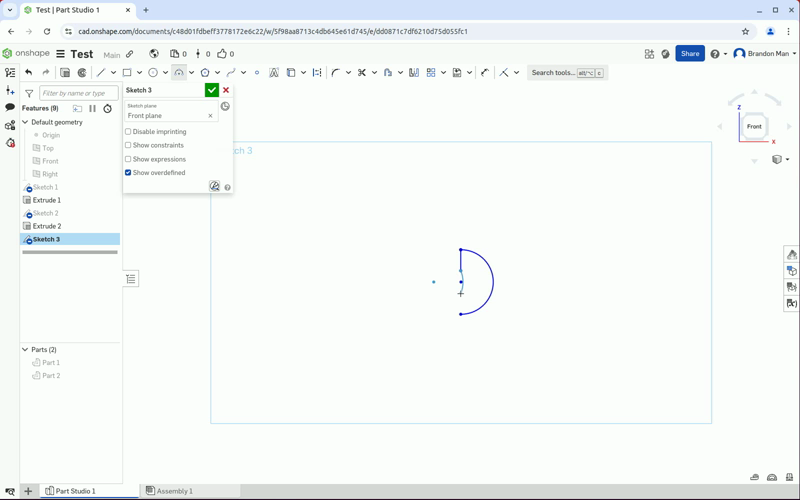
click(460, 293)
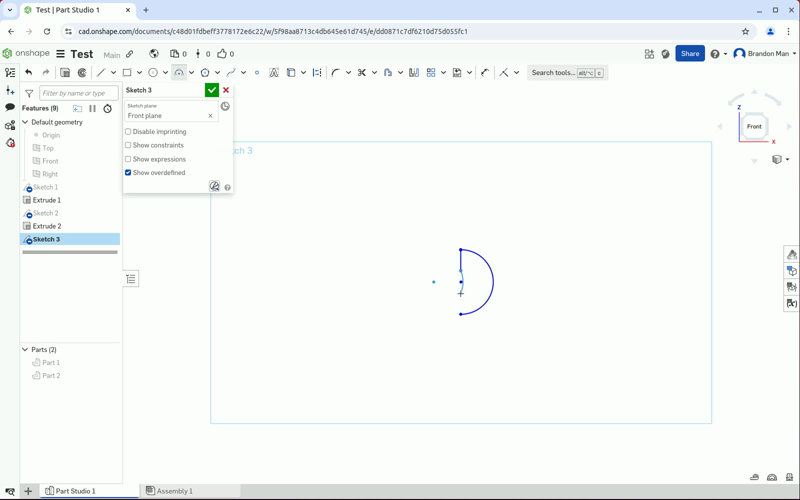
mouse_move(472, 282)
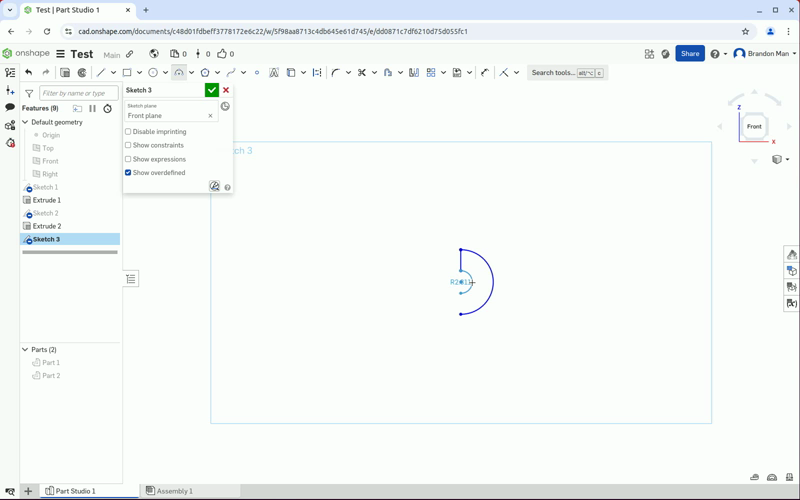
click(472, 282)
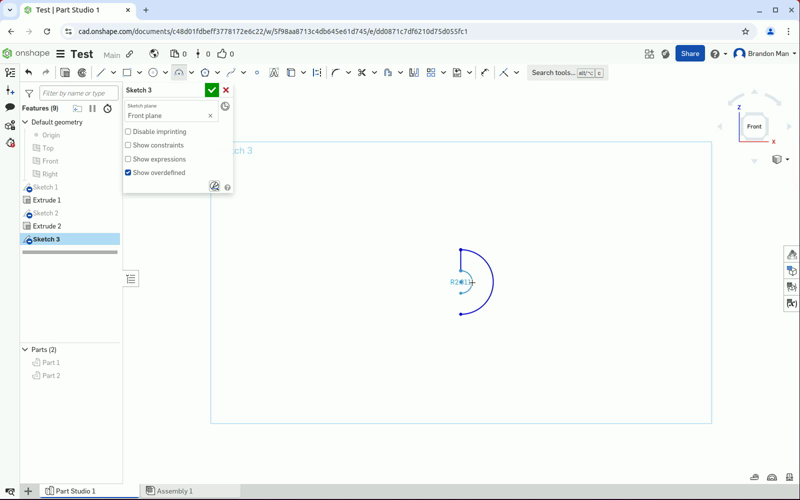
key_up(shift)
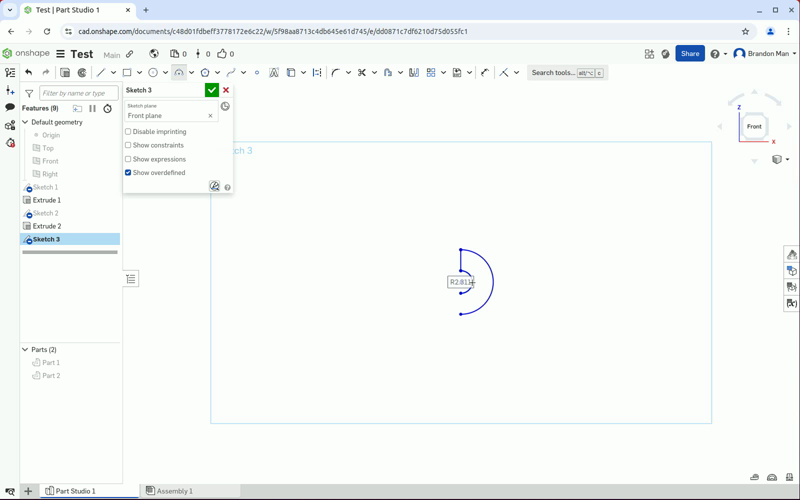
key(esc)
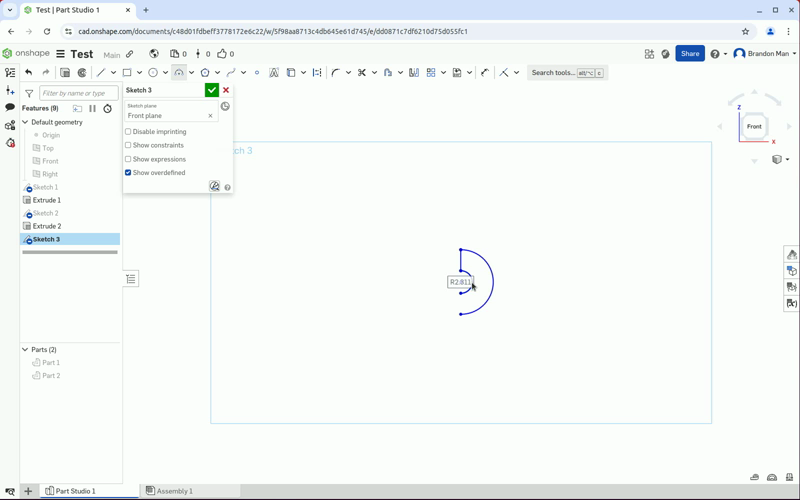
key(l)
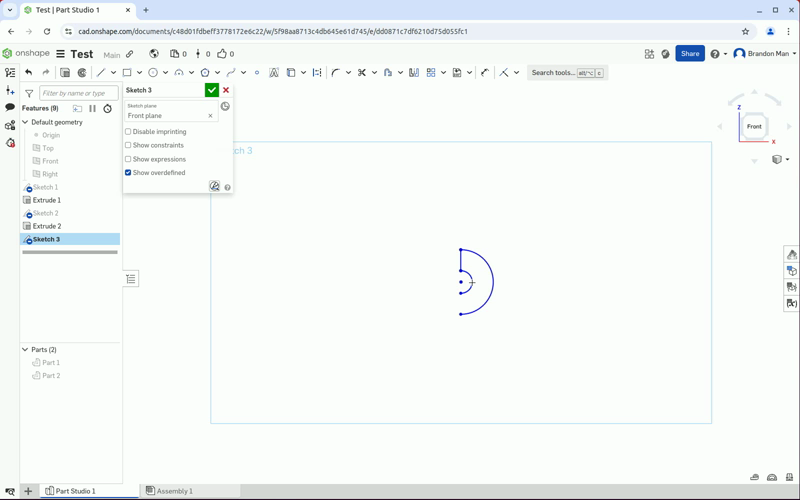
mouse_move(460, 293)
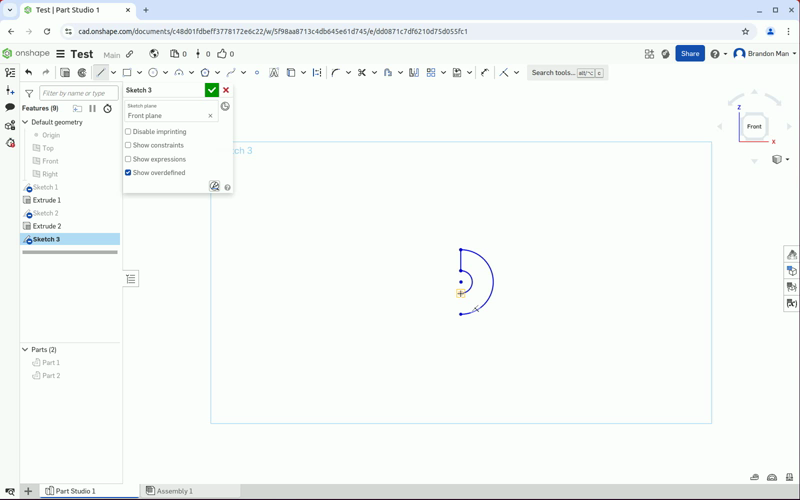
click(460, 293)
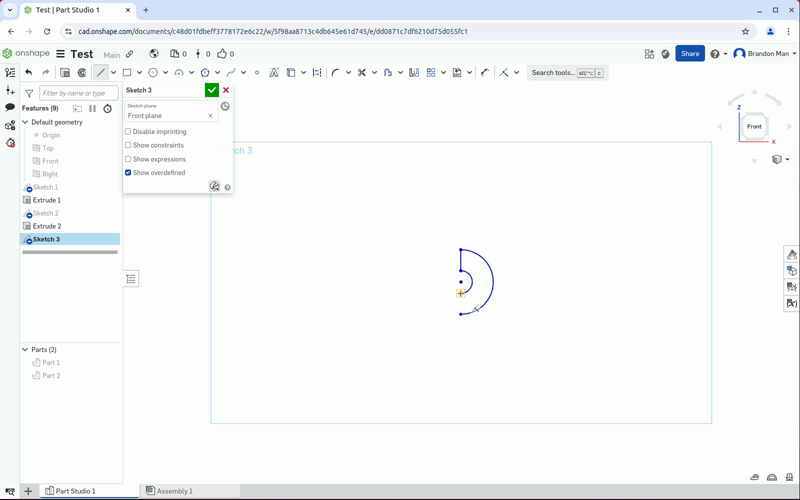
mouse_move(490, 293)
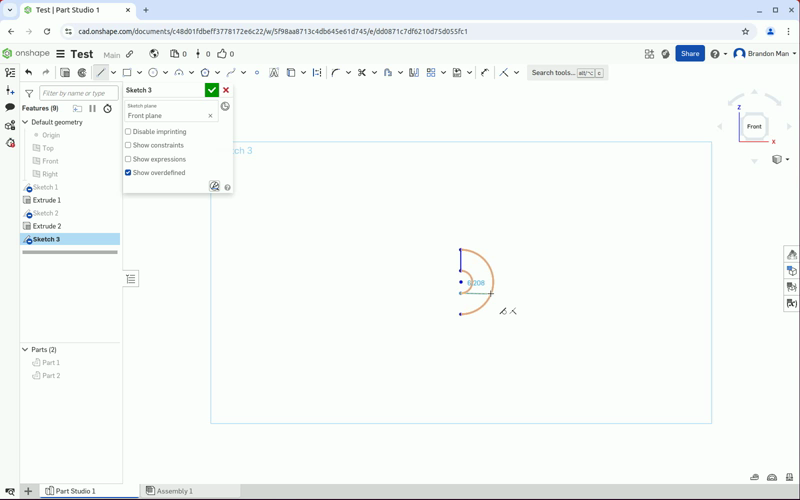
key_down(shift)
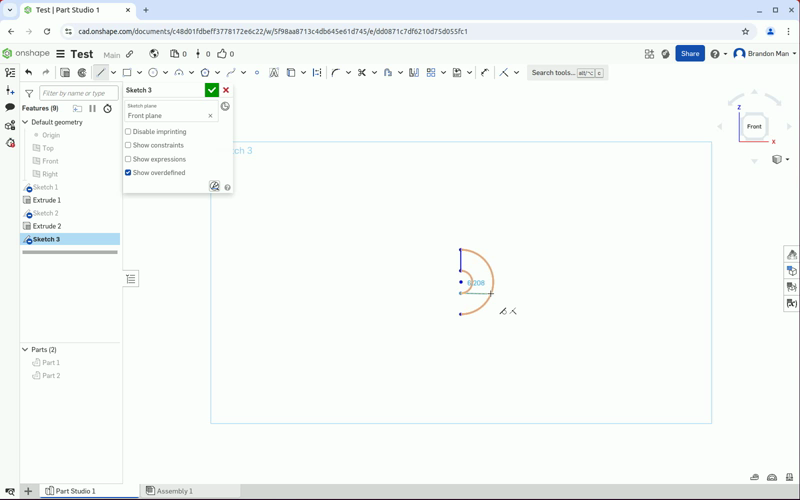
mouse_move(460, 314)
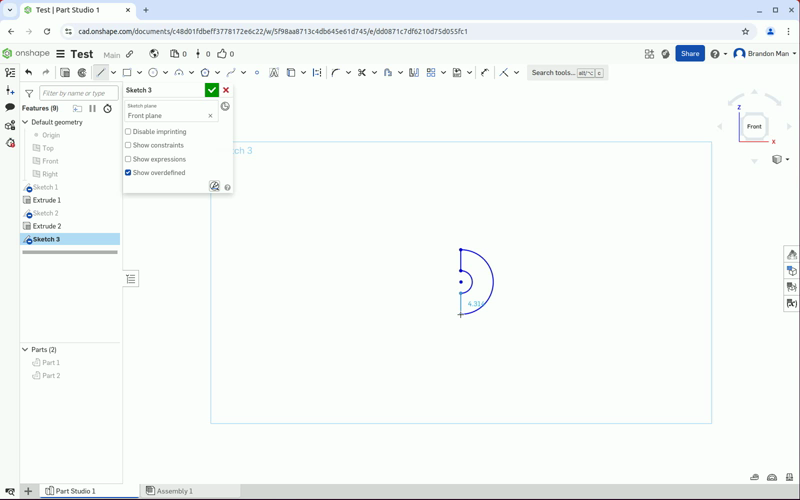
key_up(shift)
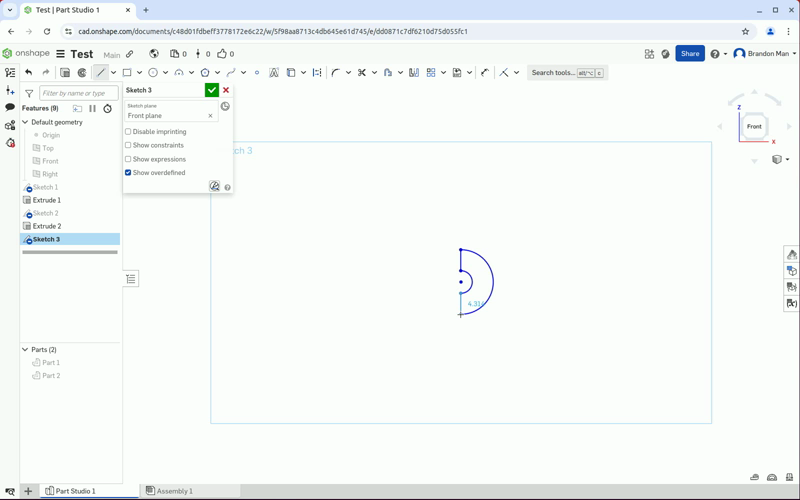
click(460, 314)
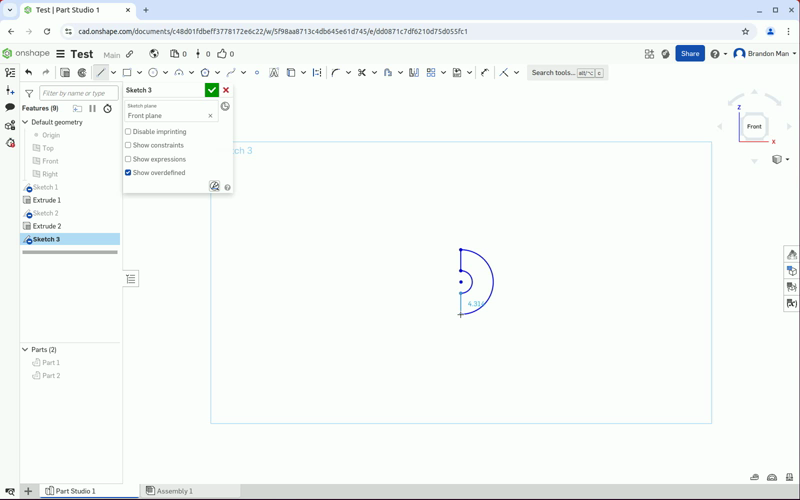
key(esc)
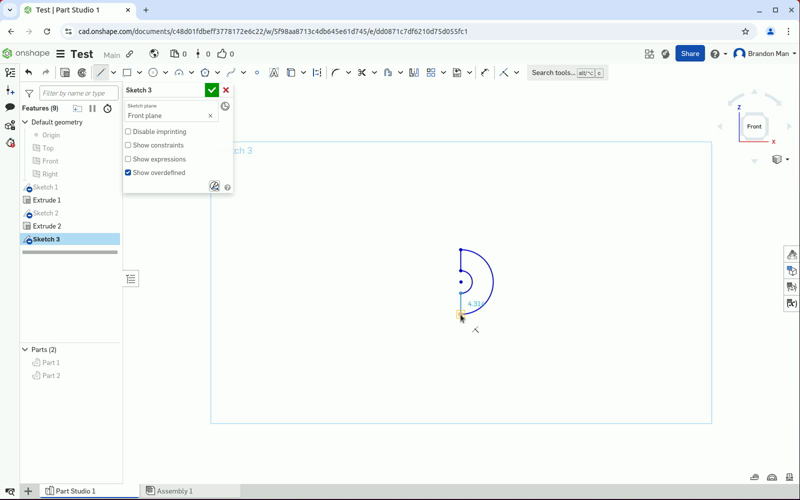
mouse_move(479, 302)
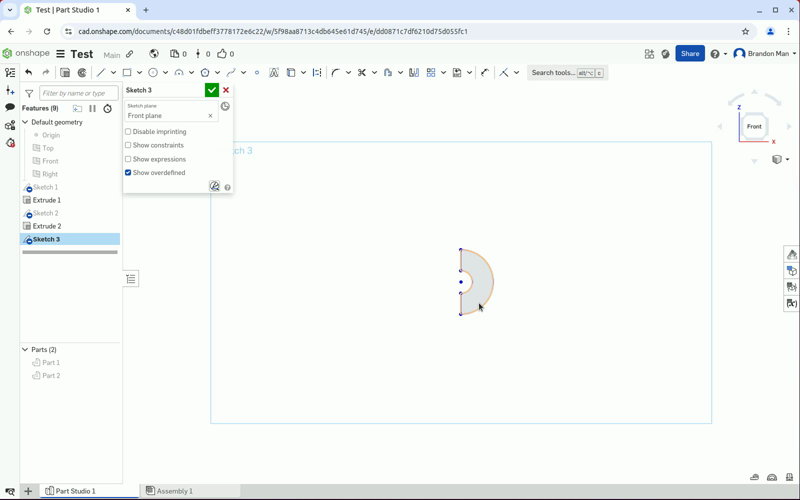
scroll(6)
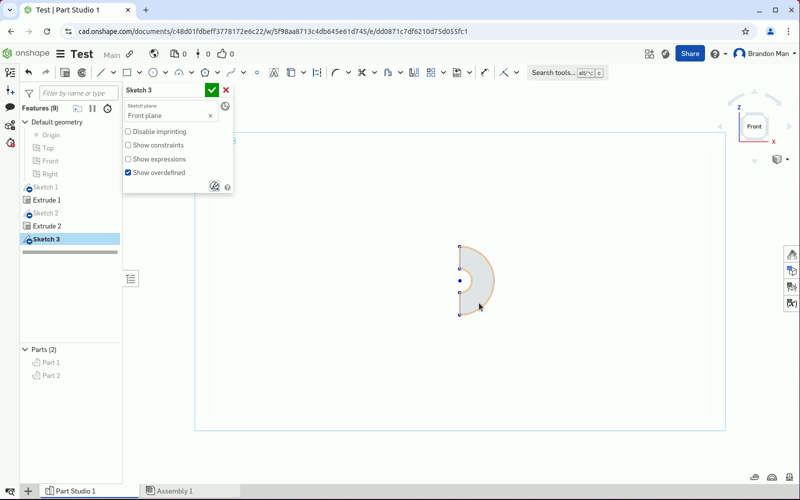
scroll(6)
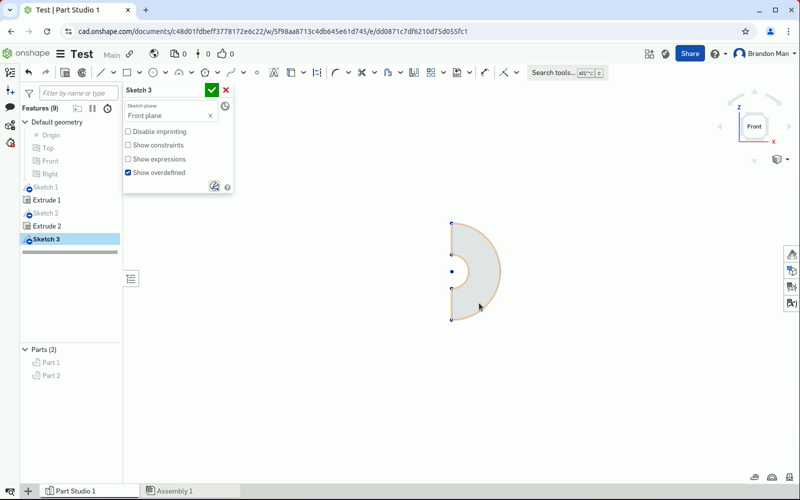
scroll(6)
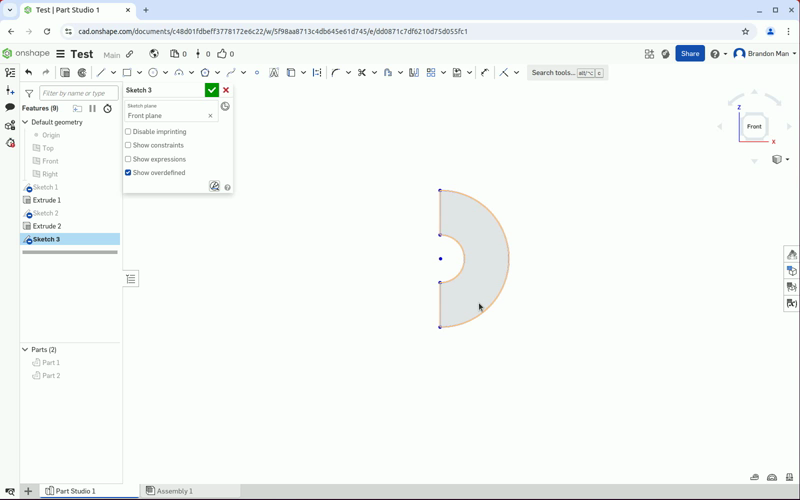
scroll(6)
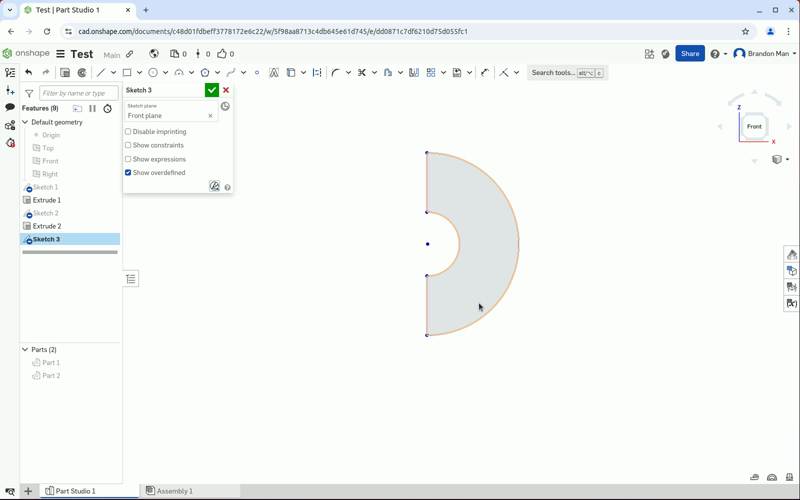
scroll(6)
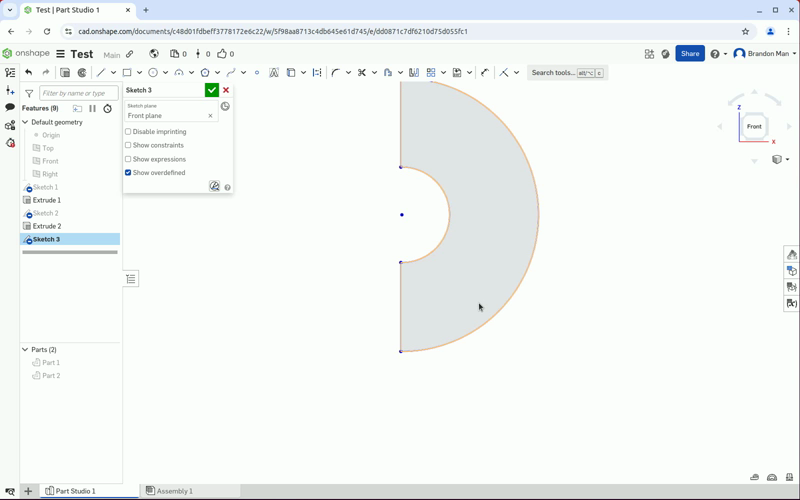
scroll(6)
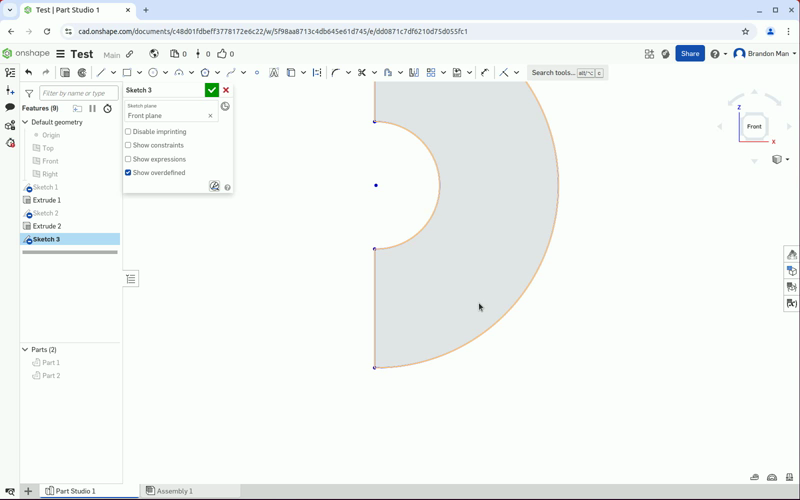
scroll(6)
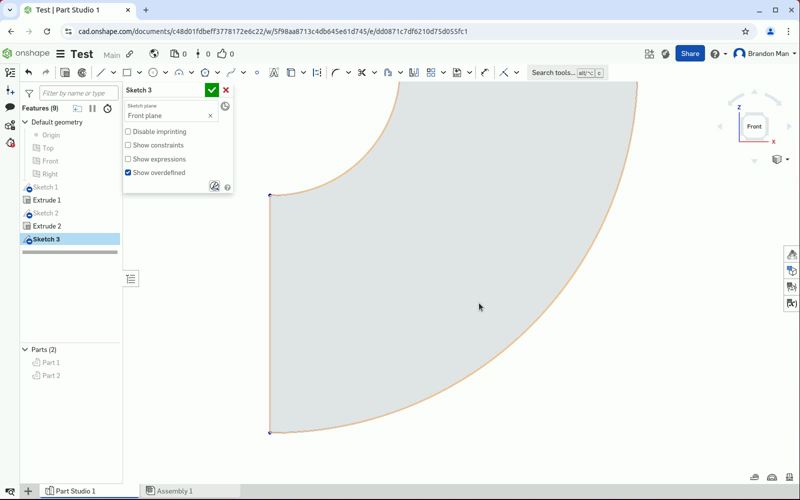
click(479, 302)
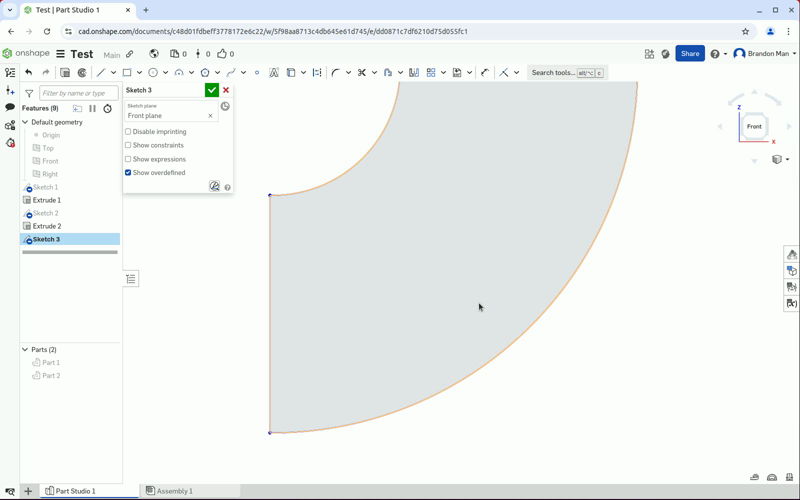
scroll(-6)
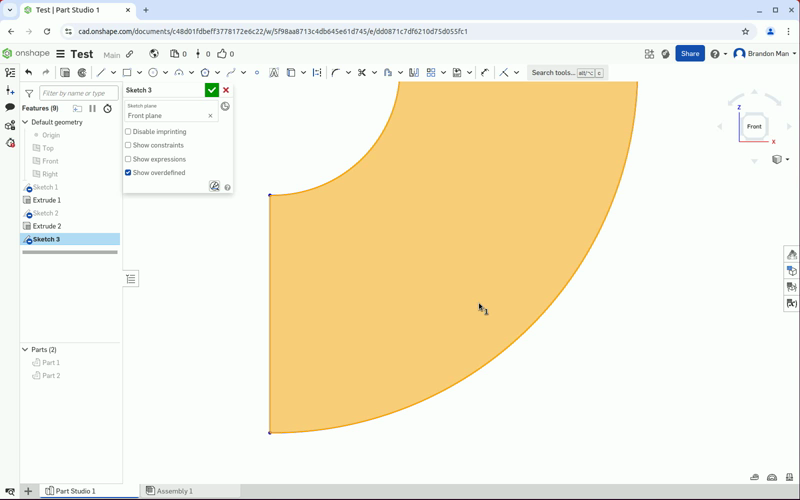
scroll(-6)
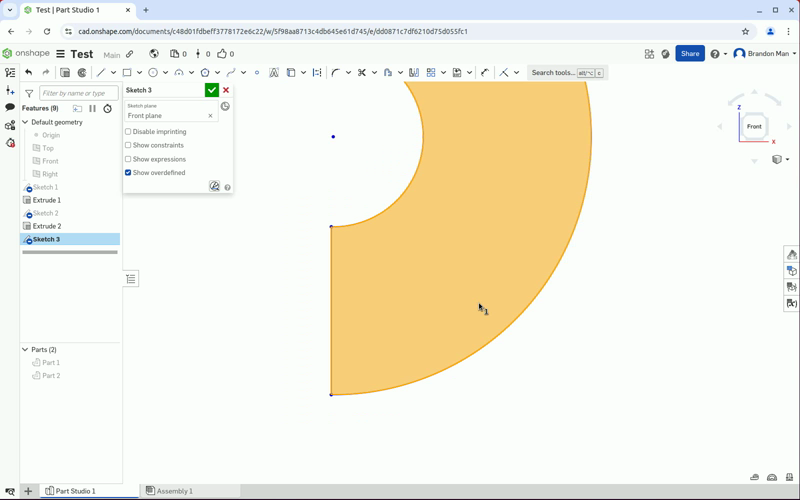
scroll(-6)
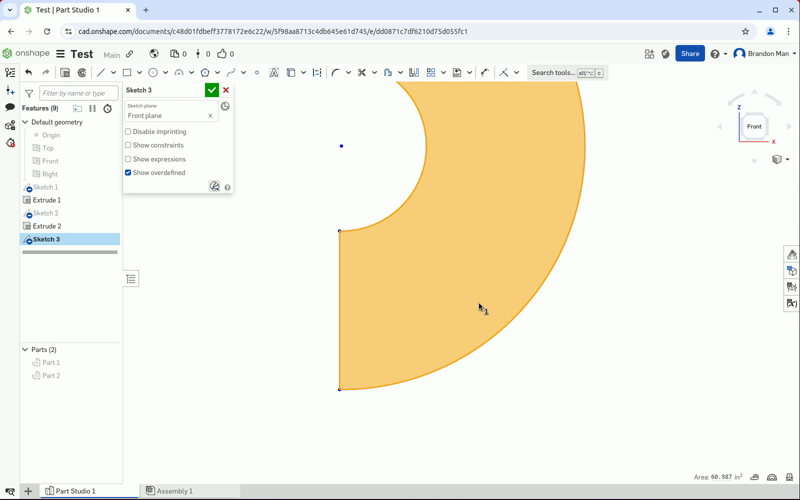
scroll(-6)
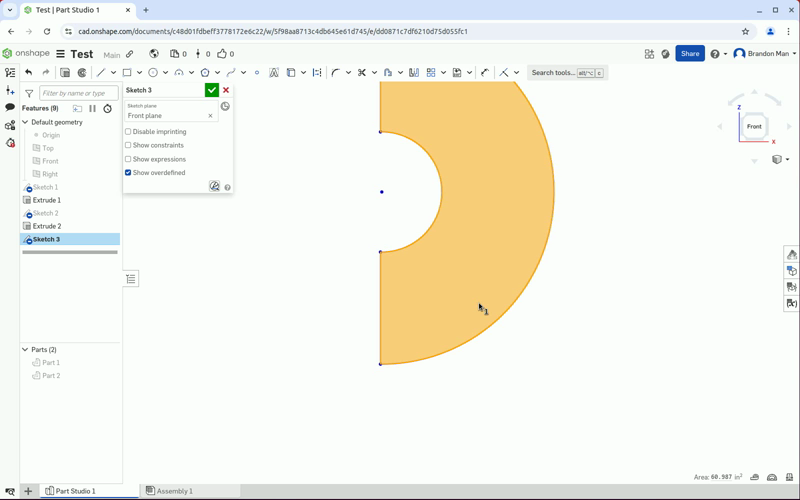
scroll(-6)
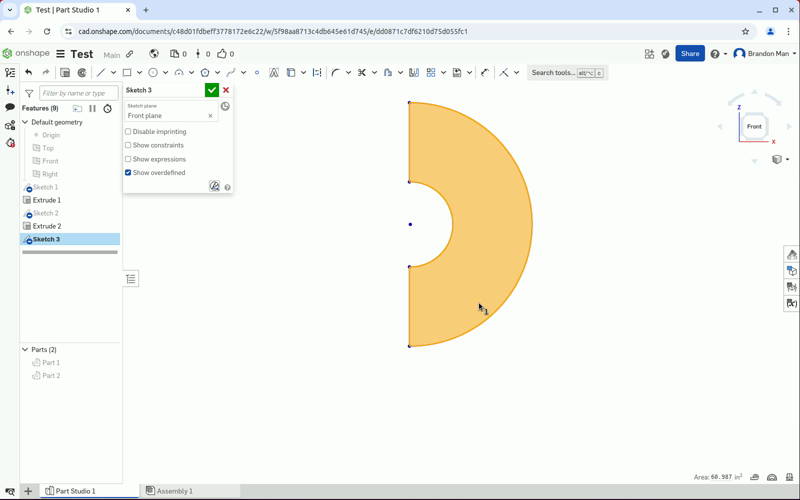
scroll(-6)
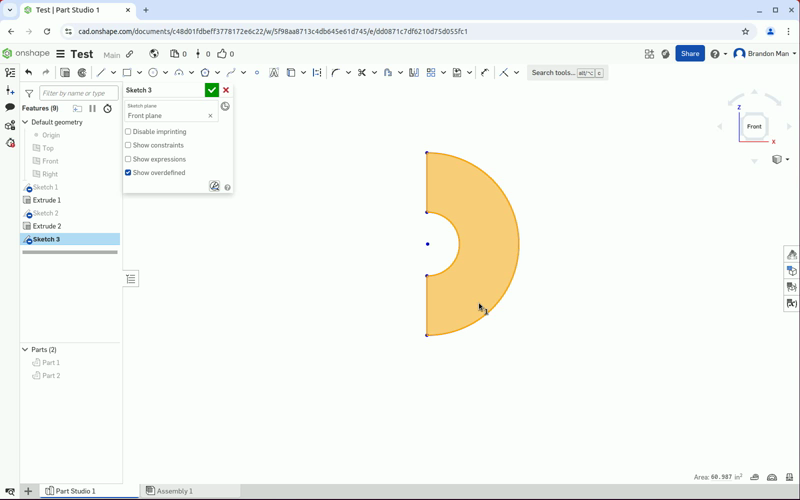
scroll(-6)
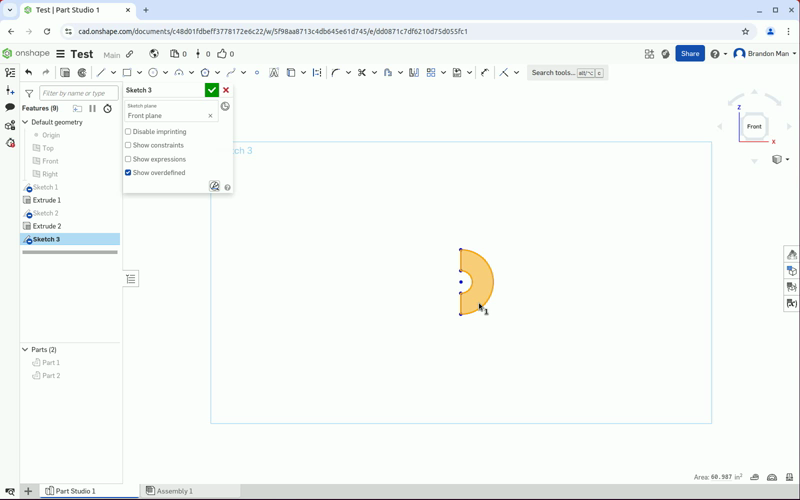
mouse_move(73, 352)
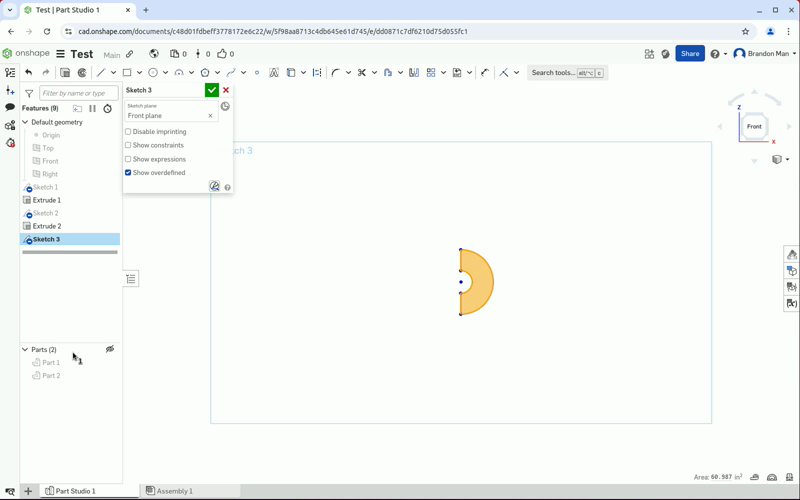
key(shift+y)
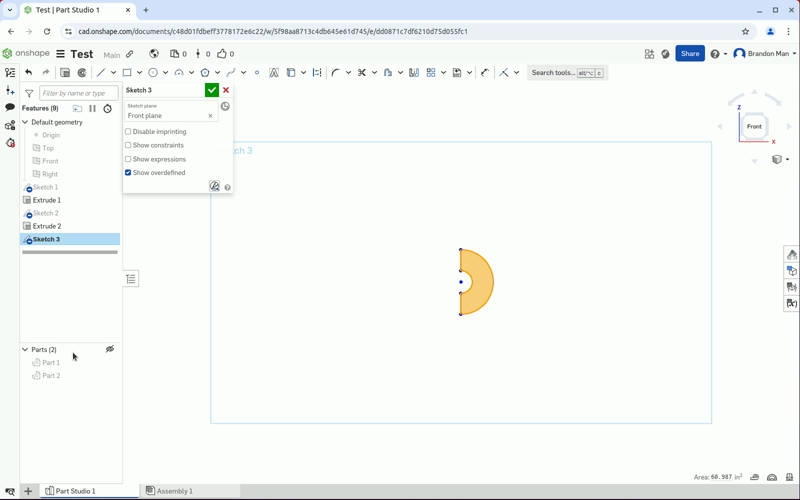
key(shift+e)
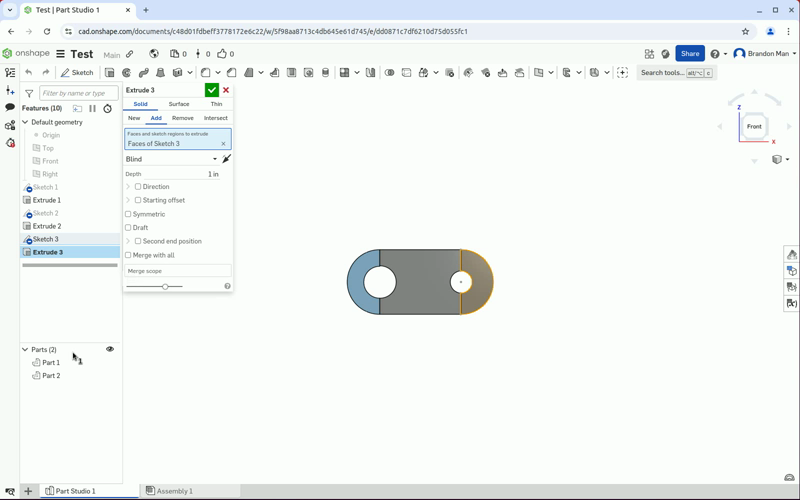
mouse_move(143, 106)
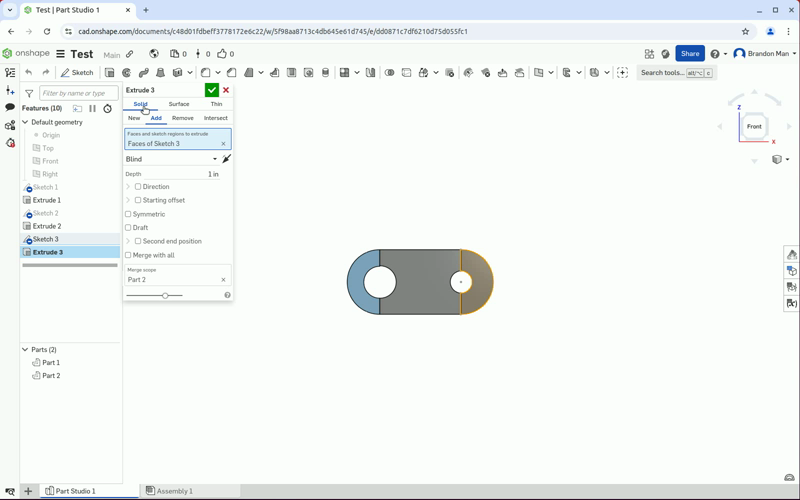
click(143, 106)
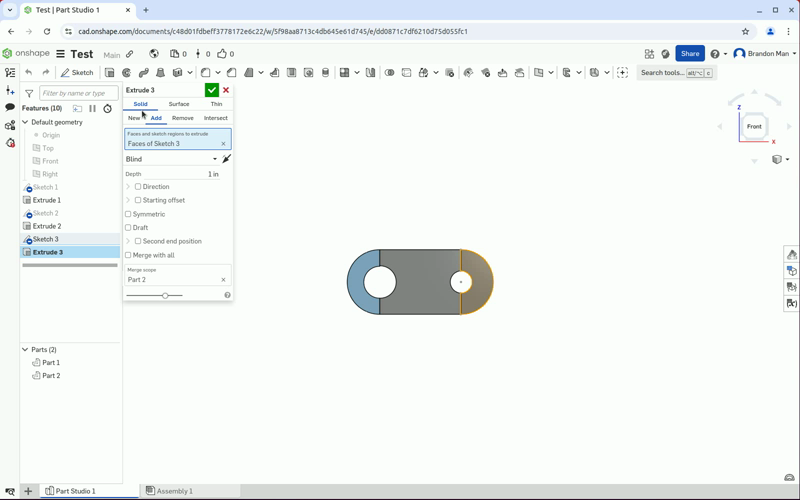
mouse_move(137, 120)
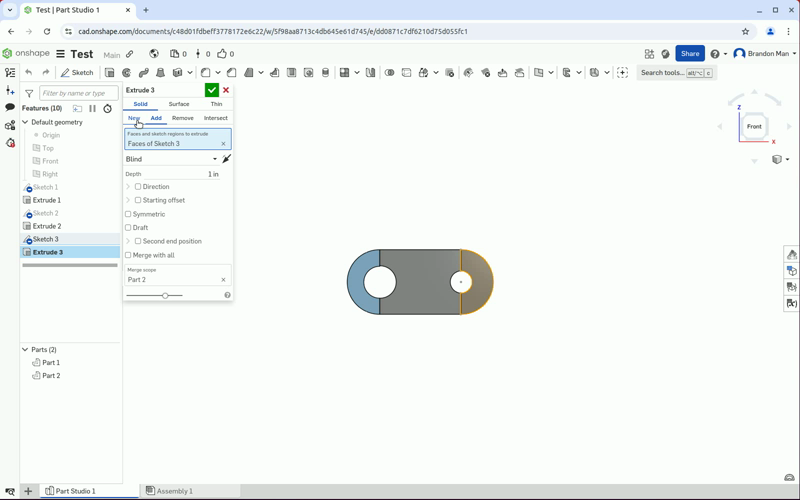
click(137, 120)
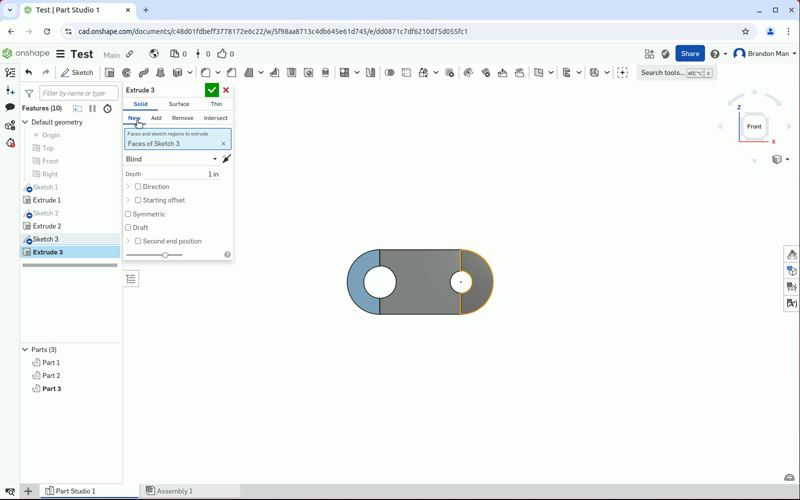
key(tab, 4)
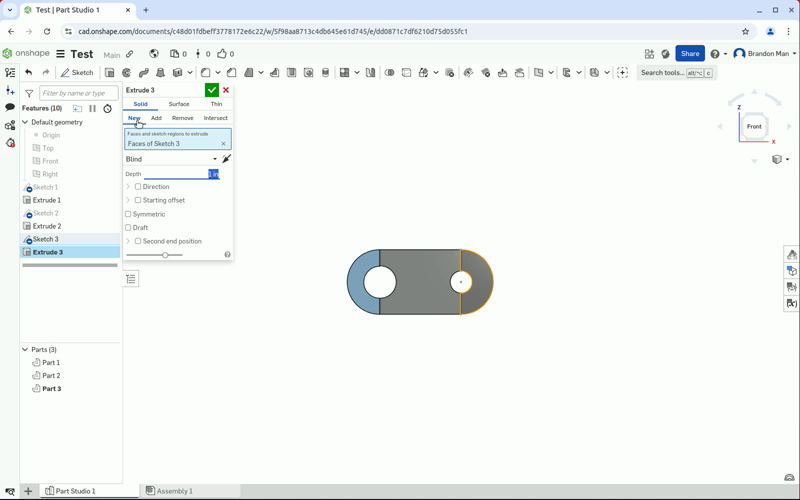
text(5.055)
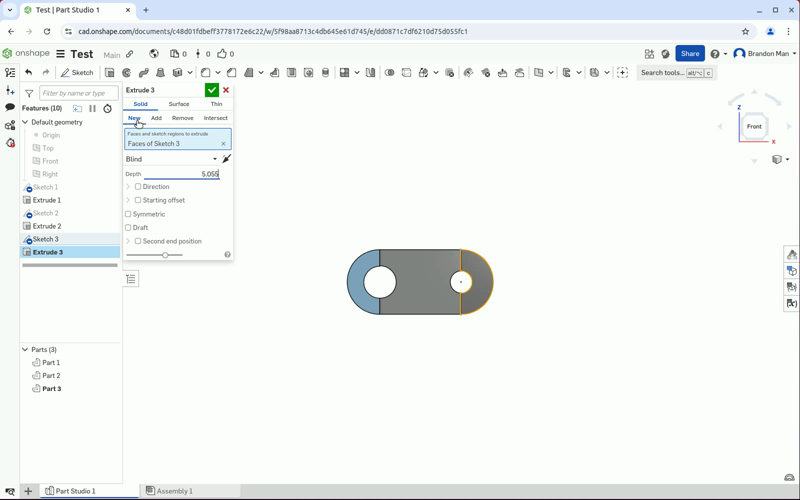
key(enter)
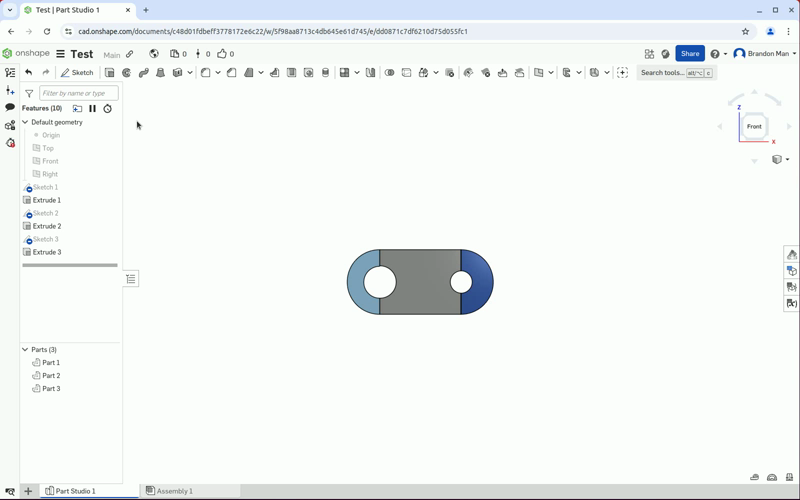
key(shift+h)
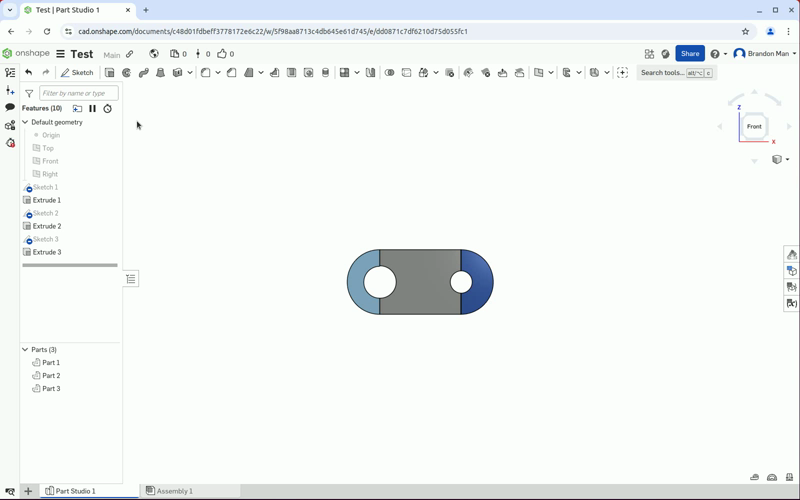
key(shift+h)
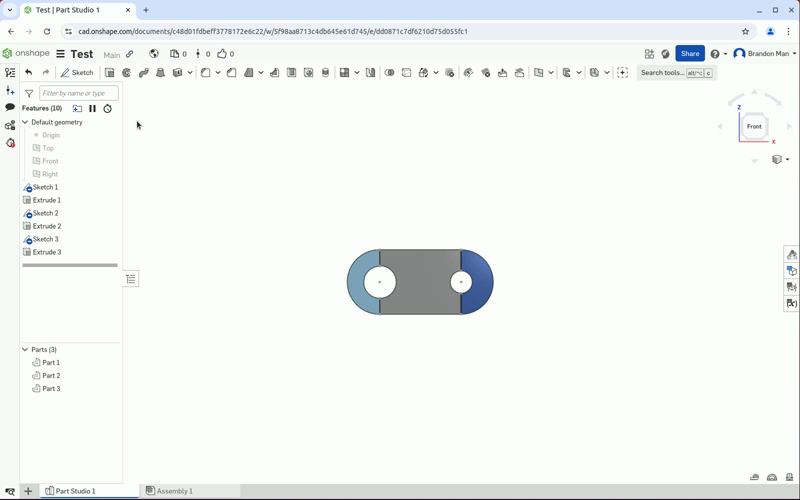
key(shift+7)
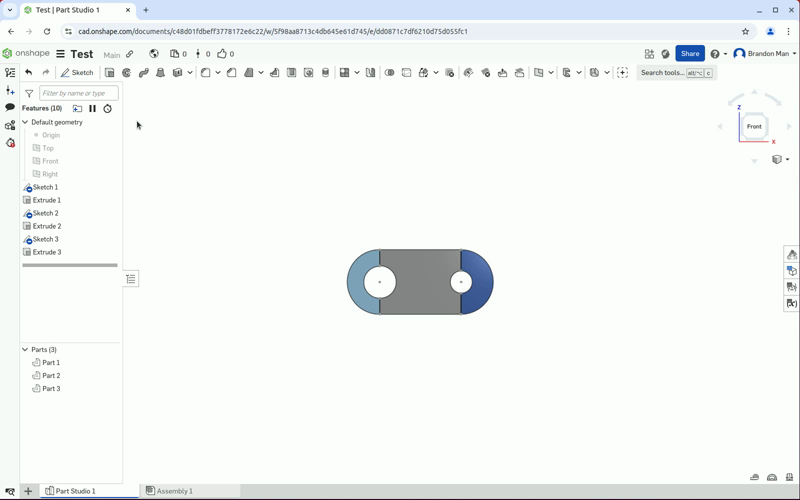
key(left, 2)
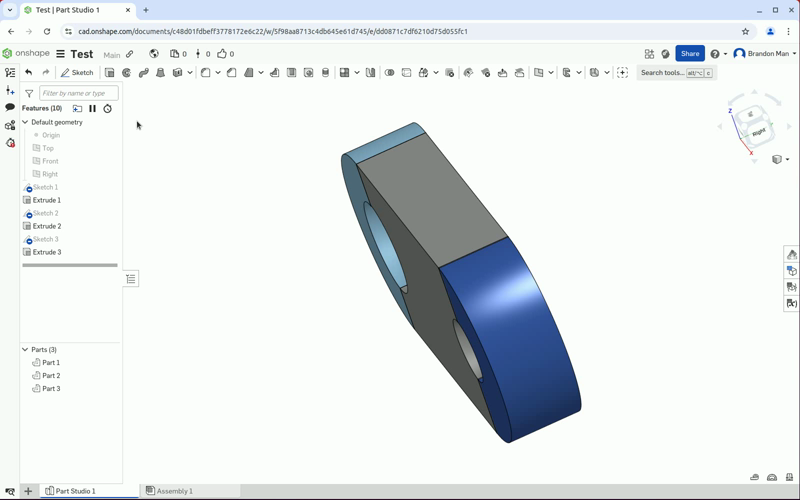
key(down, 2)
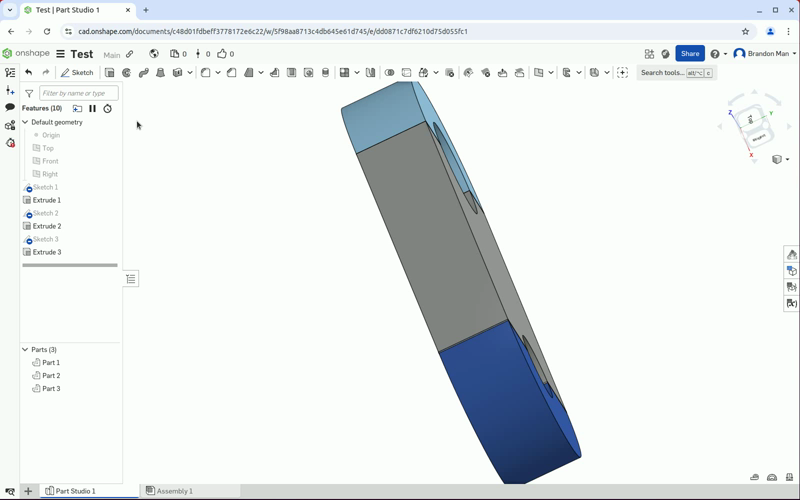
key(up, 2)
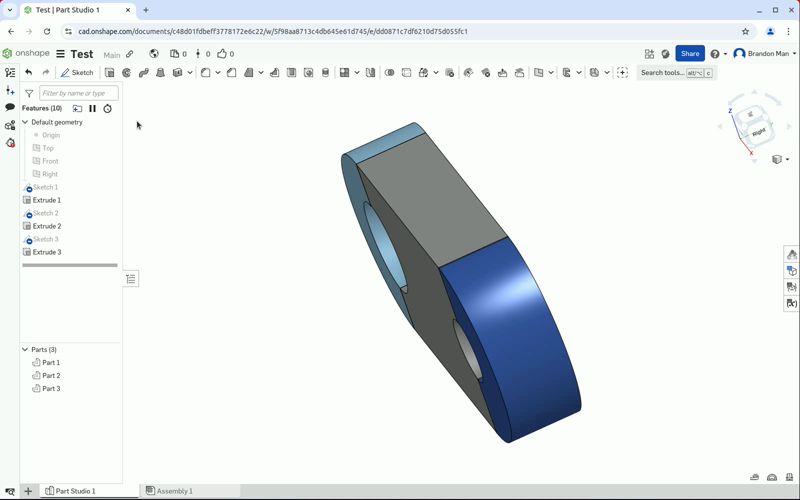
key(right, 2)
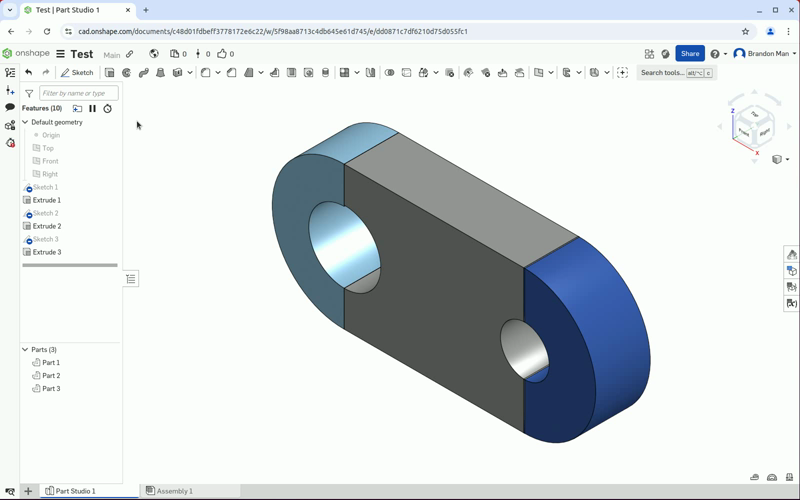
mouse_move(73, 189)
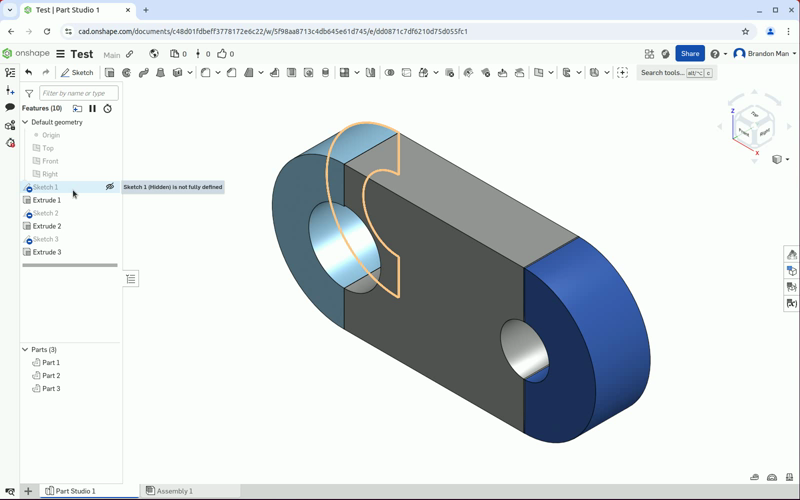
click(73, 189)